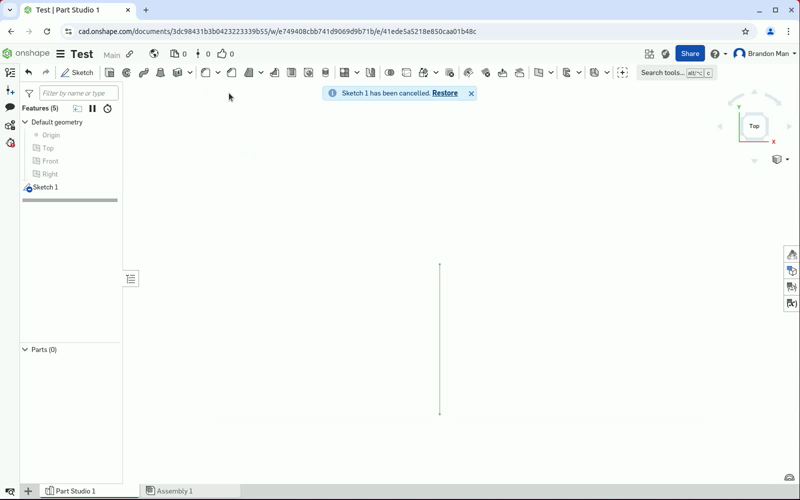
key(shift+h)
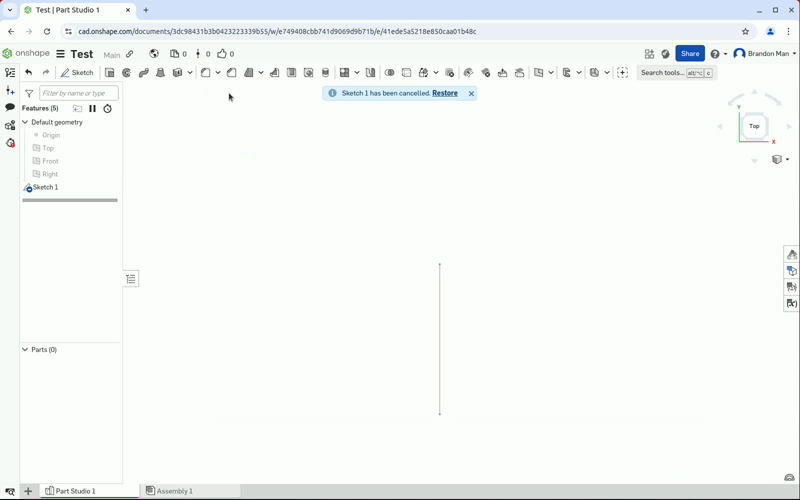
key(shift+s)
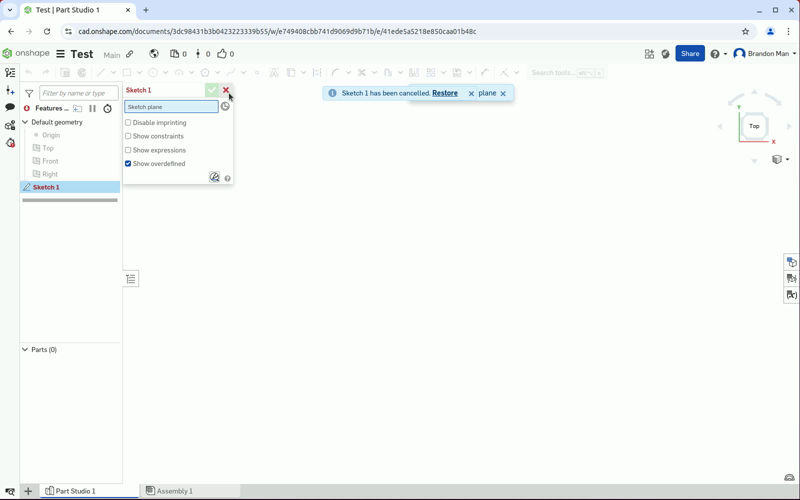
mouse_move(73, 150)
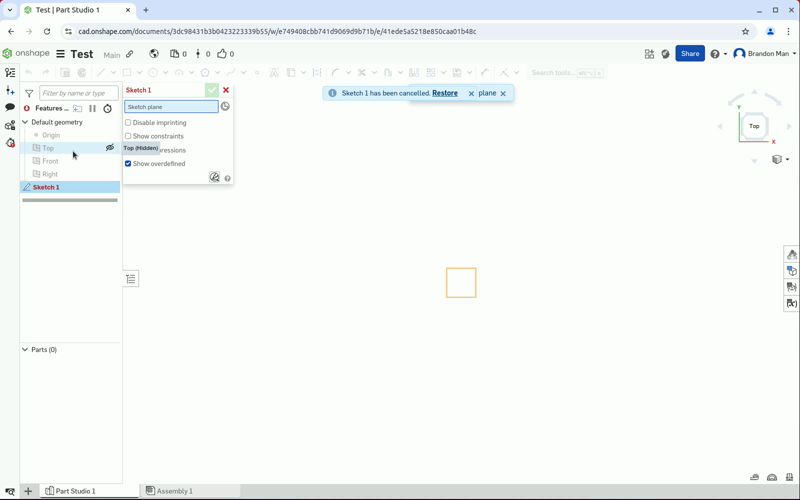
click(73, 150)
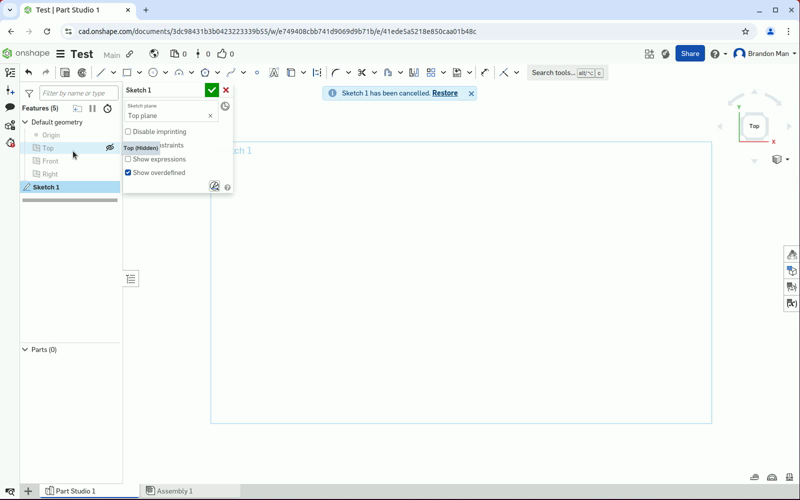
mouse_move(73, 352)
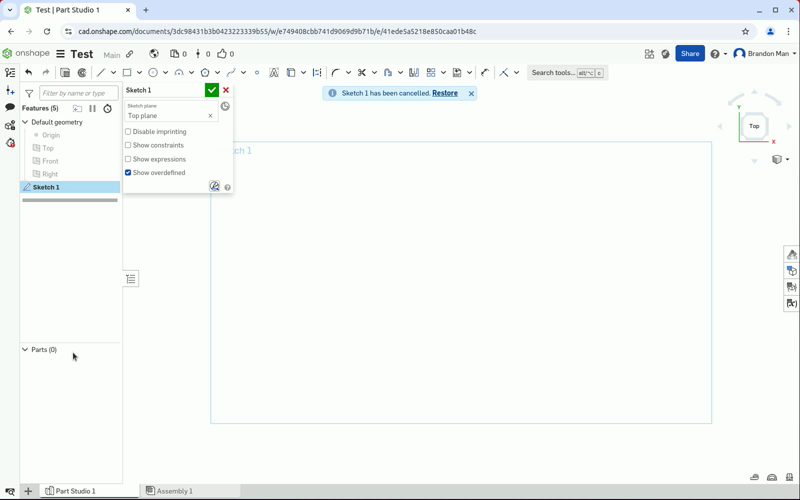
key(y)
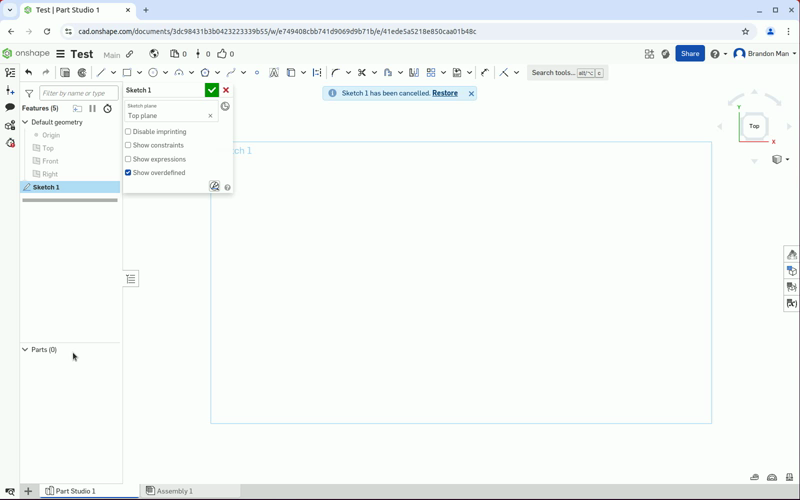
key(l)
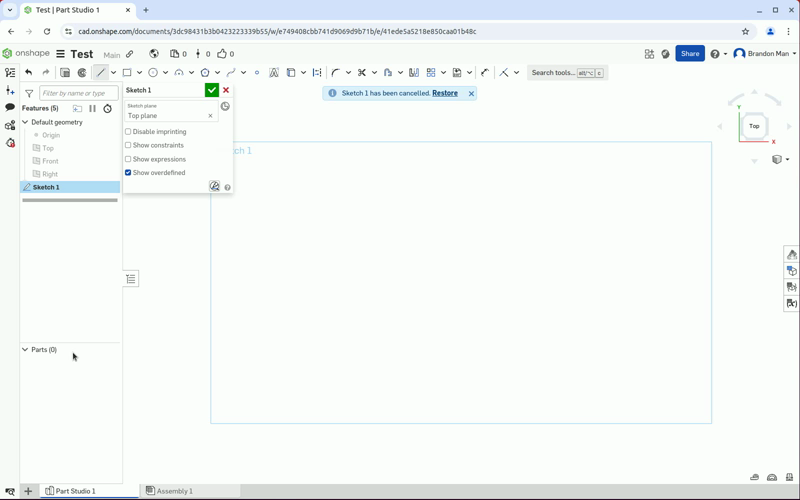
key_down(shift)
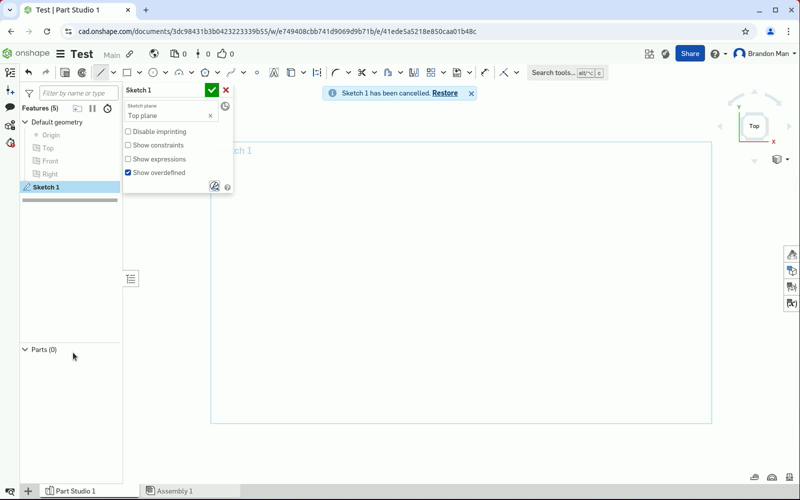
mouse_move(479, 282)
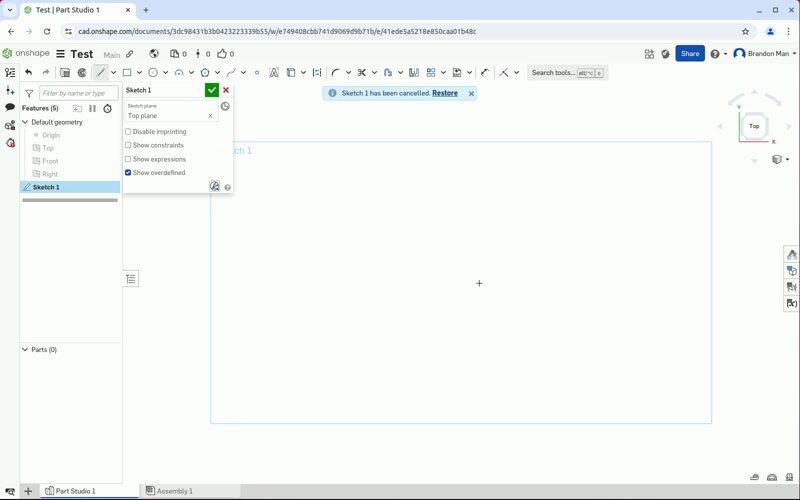
click(479, 282)
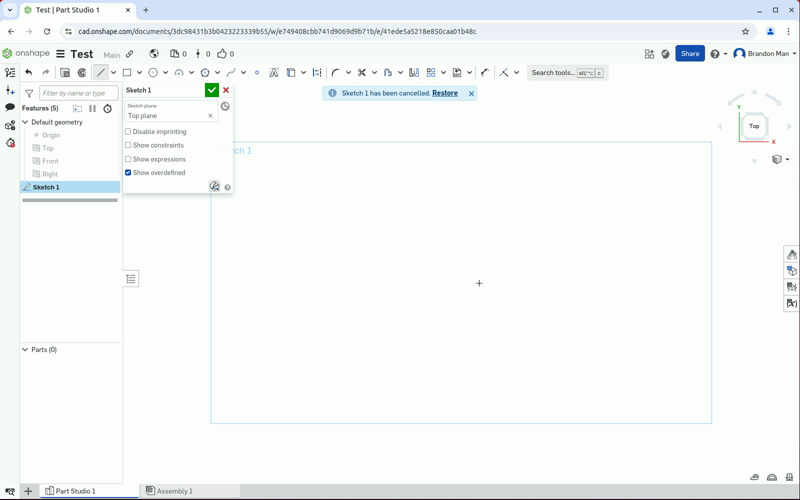
key_up(shift)
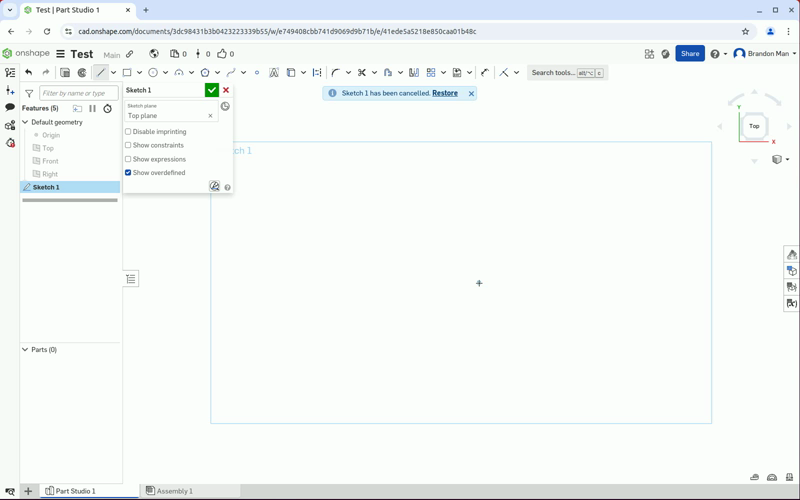
key_down(shift)
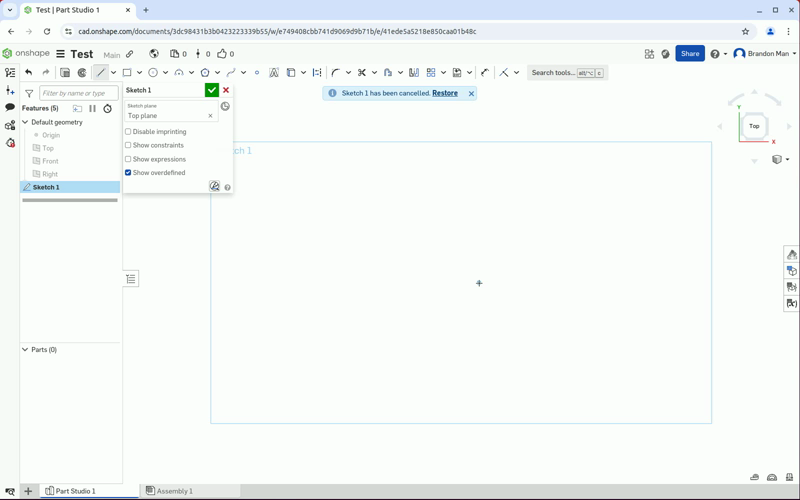
mouse_move(573, 282)
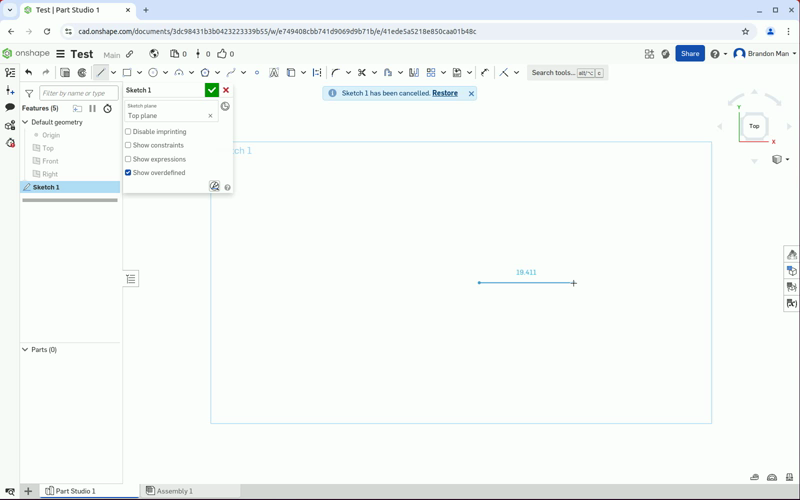
click(573, 282)
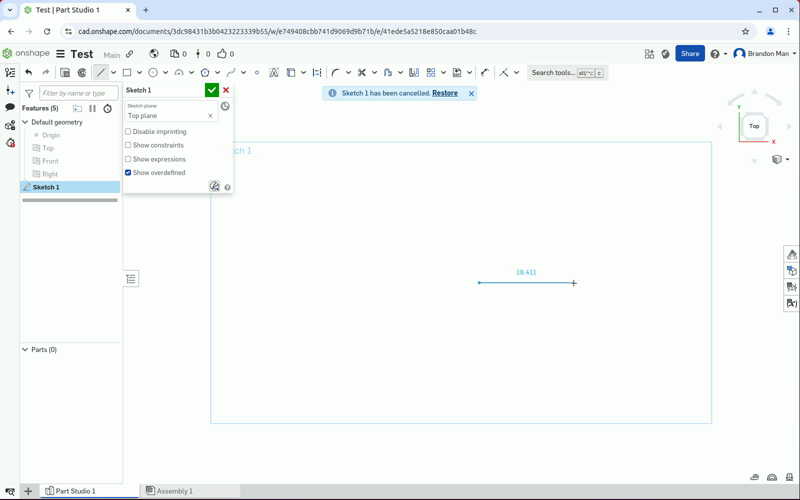
key_up(shift)
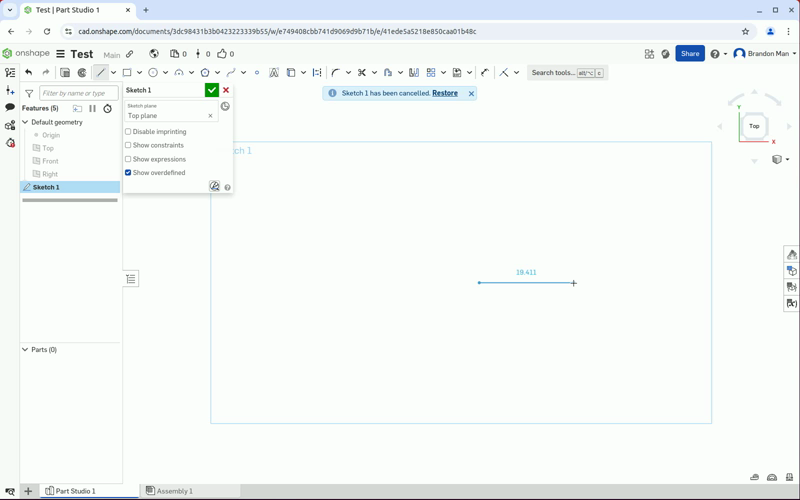
key_down(shift)
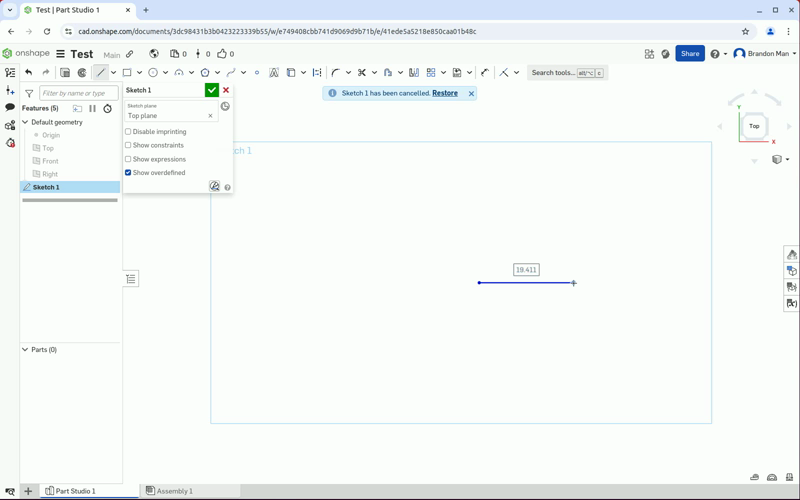
mouse_move(589, 282)
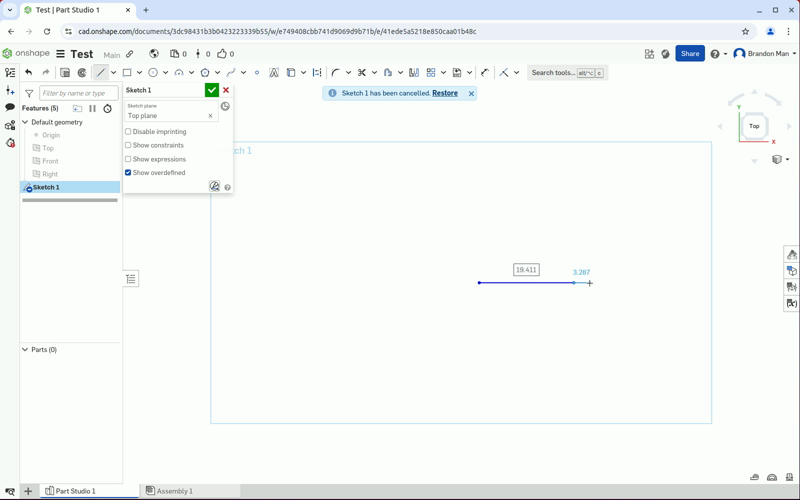
mouse_move(573, 255)
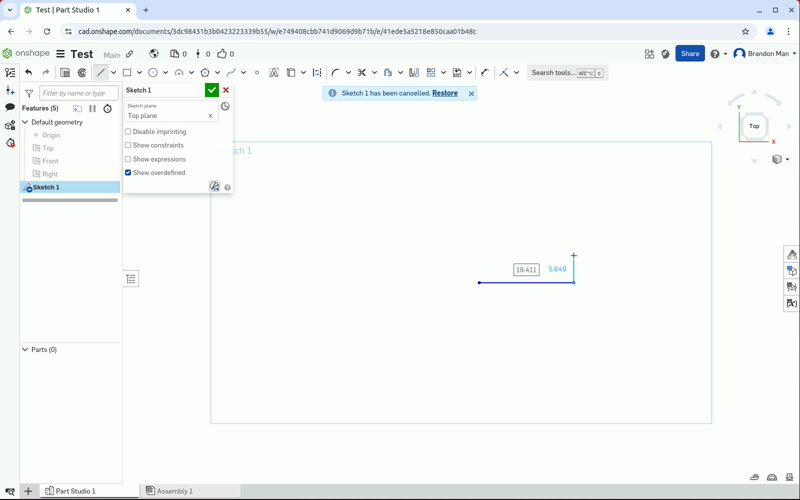
click(573, 255)
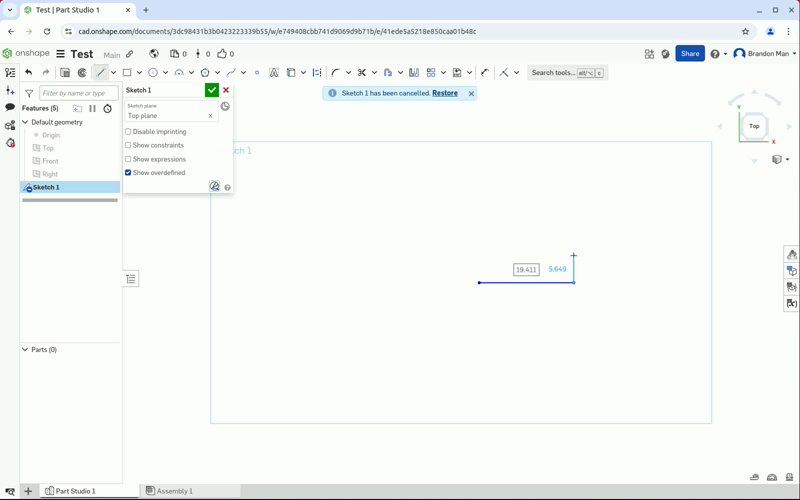
key_up(shift)
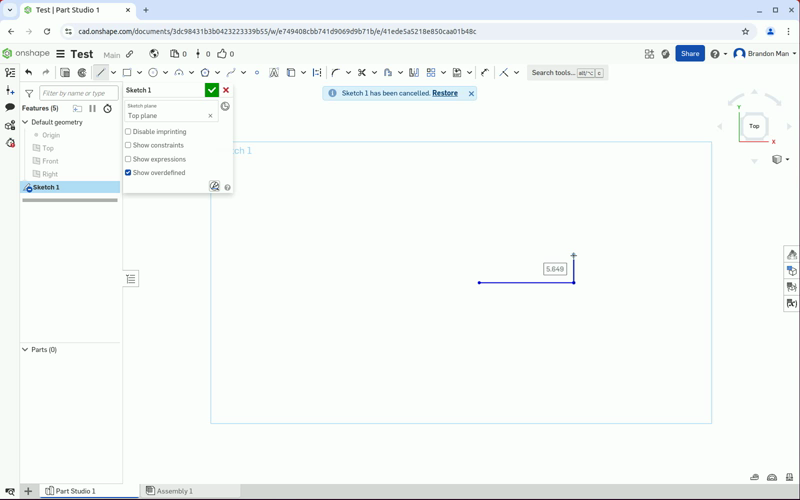
key_down(shift)
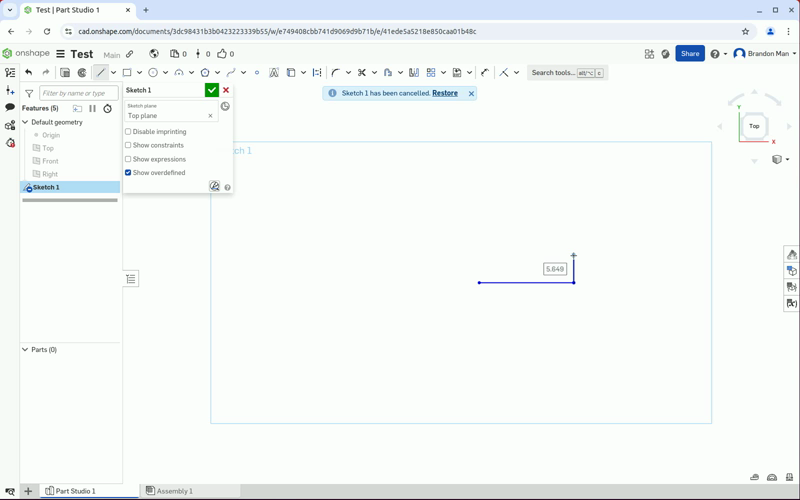
mouse_move(589, 255)
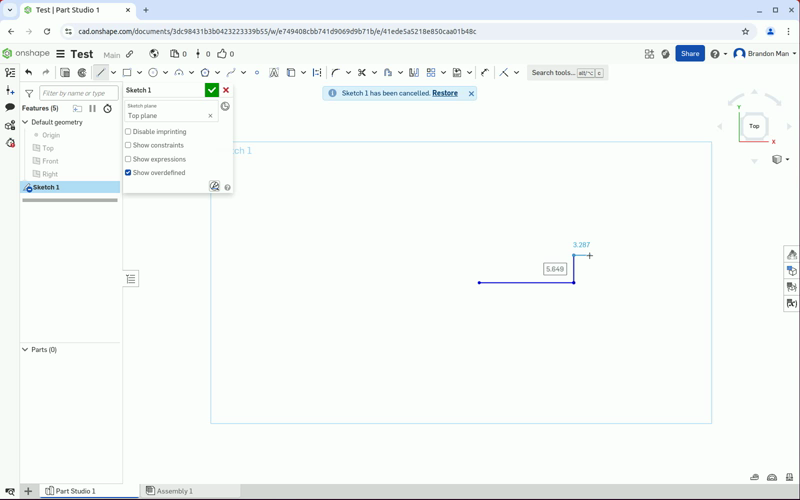
mouse_move(544, 255)
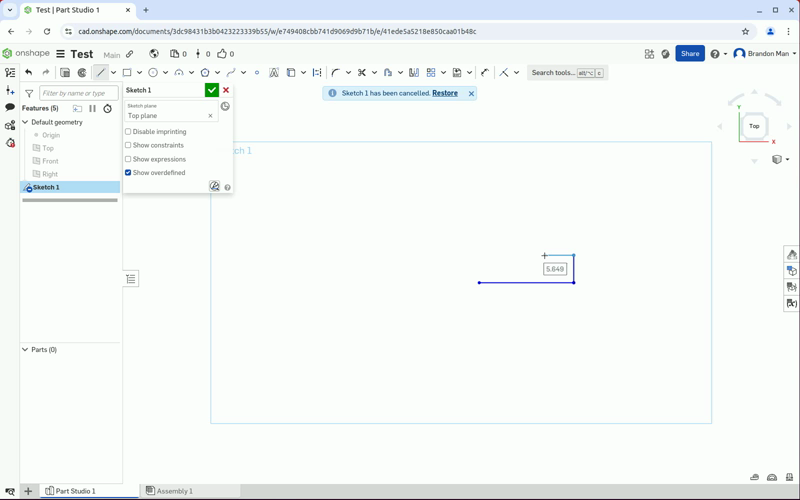
click(544, 255)
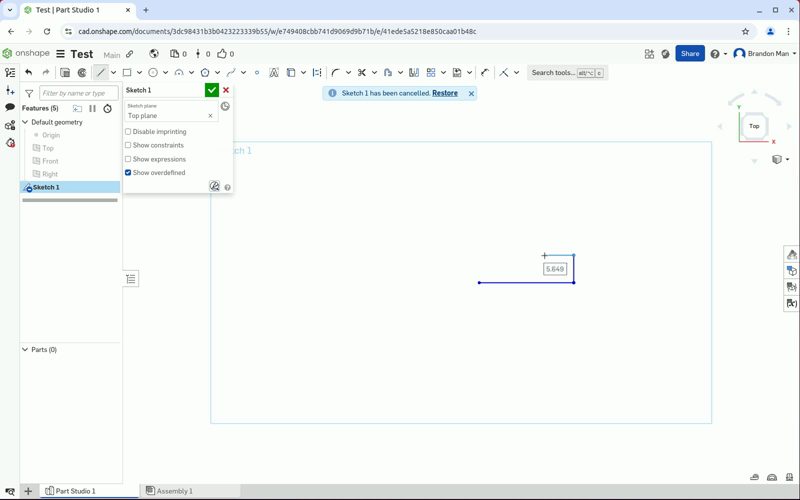
key_up(shift)
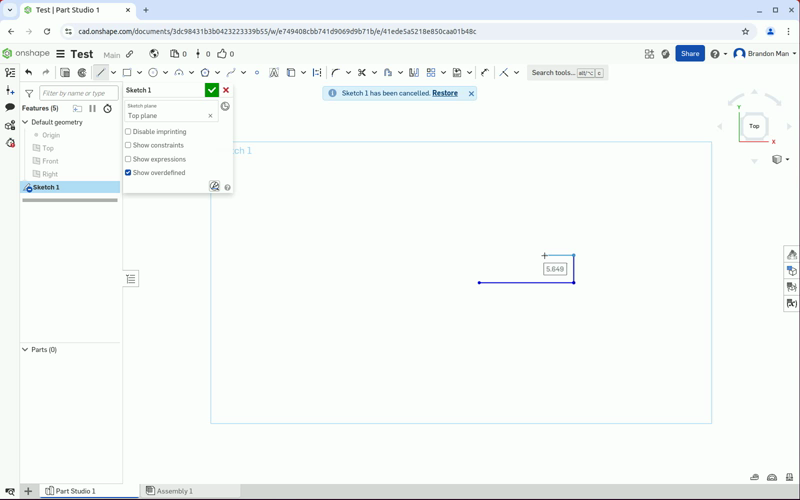
key_down(shift)
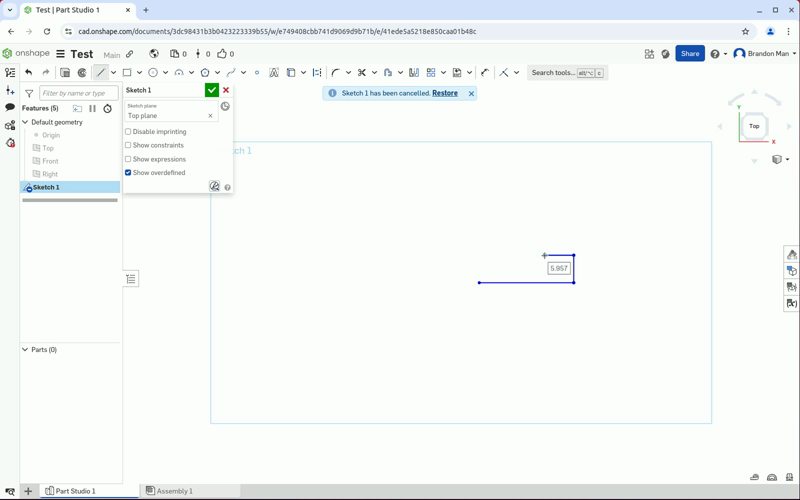
mouse_move(574, 255)
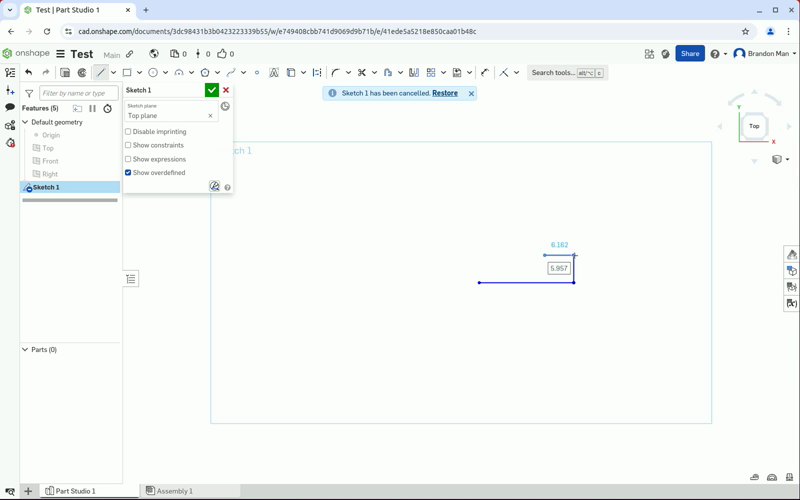
mouse_move(544, 226)
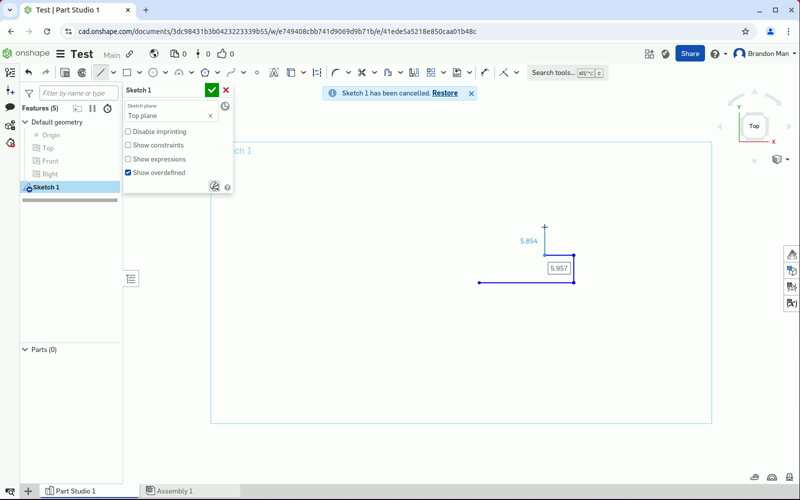
click(544, 226)
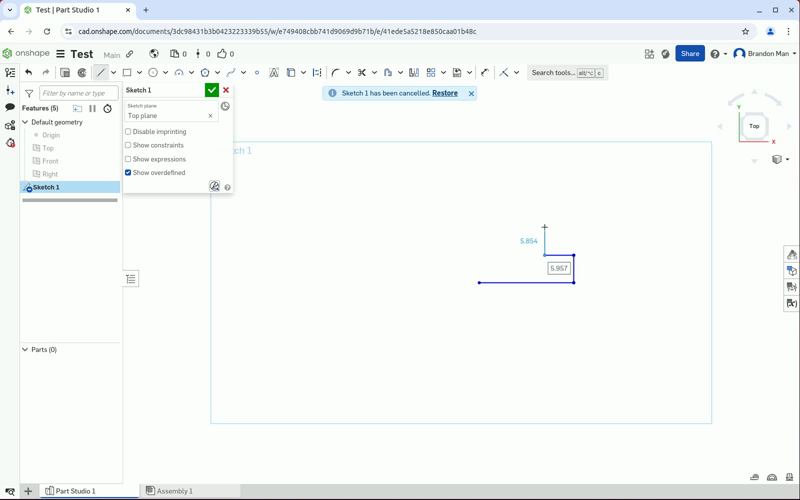
key_up(shift)
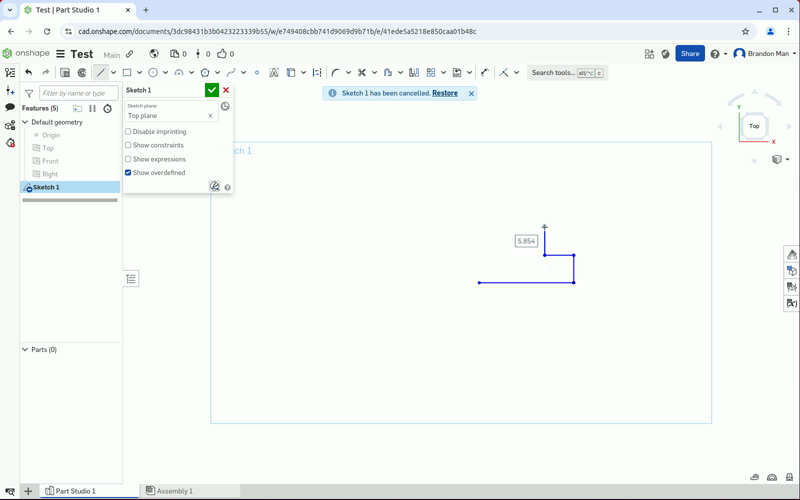
key_down(shift)
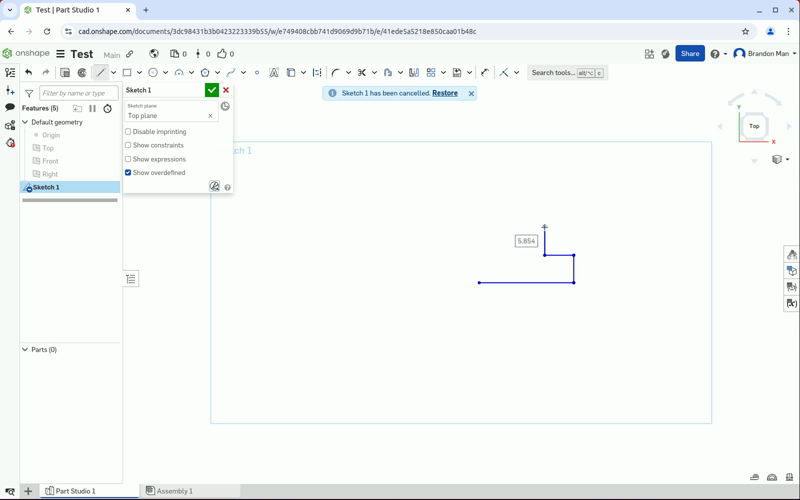
mouse_move(574, 226)
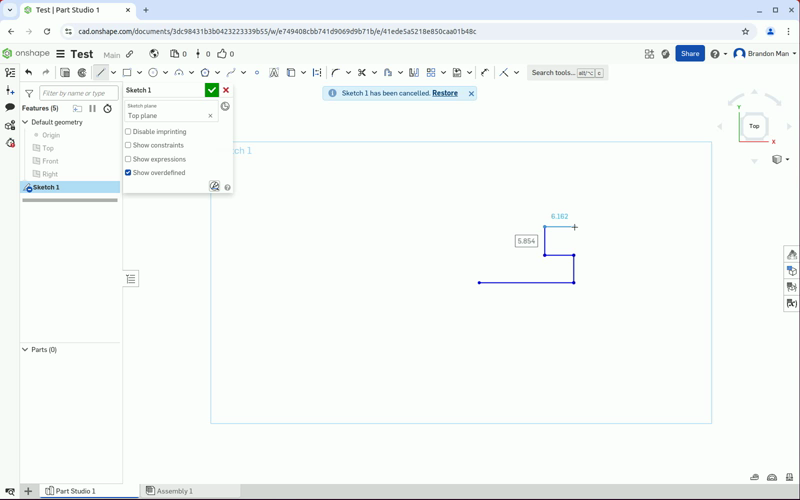
mouse_move(573, 226)
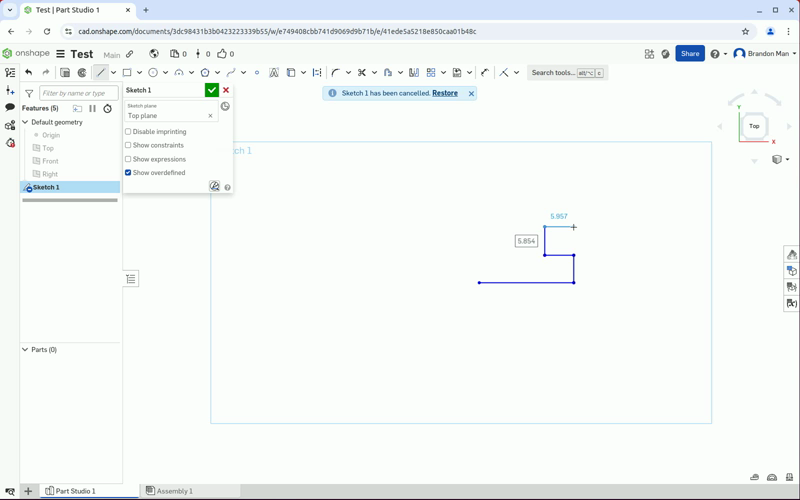
click(573, 226)
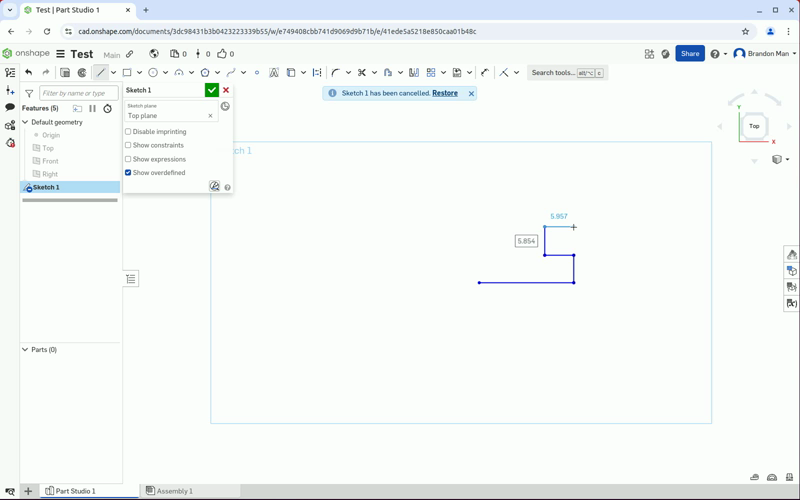
key_up(shift)
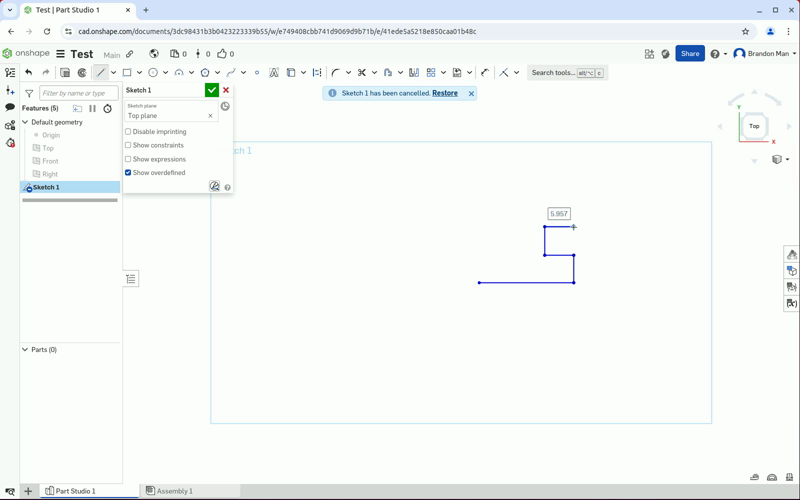
key_down(shift)
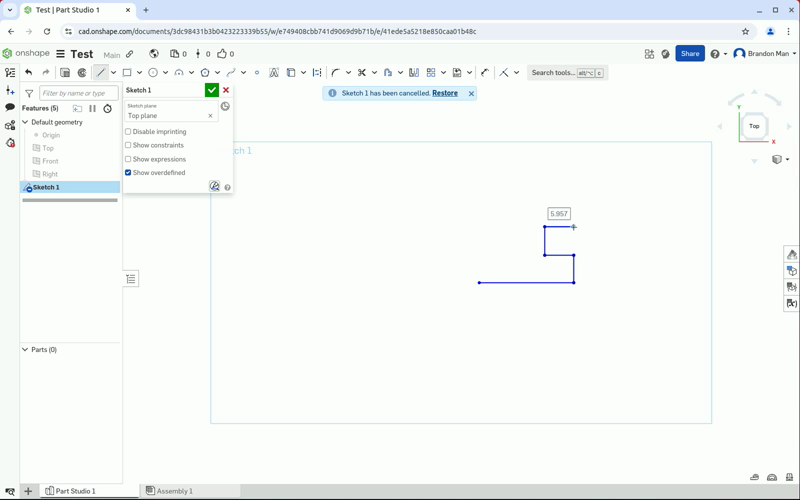
mouse_move(589, 226)
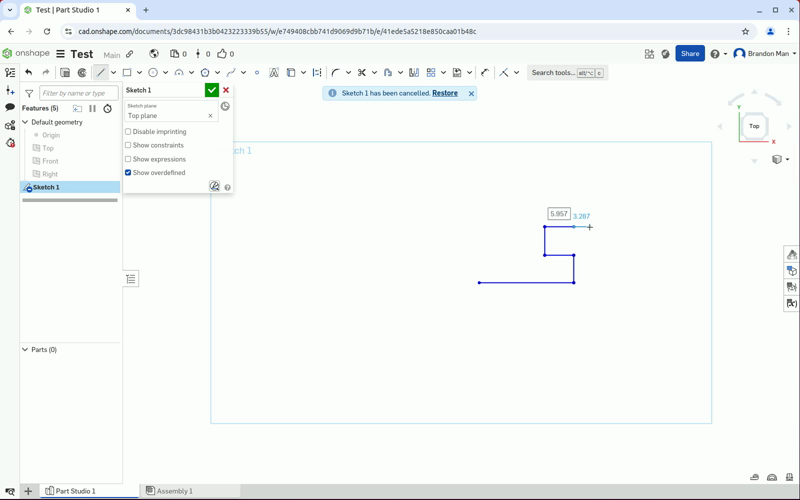
mouse_move(573, 198)
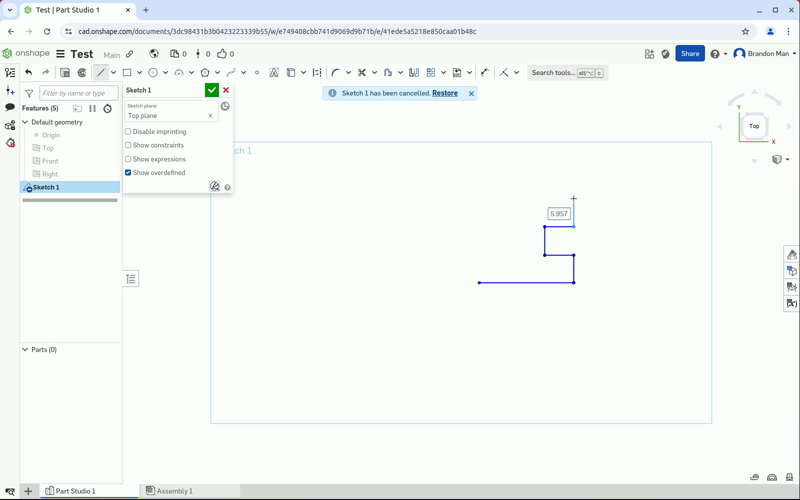
click(573, 198)
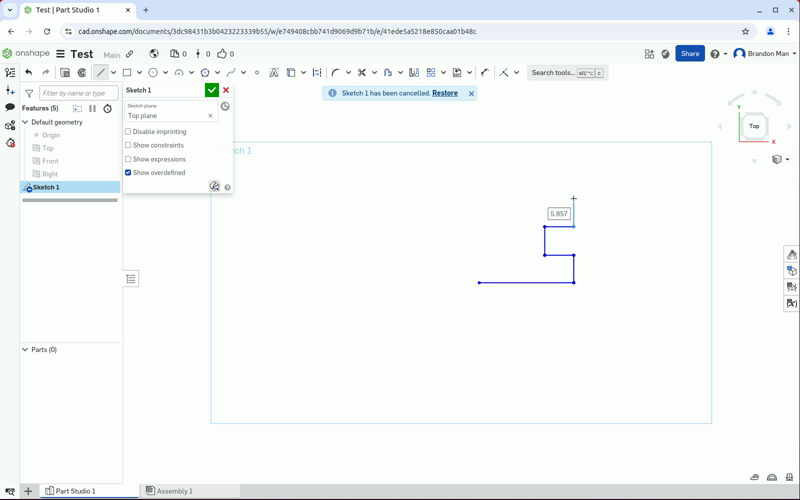
key_up(shift)
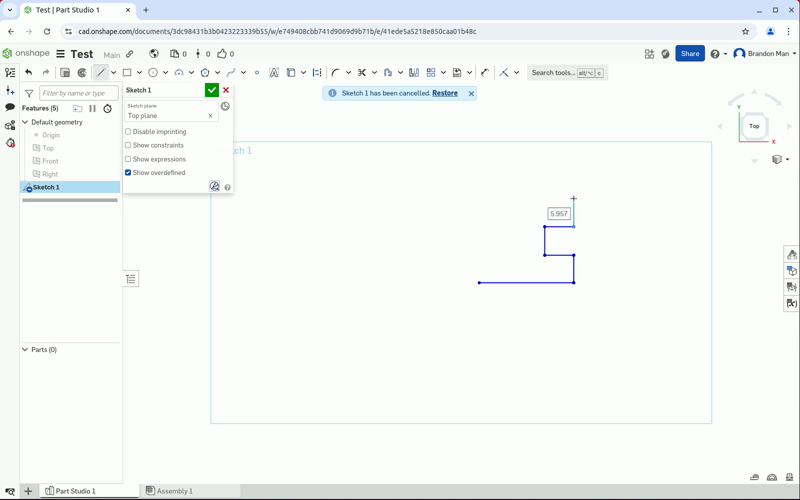
key_down(shift)
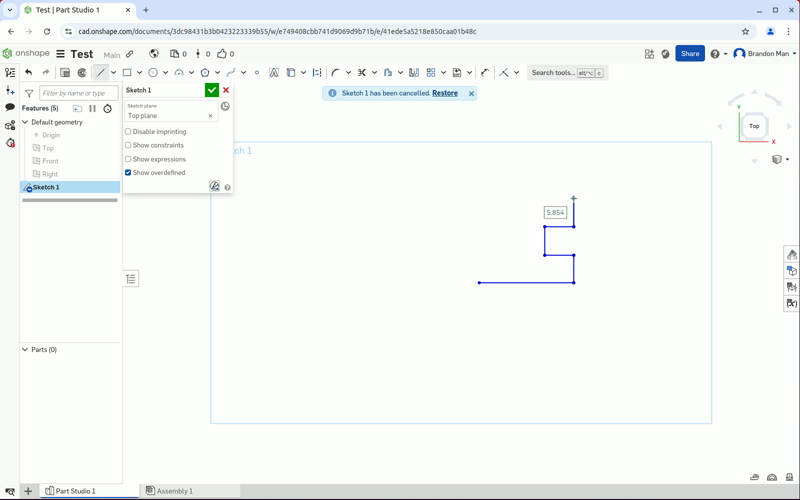
mouse_move(589, 198)
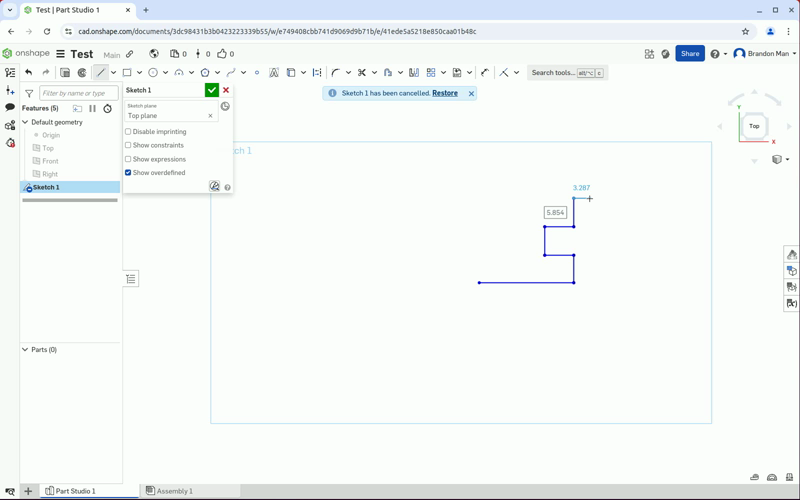
mouse_move(535, 198)
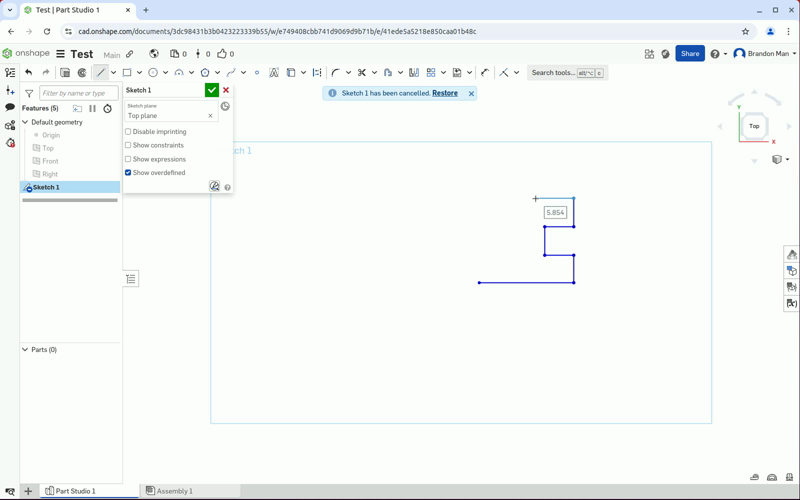
click(535, 198)
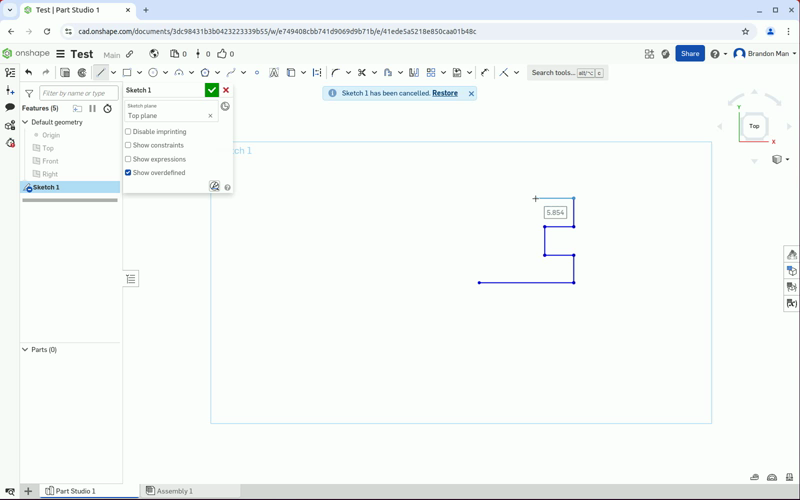
key_up(shift)
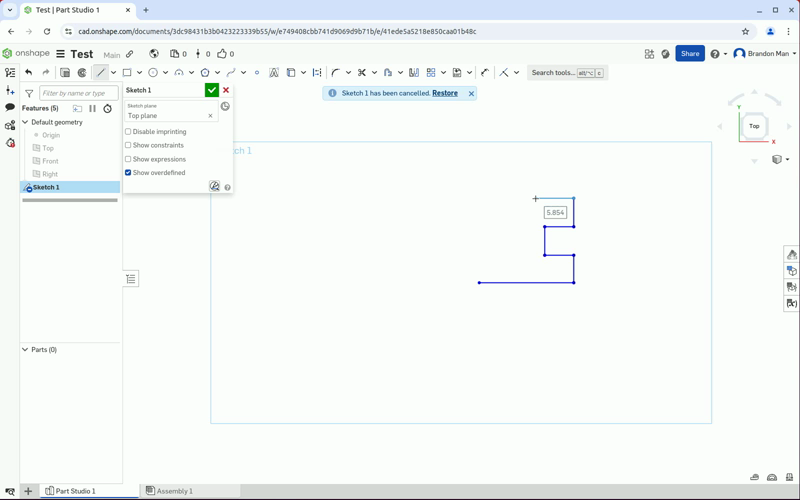
key_down(shift)
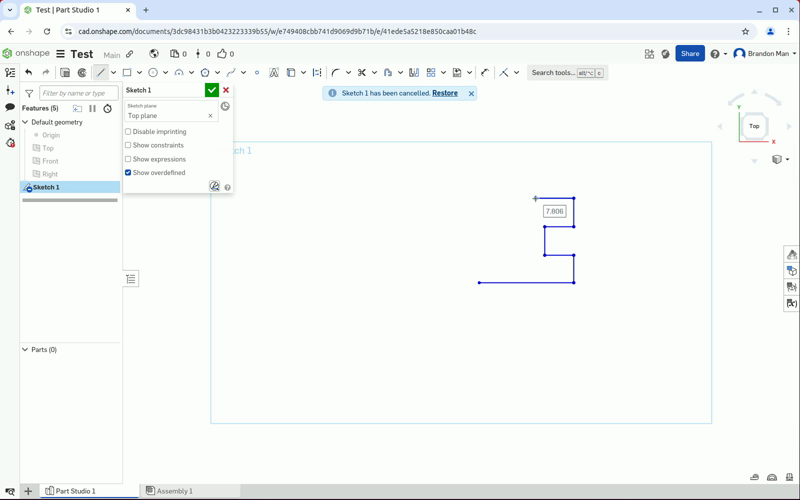
mouse_move(565, 198)
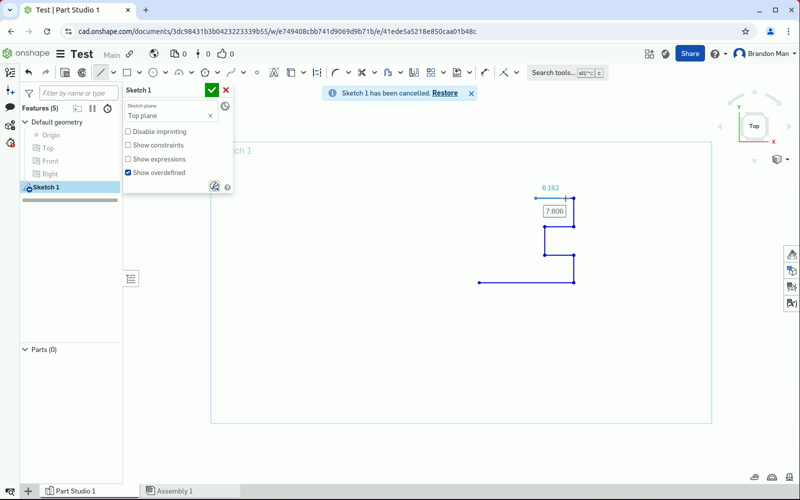
mouse_move(535, 217)
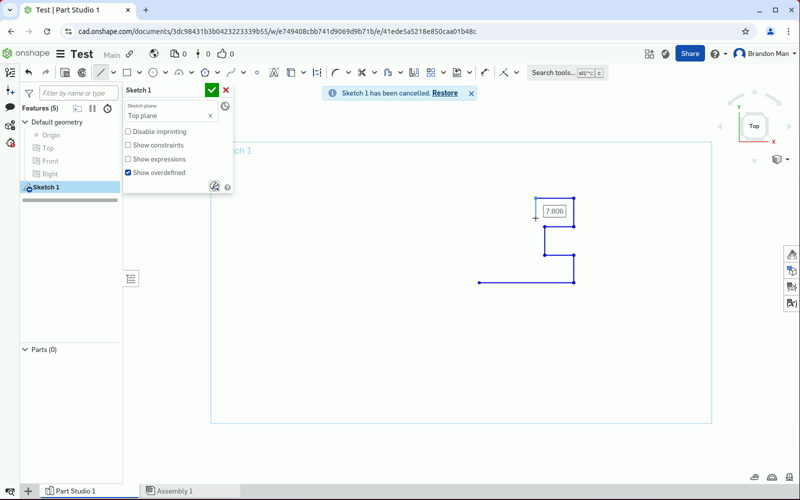
click(535, 217)
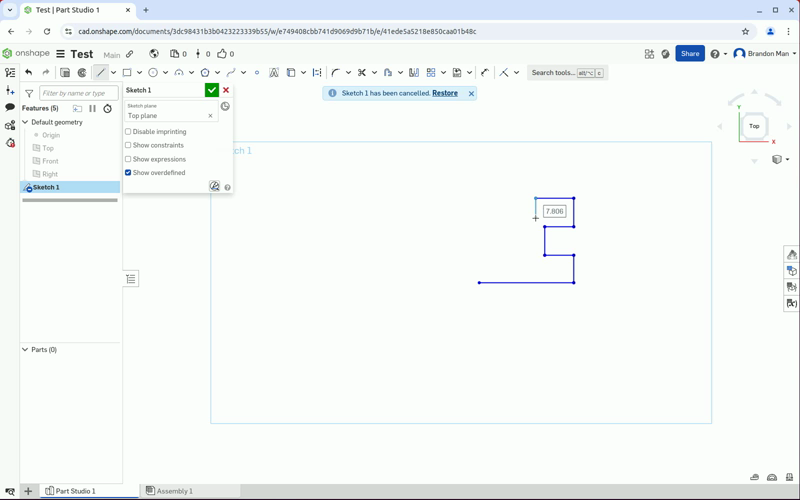
key_up(shift)
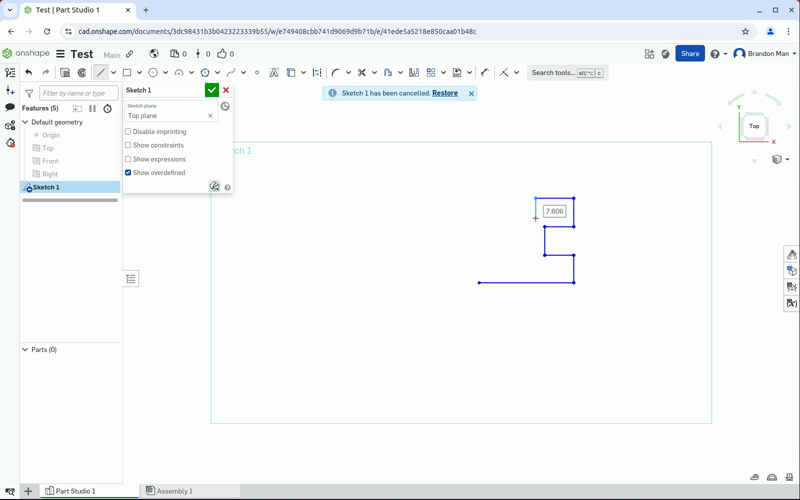
key_down(shift)
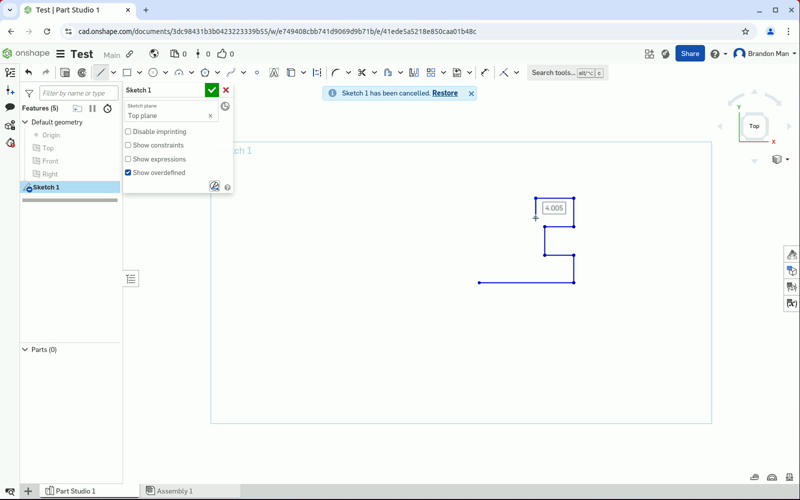
mouse_move(565, 217)
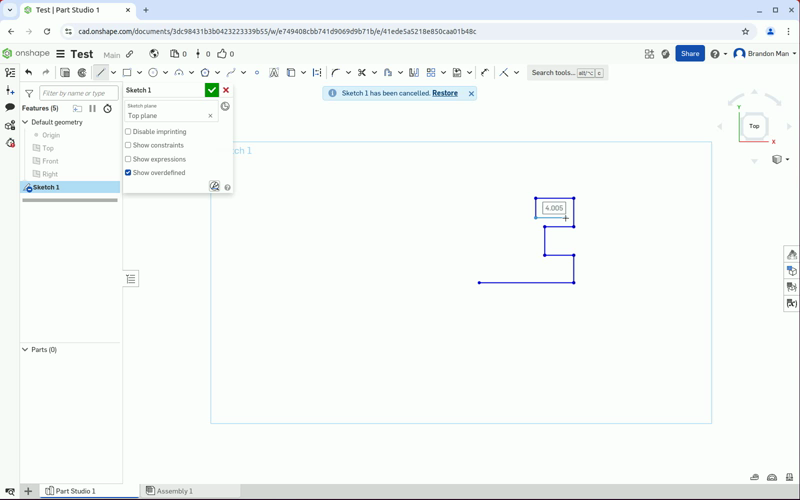
mouse_move(479, 217)
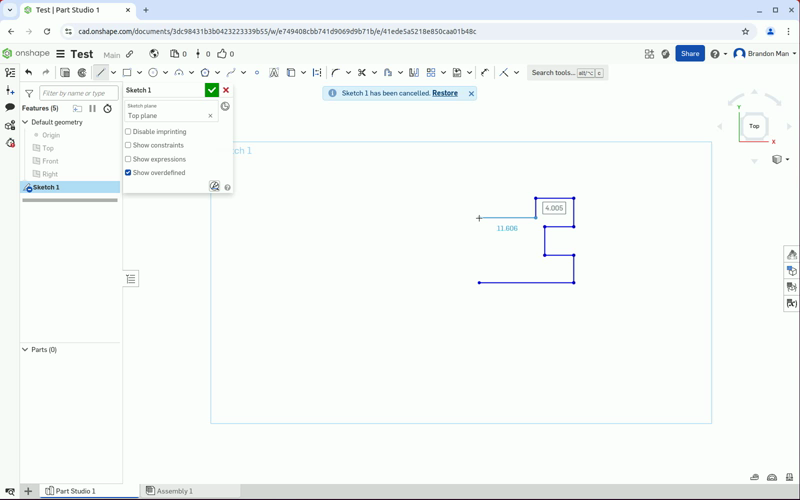
click(479, 217)
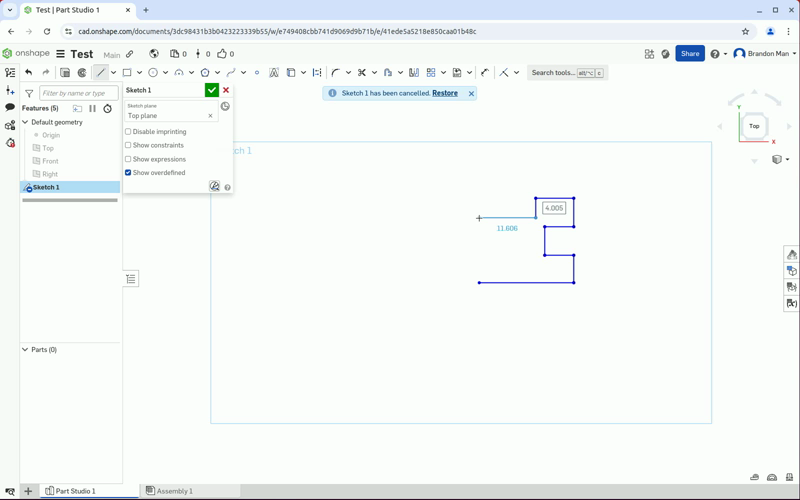
key_up(shift)
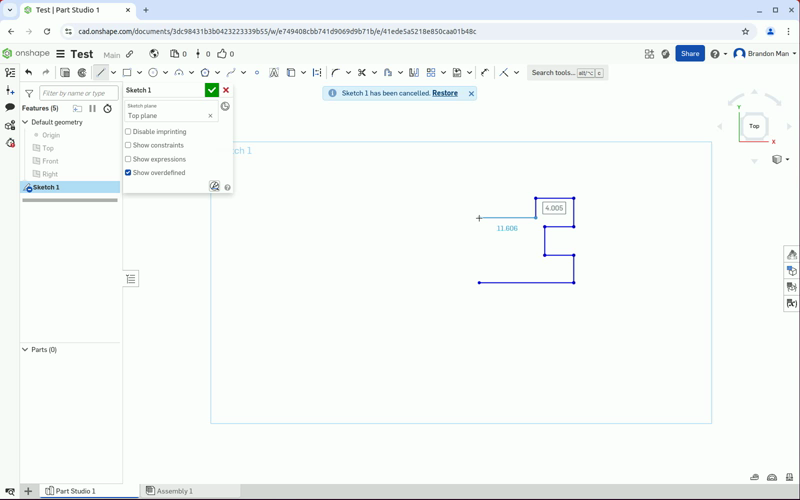
key_down(shift)
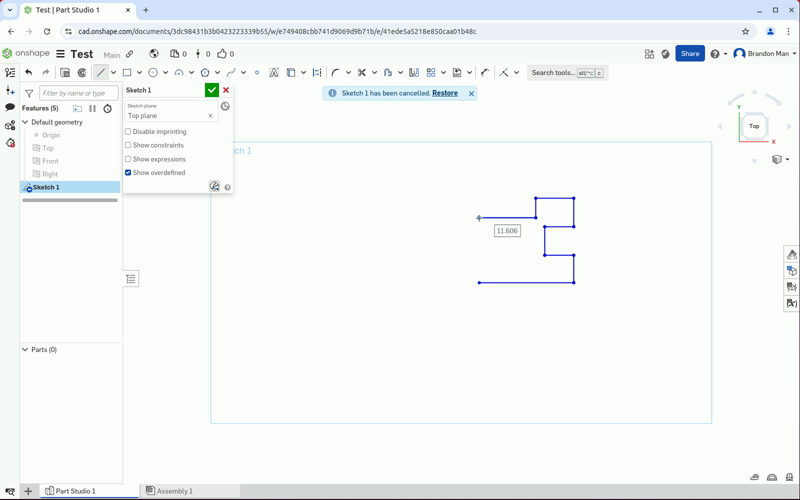
mouse_move(509, 217)
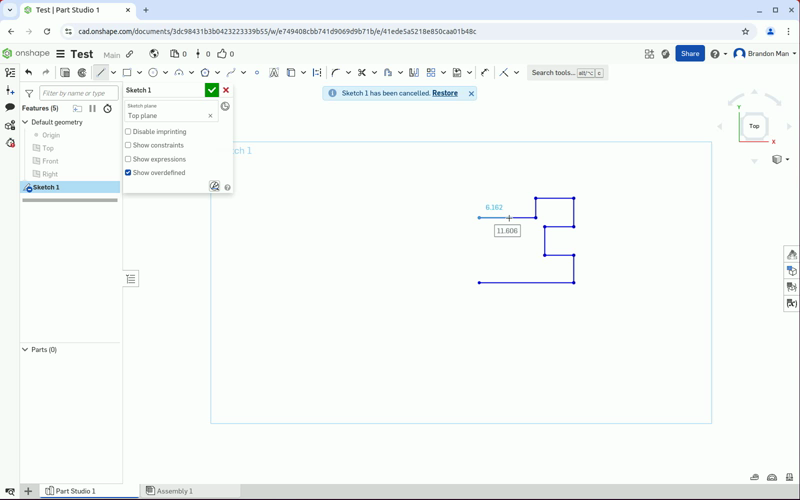
mouse_move(479, 255)
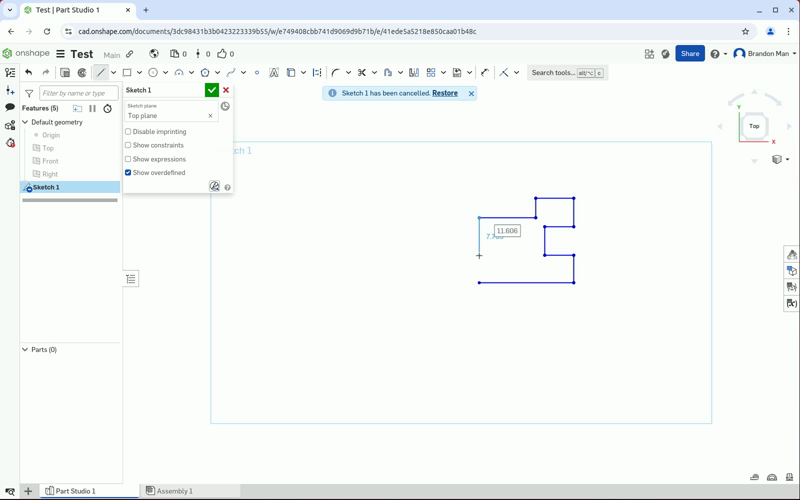
click(479, 255)
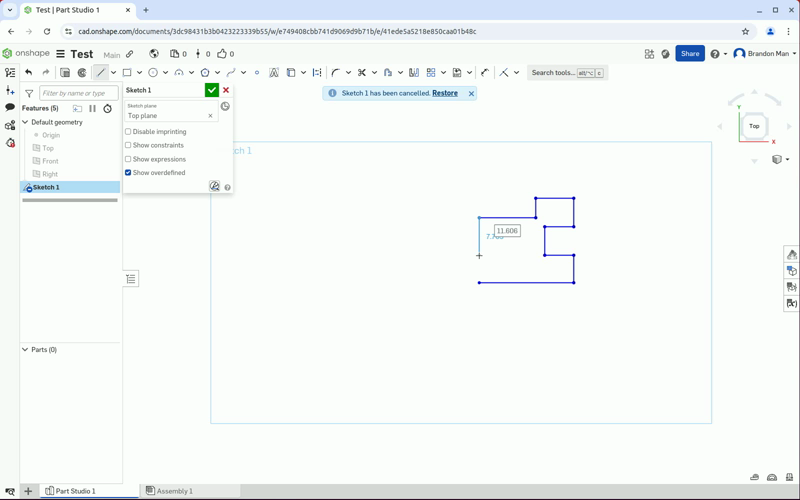
key_up(shift)
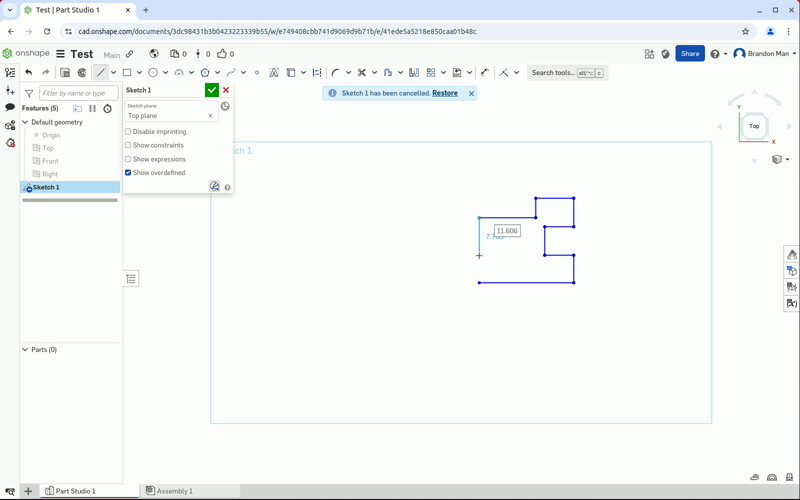
mouse_move(509, 255)
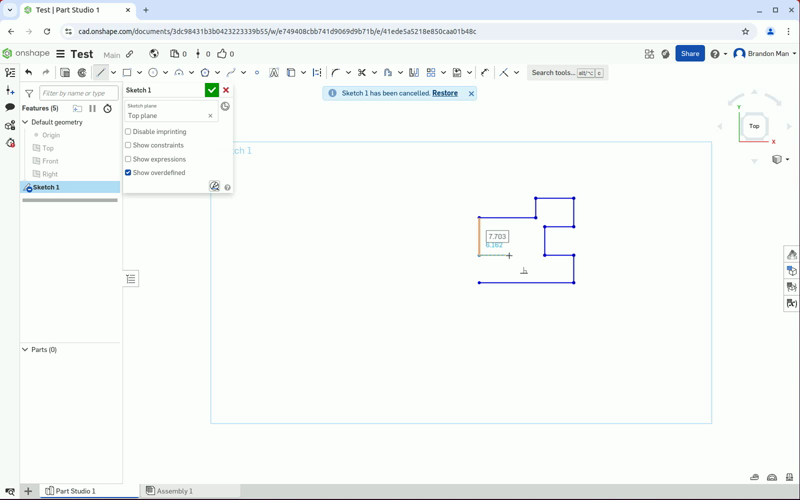
key_down(shift)
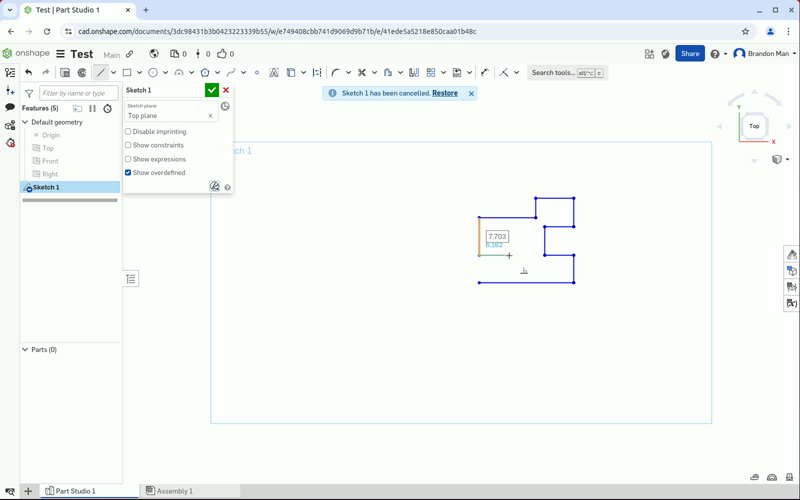
mouse_move(479, 282)
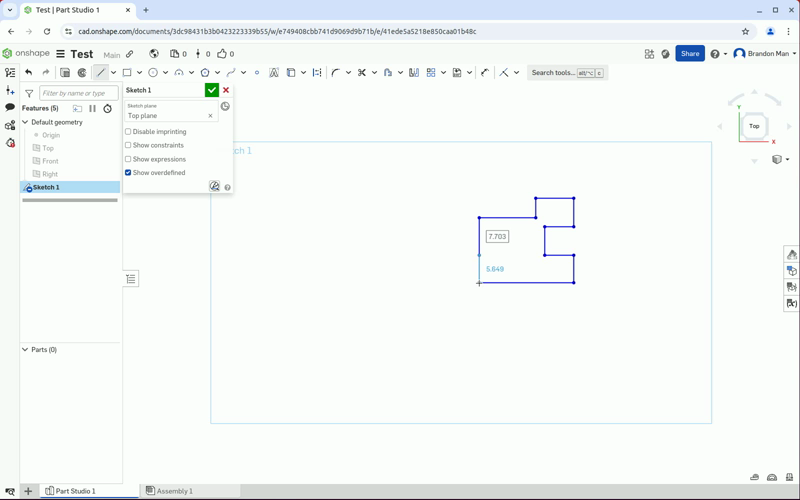
key_up(shift)
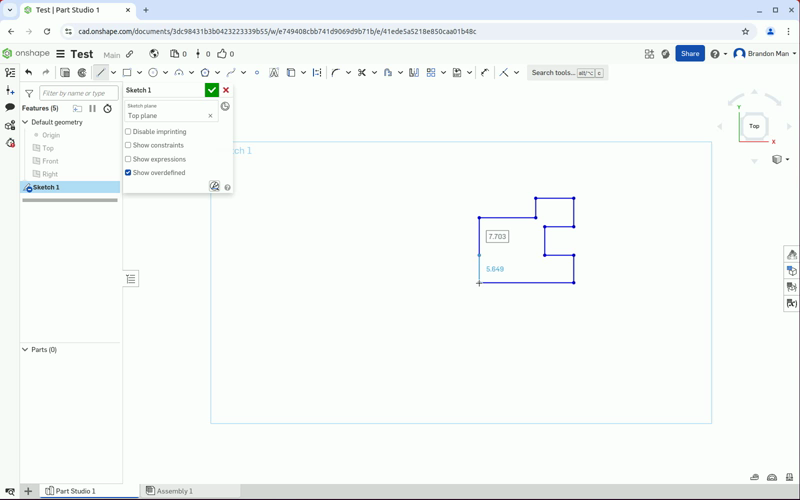
click(479, 282)
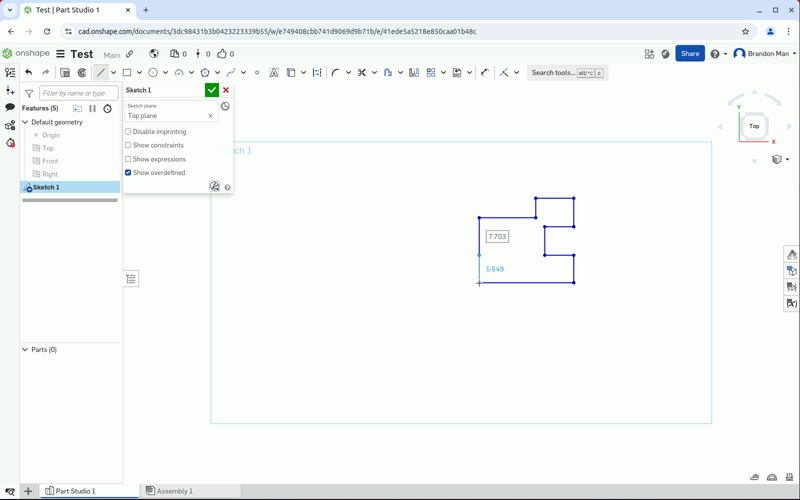
key(esc)
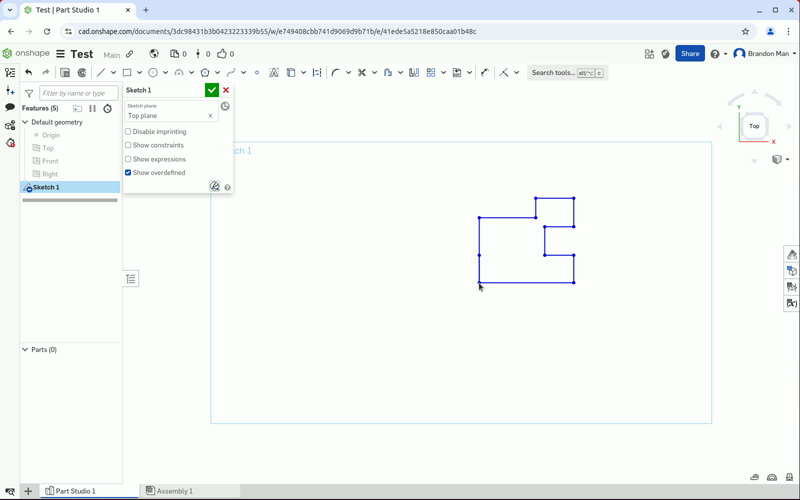
mouse_move(535, 266)
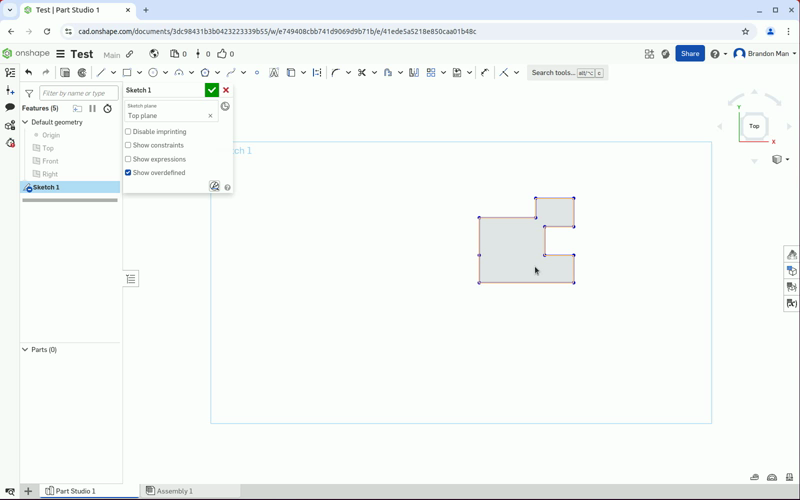
click(535, 266)
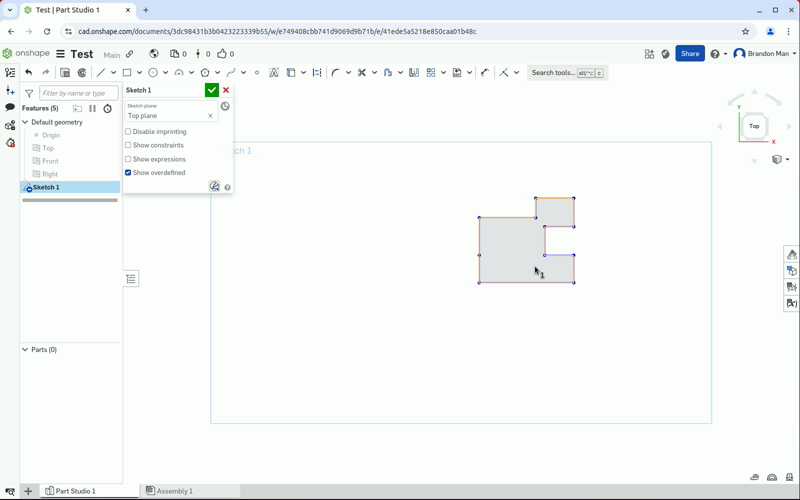
mouse_move(73, 352)
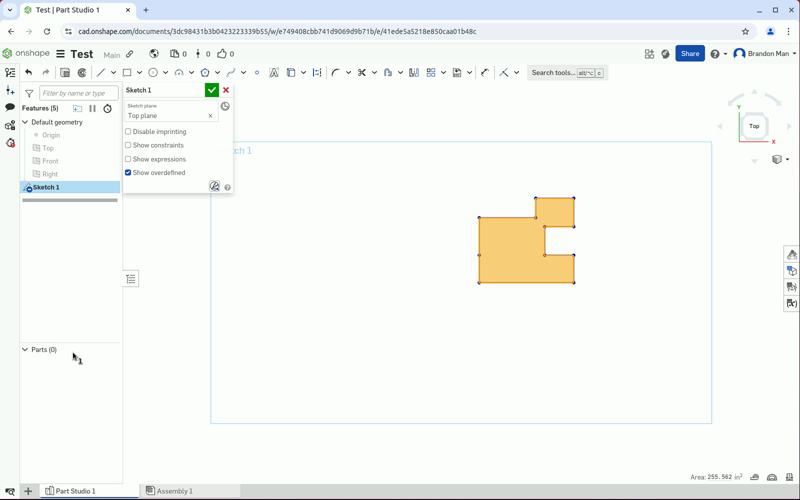
key(shift+y)
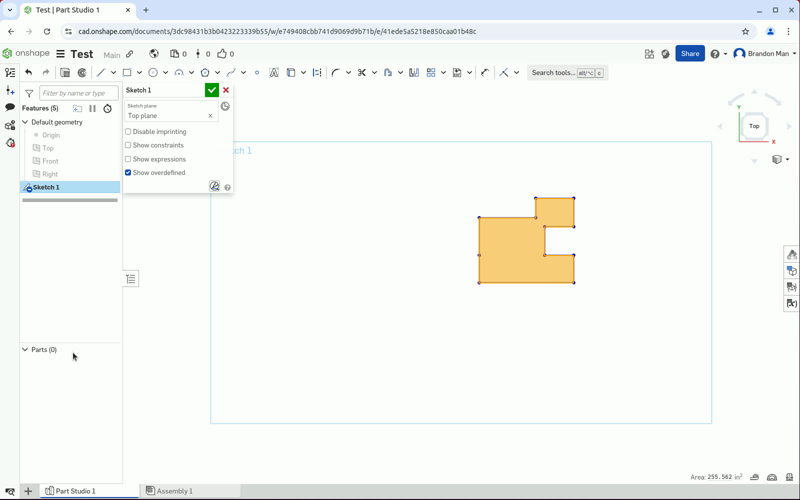
key(shift+e)
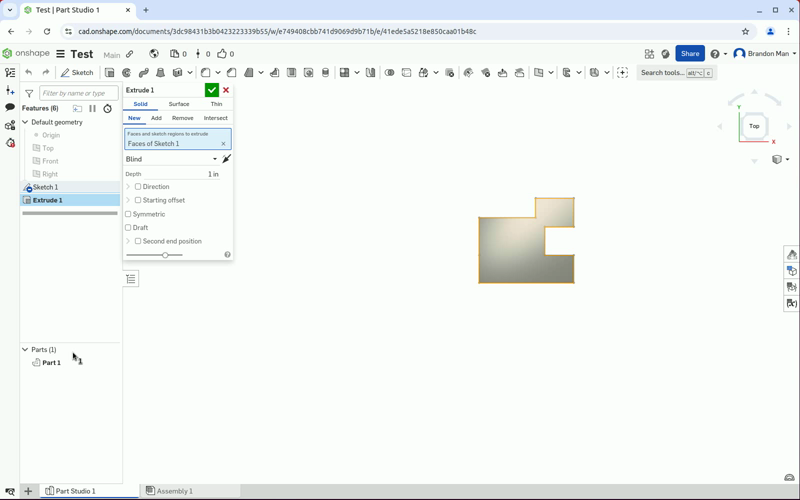
mouse_move(143, 106)
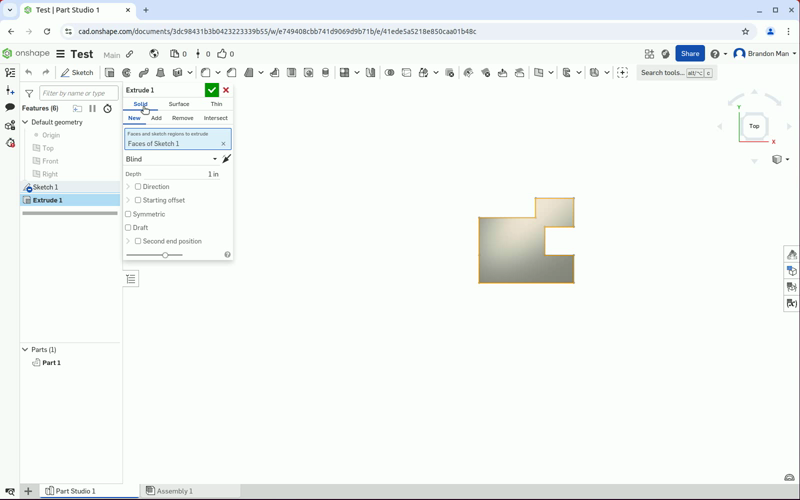
click(143, 106)
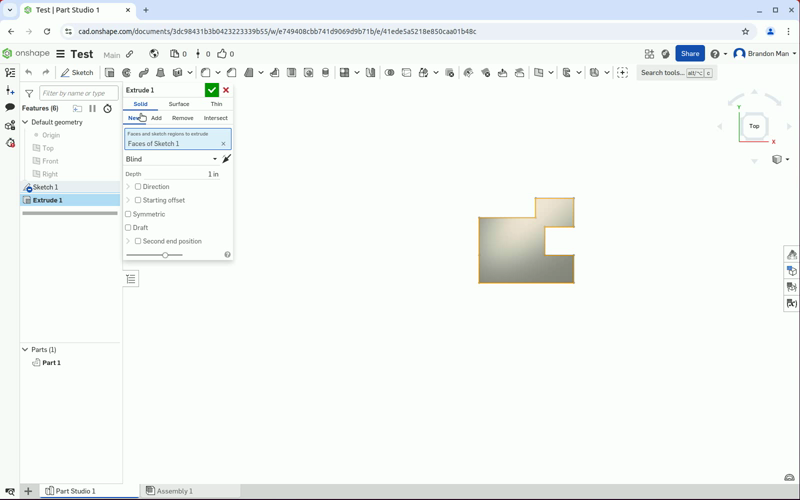
mouse_move(137, 120)
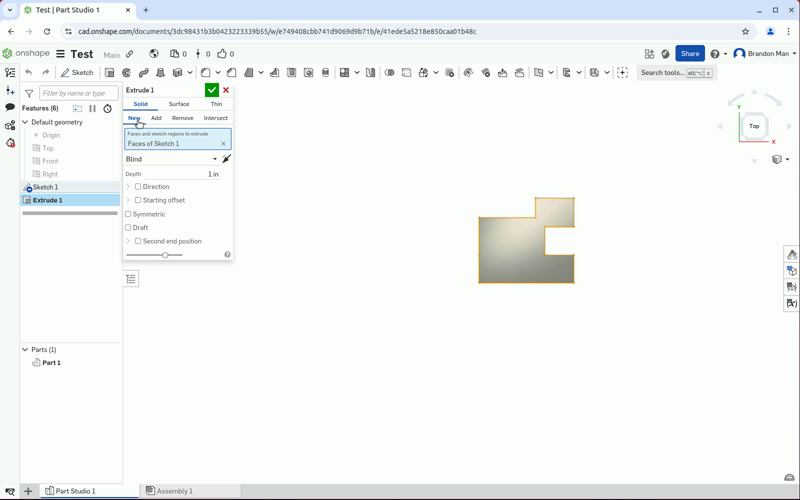
click(137, 120)
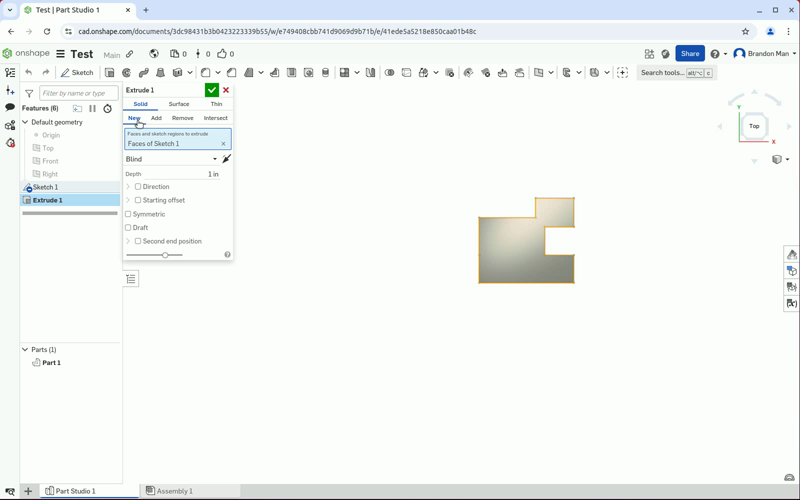
key(tab, 4)
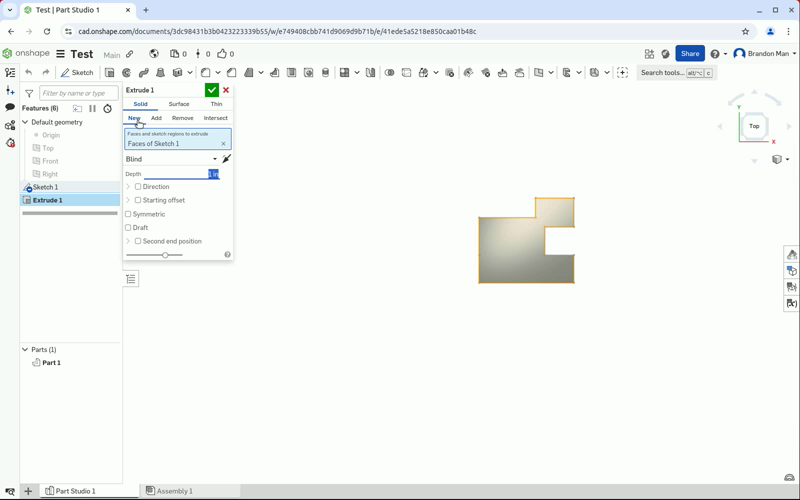
text(3.851)
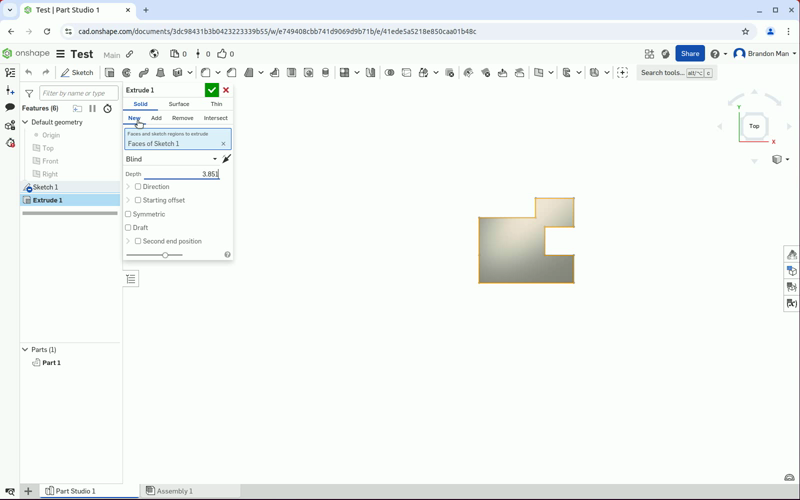
key(enter)
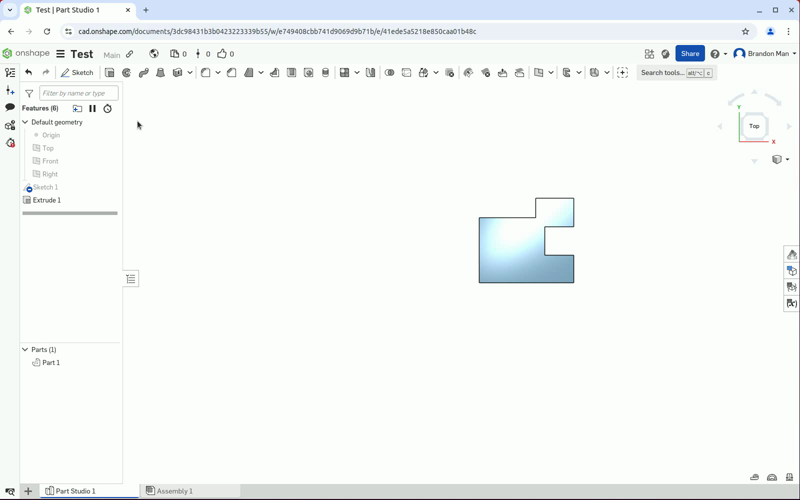
key(shift+h)
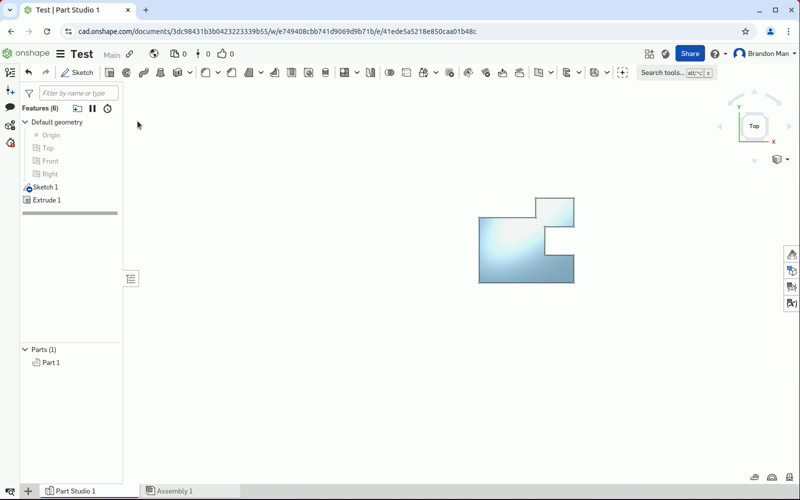
key(shift+h)
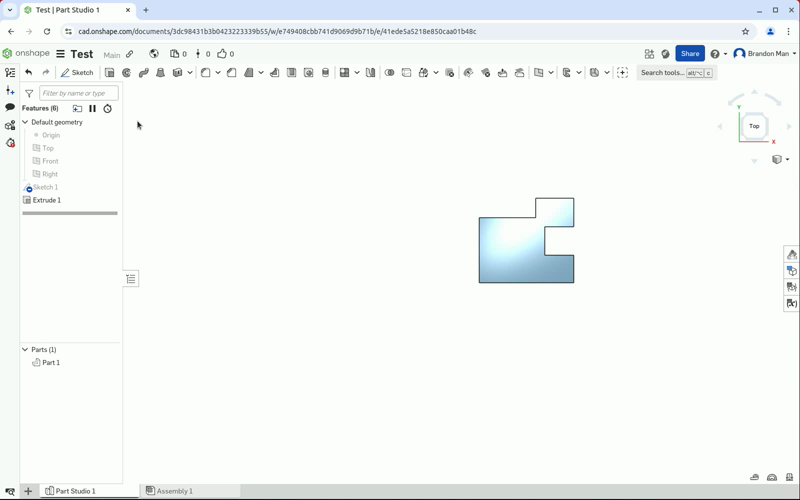
mouse_move(73, 189)
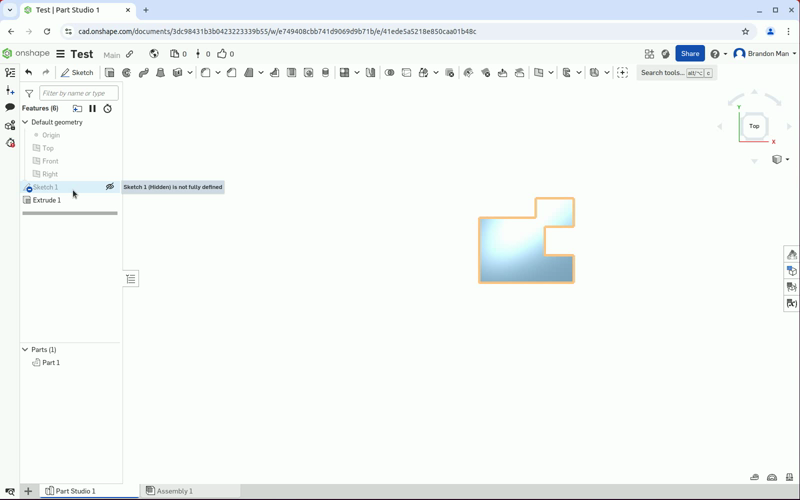
click(73, 189)
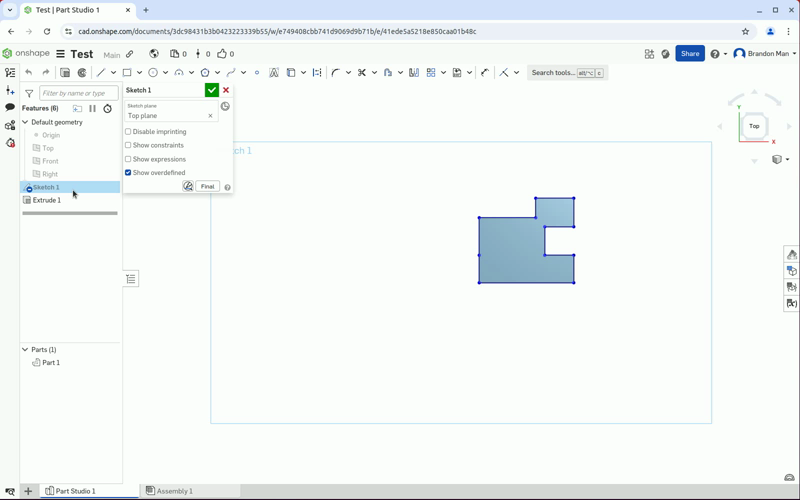
mouse_move(229, 92)
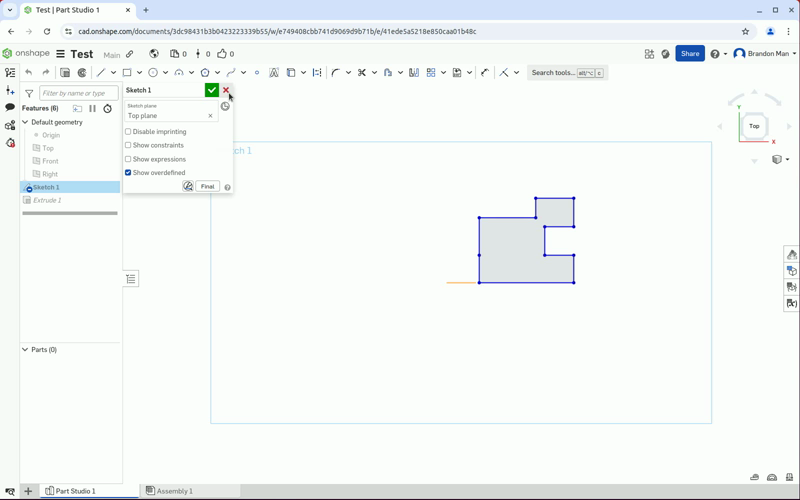
click(229, 92)
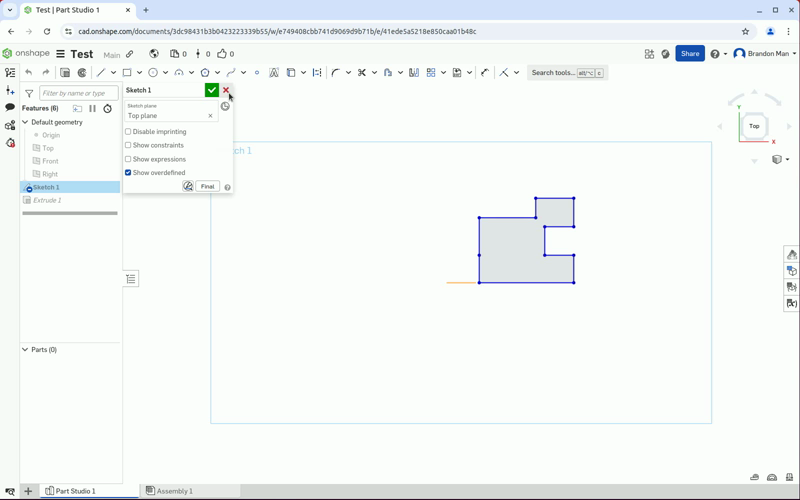
key(shift+s)
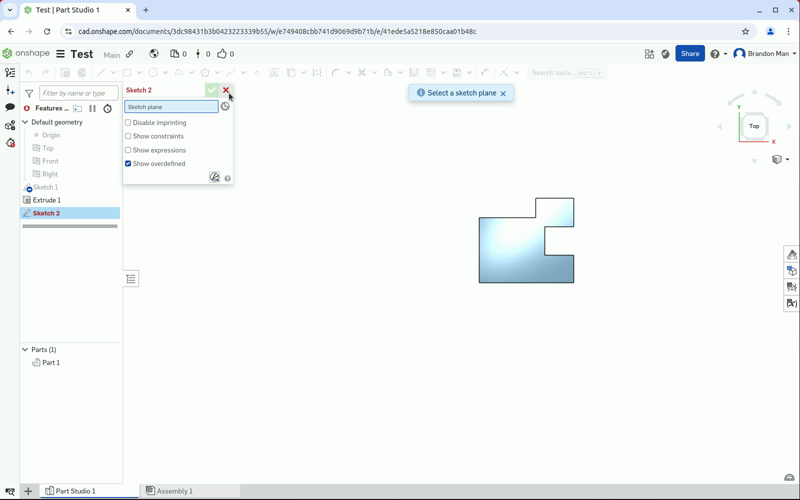
mouse_move(73, 150)
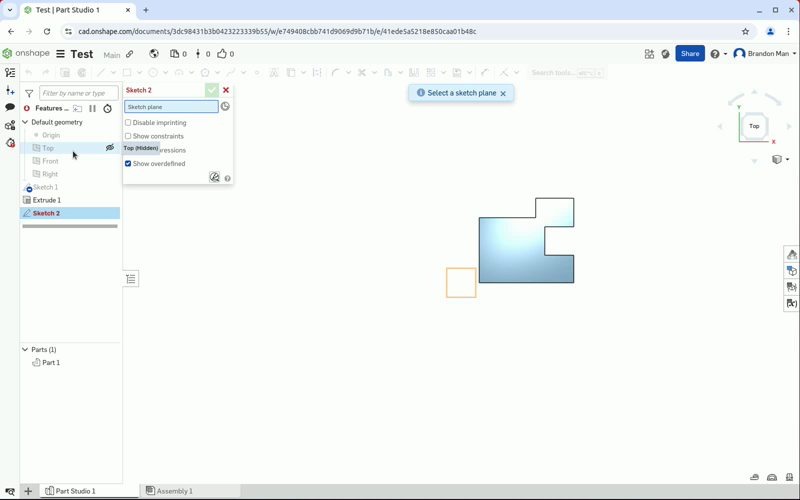
click(73, 150)
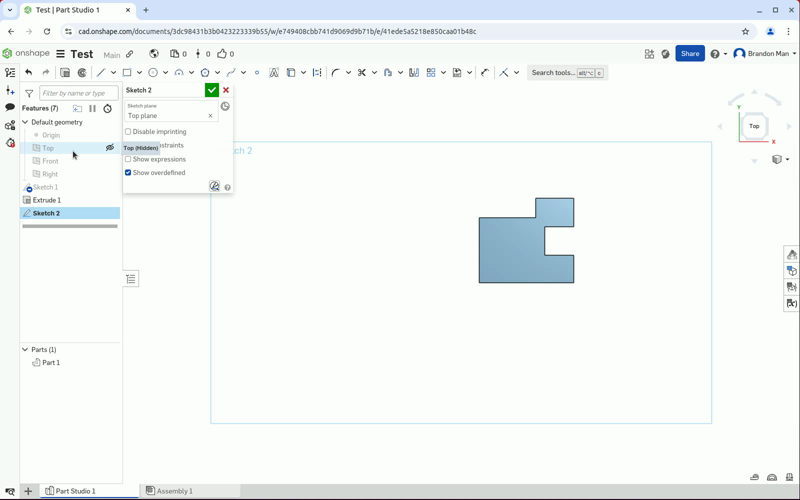
mouse_move(73, 352)
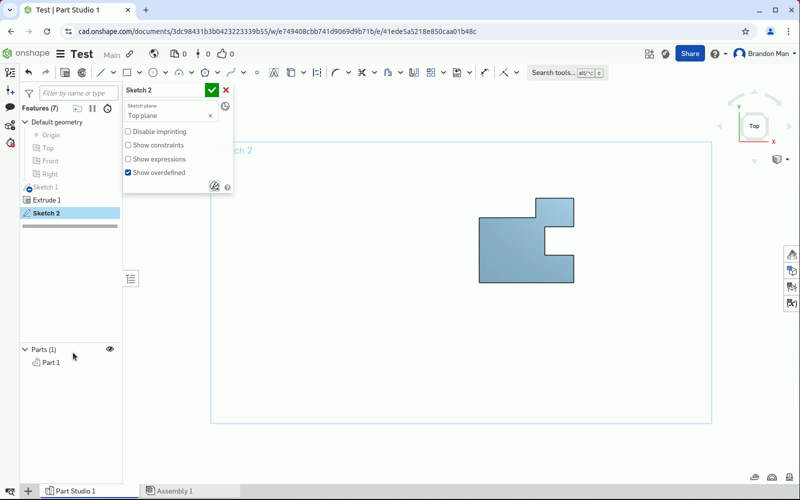
key(y)
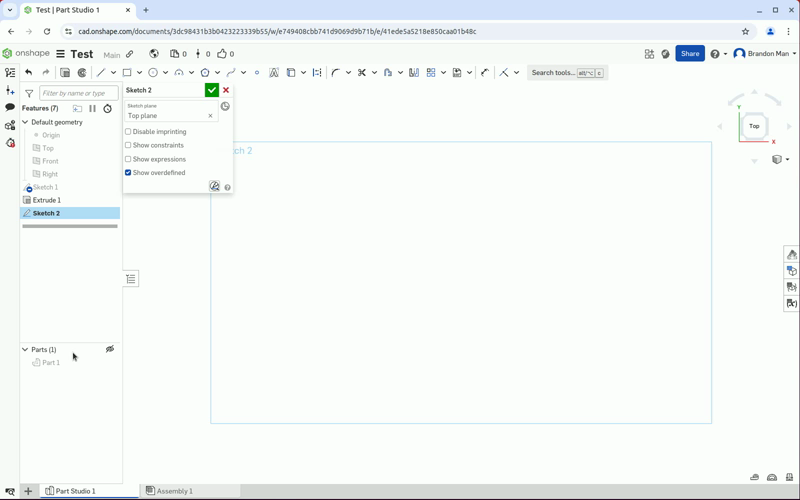
key(l)
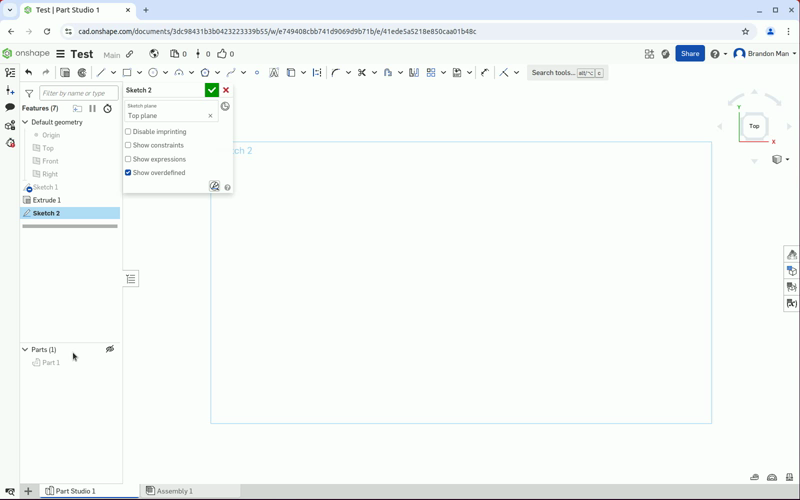
key_down(shift)
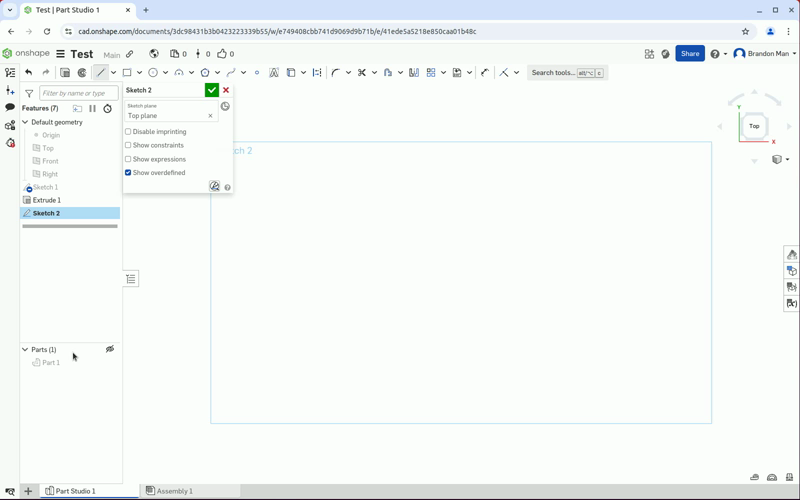
mouse_move(460, 282)
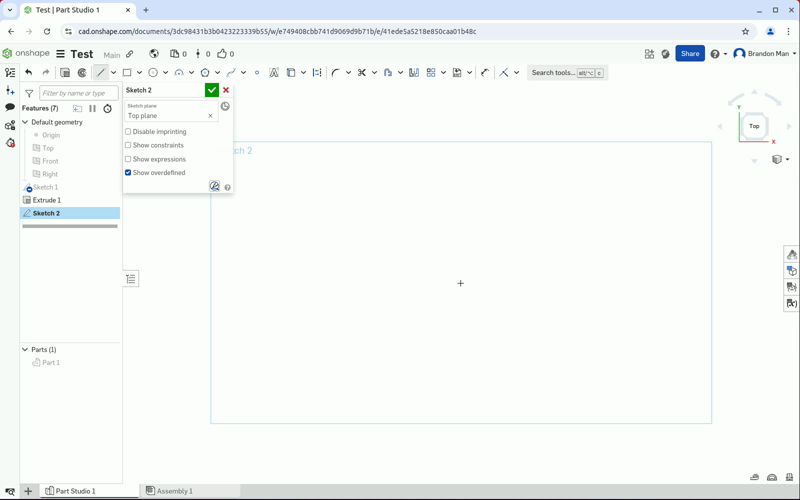
click(460, 282)
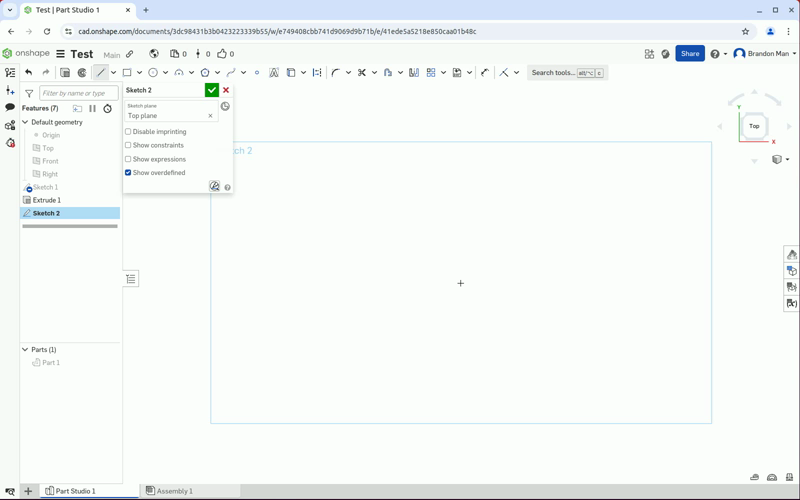
key_up(shift)
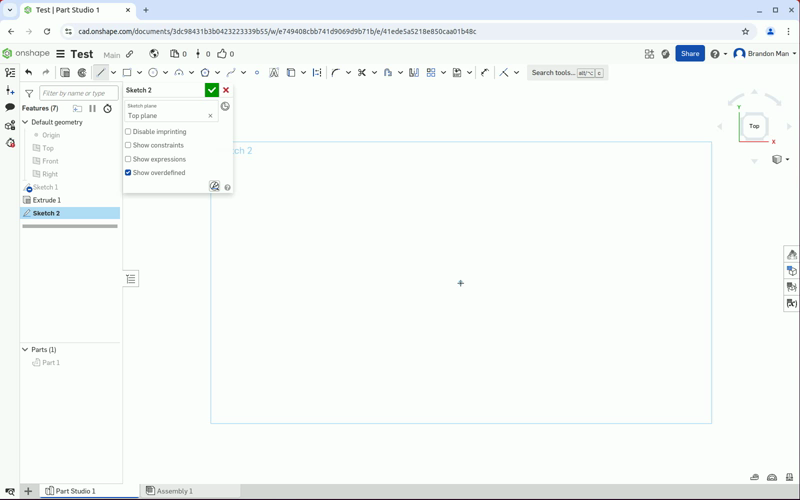
key_down(shift)
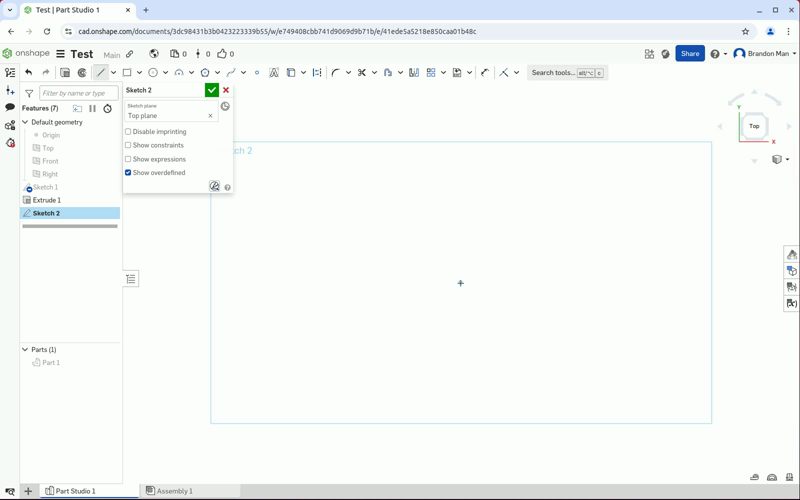
mouse_move(490, 282)
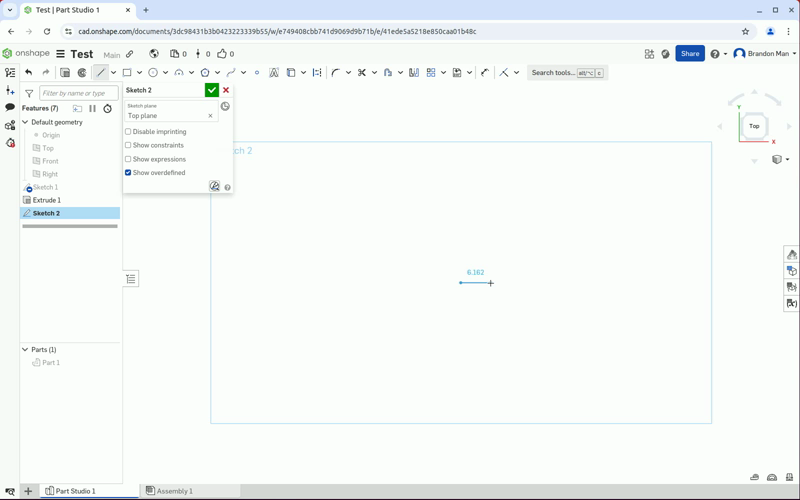
mouse_move(480, 282)
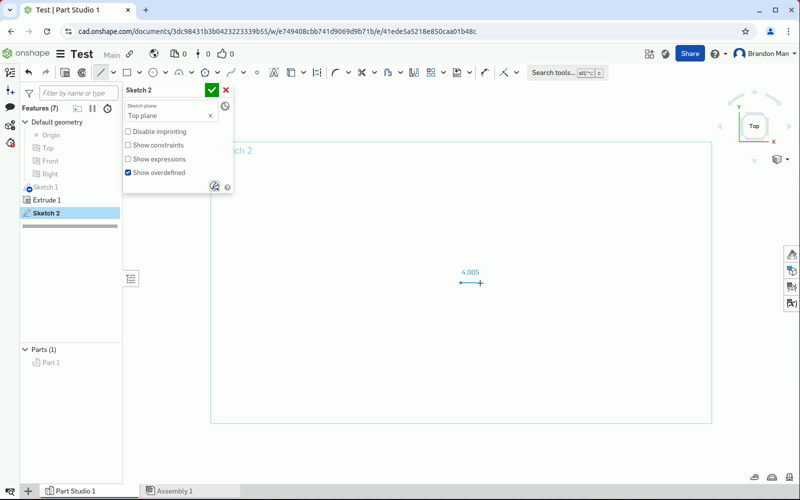
click(480, 282)
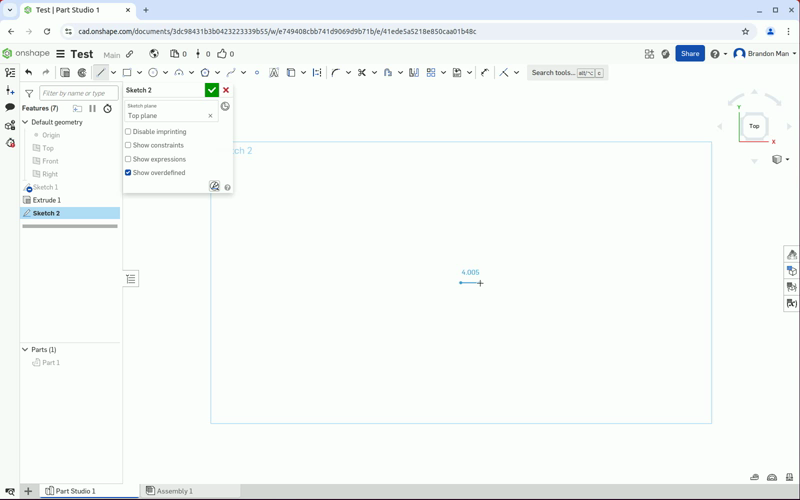
key_up(shift)
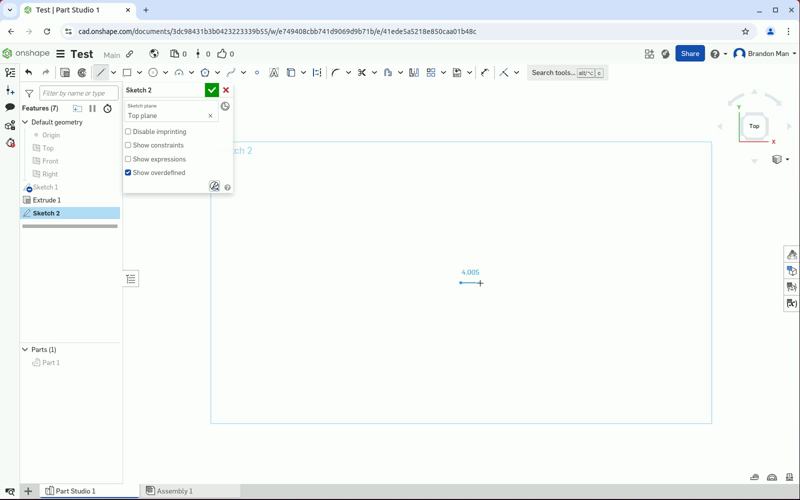
key_down(shift)
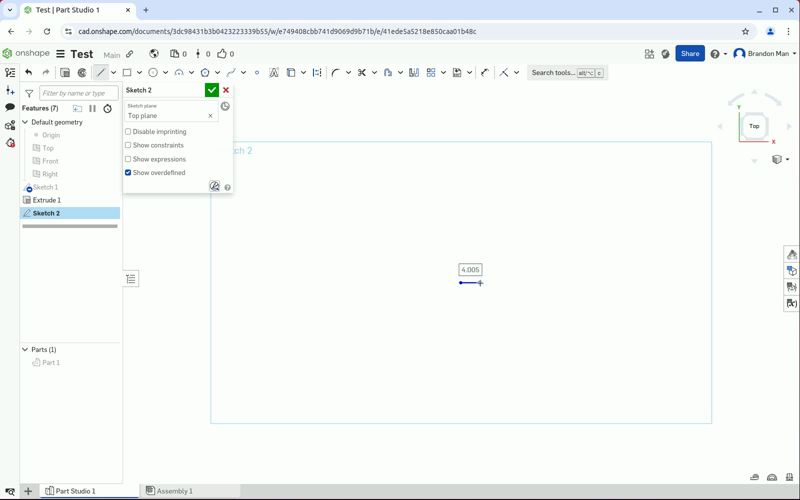
mouse_move(510, 282)
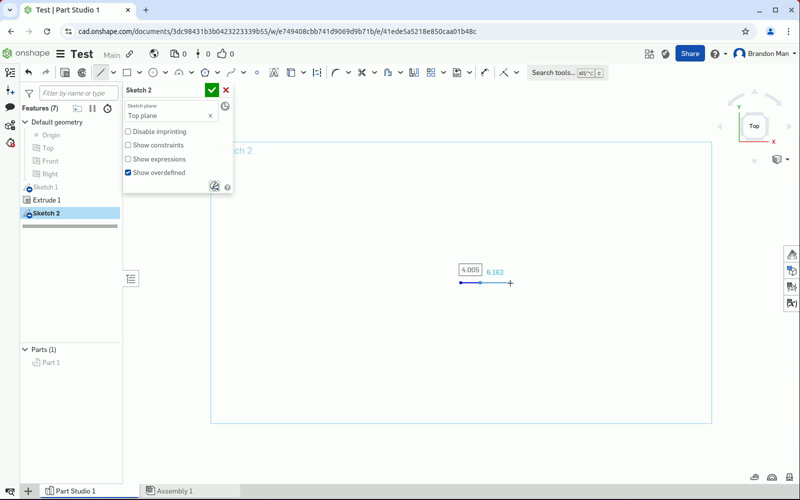
mouse_move(480, 253)
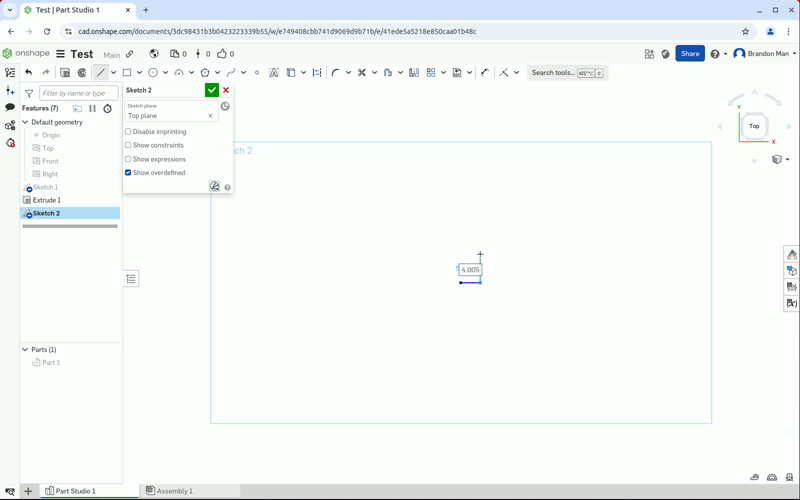
click(480, 253)
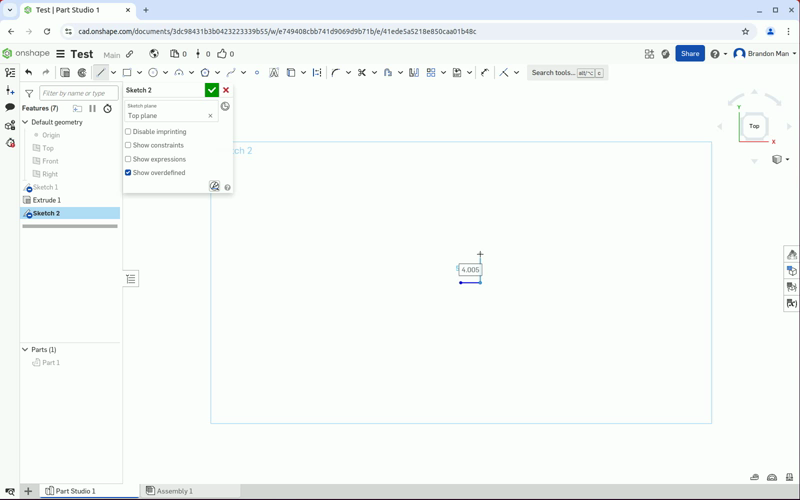
key_up(shift)
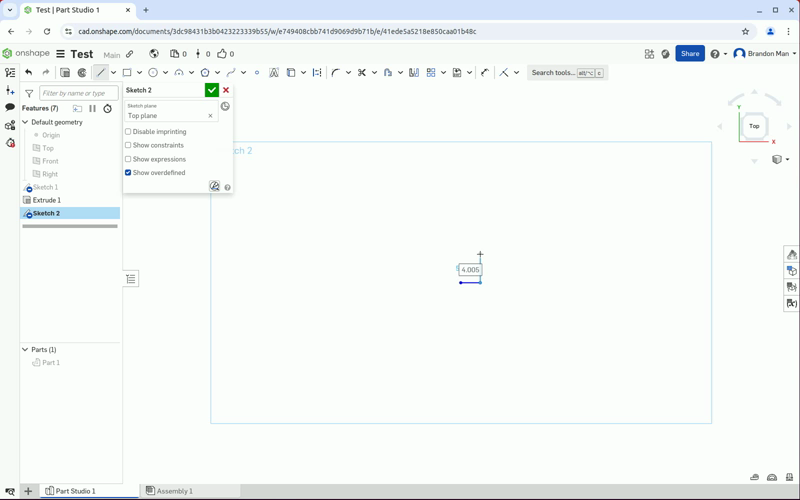
key_down(shift)
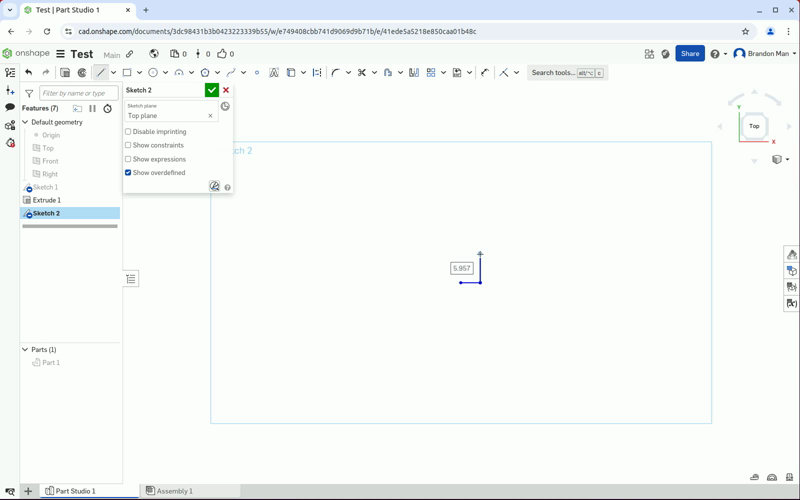
mouse_move(510, 253)
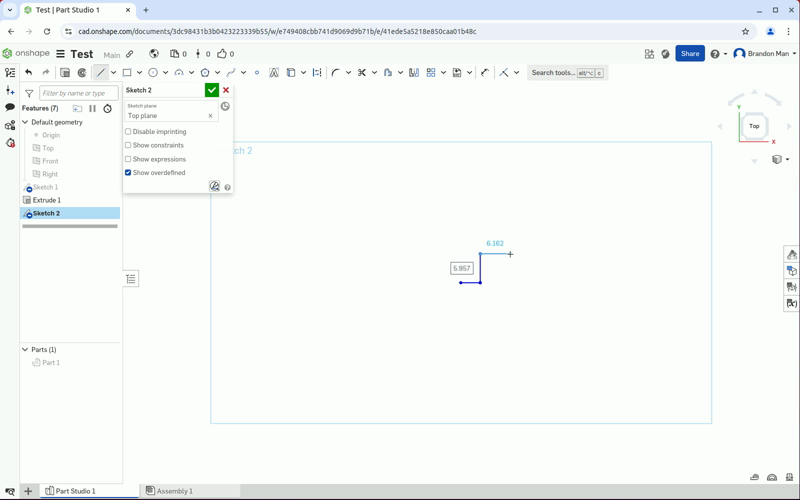
mouse_move(460, 253)
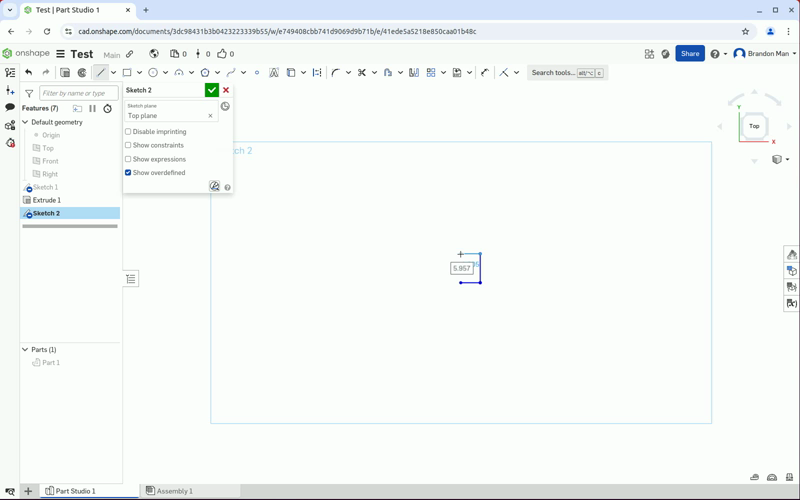
click(460, 253)
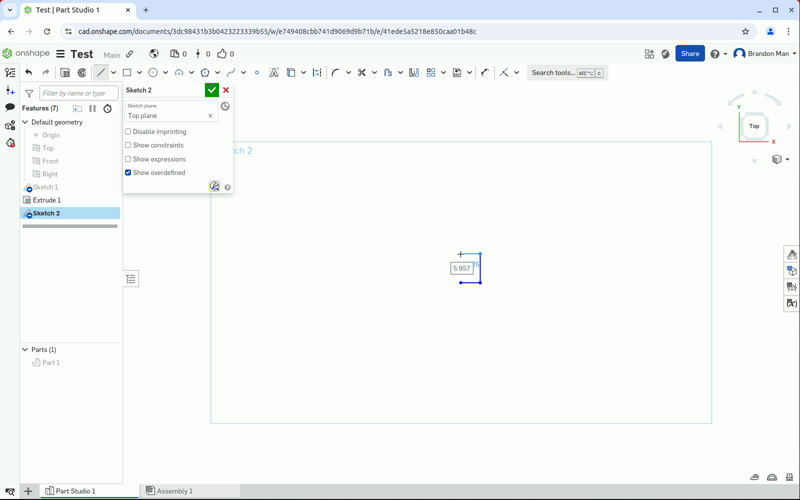
key_up(shift)
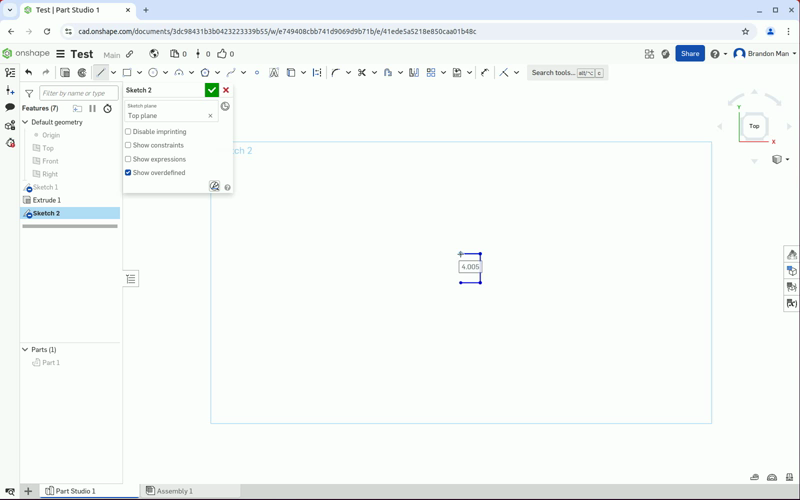
mouse_move(490, 253)
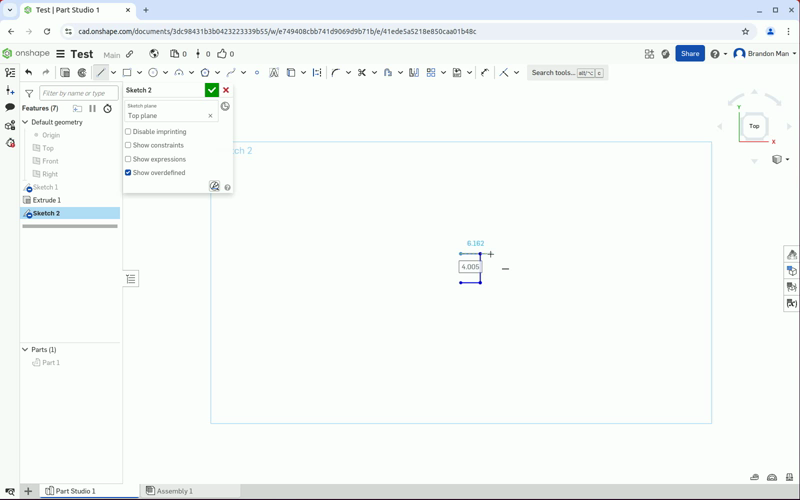
key_down(shift)
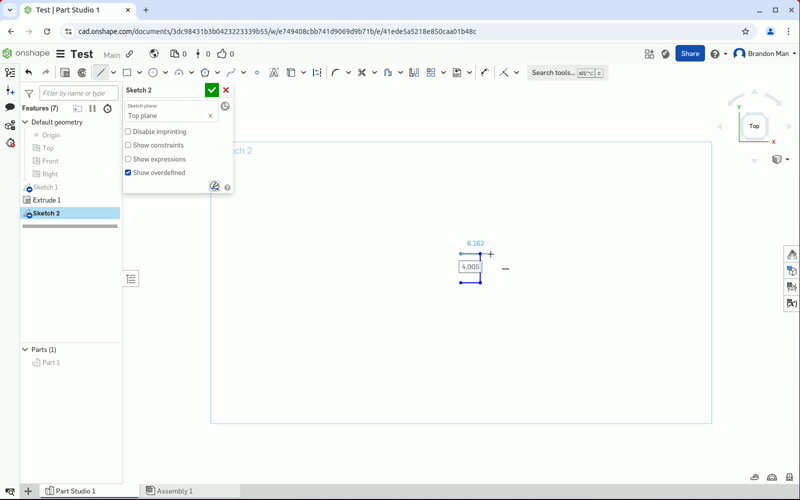
mouse_move(460, 282)
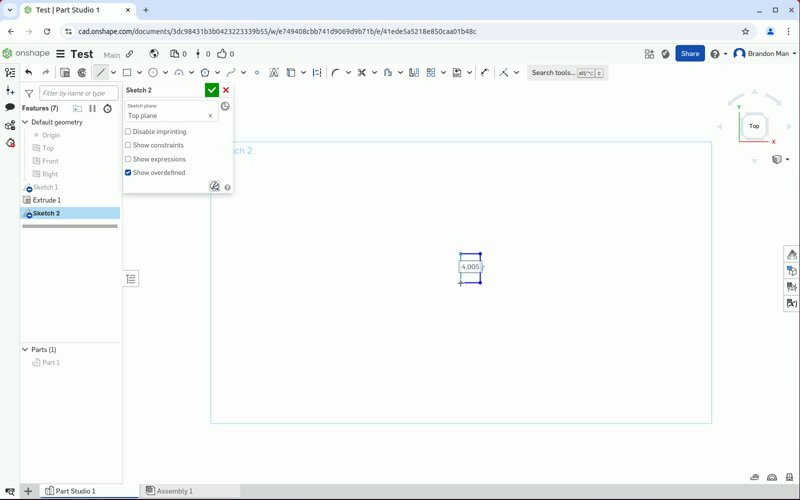
key_up(shift)
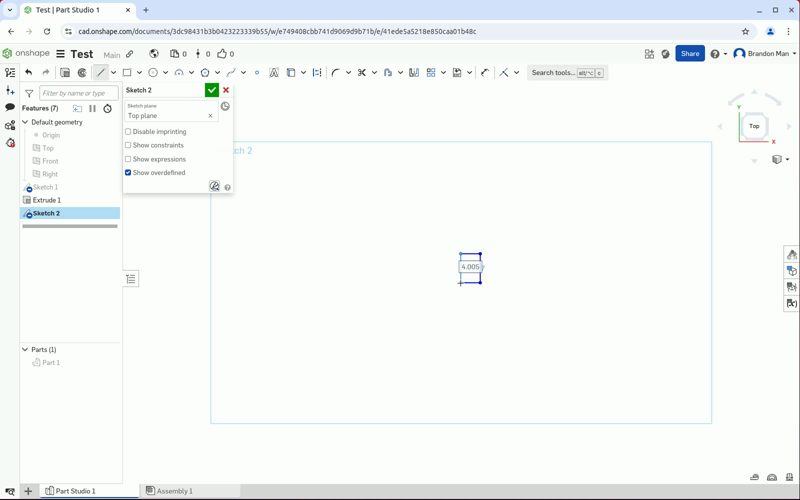
click(460, 282)
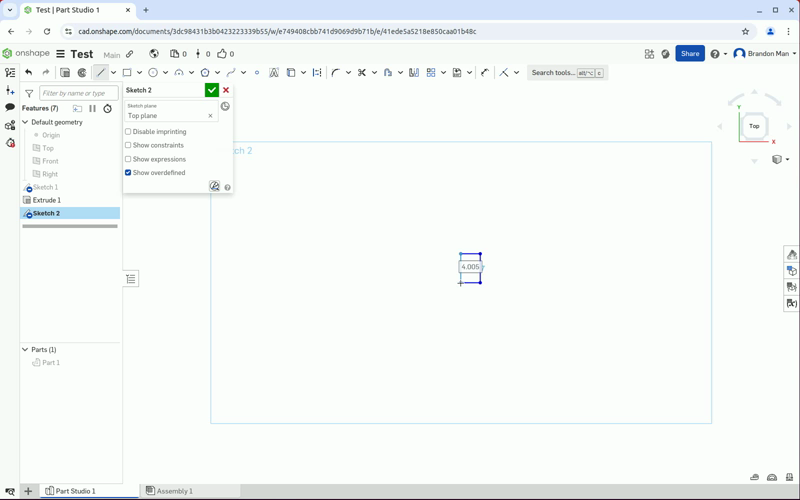
key(esc)
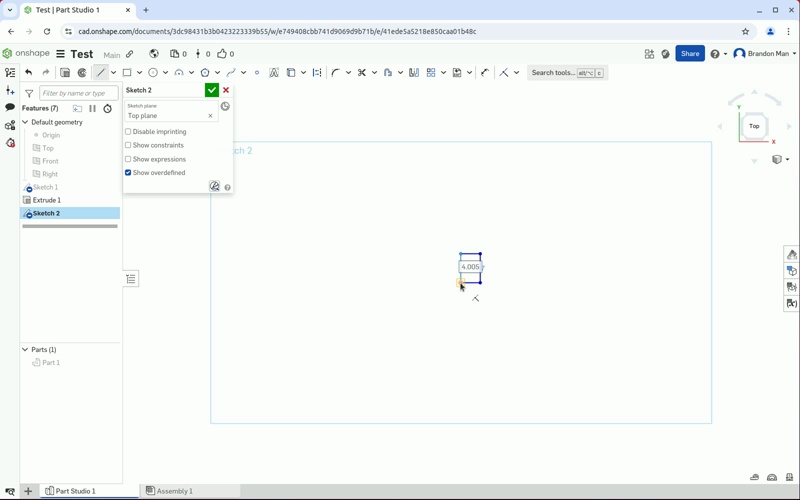
mouse_move(462, 266)
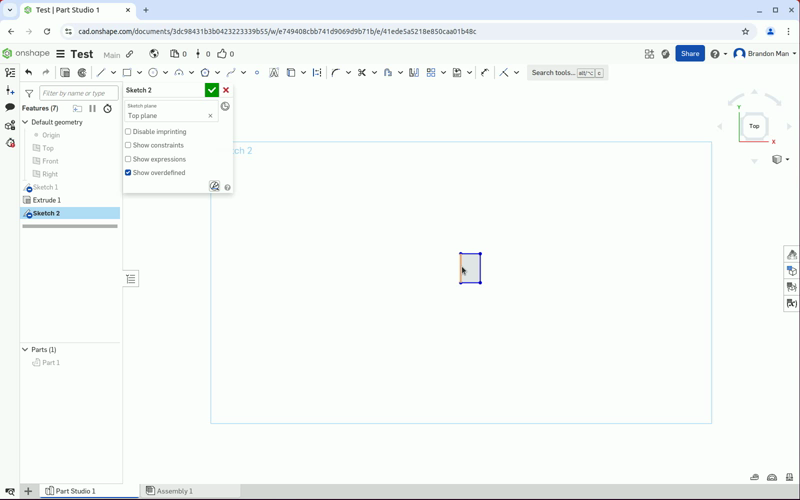
scroll(6)
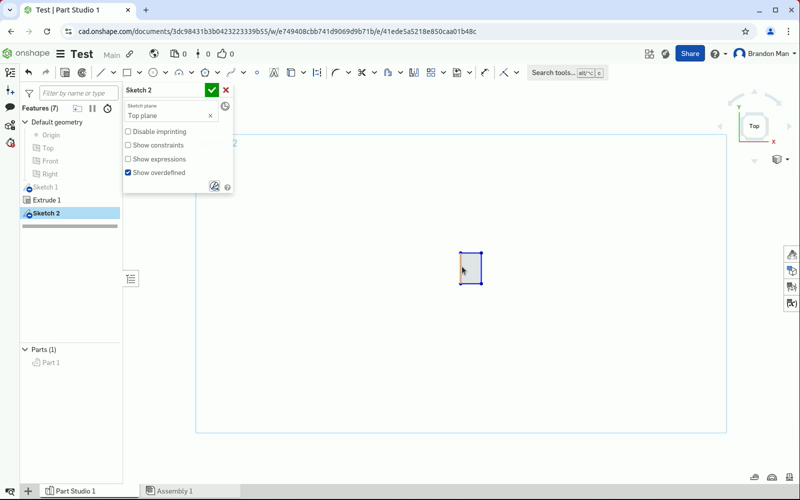
scroll(6)
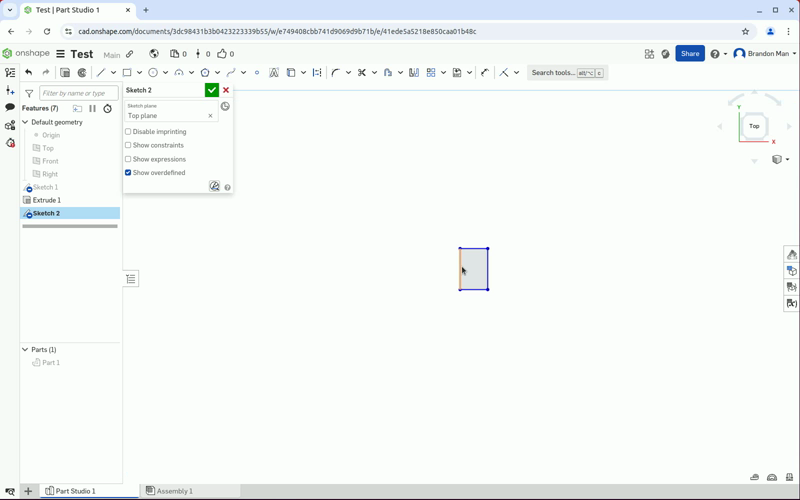
scroll(6)
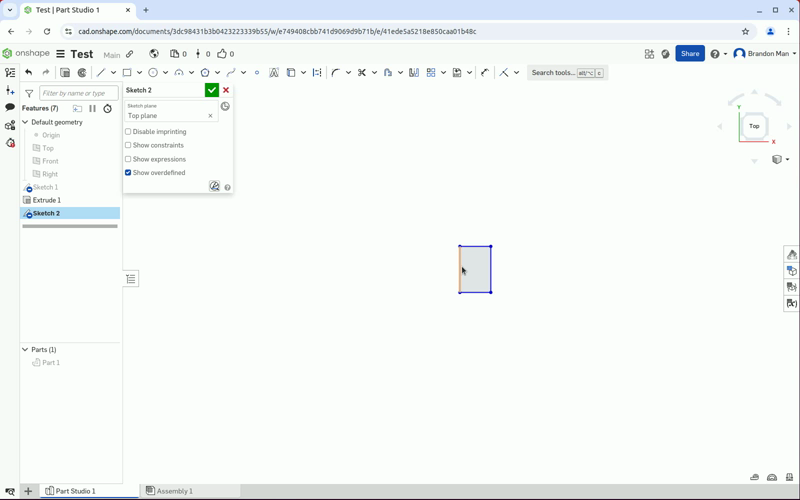
scroll(6)
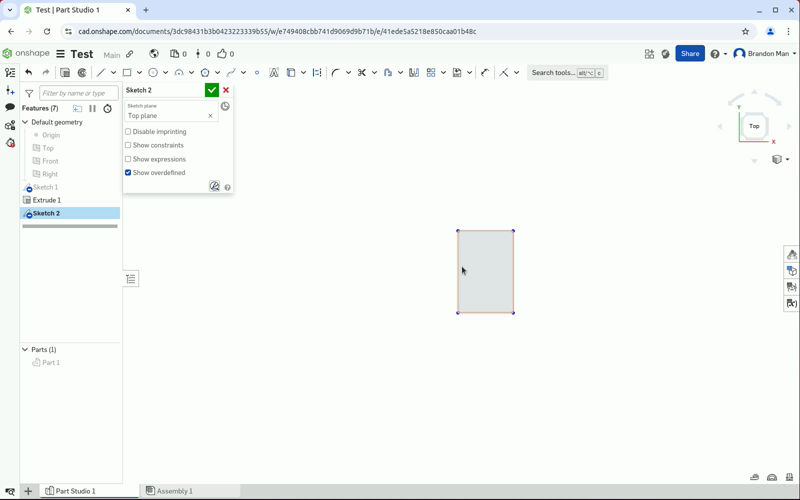
scroll(6)
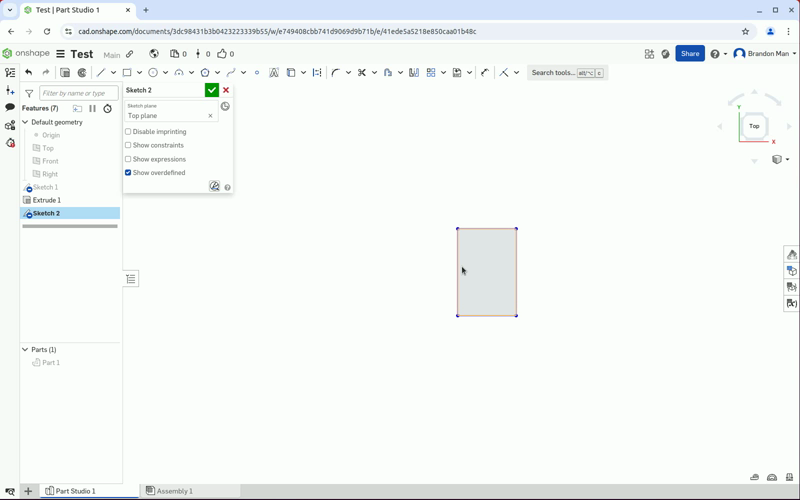
scroll(6)
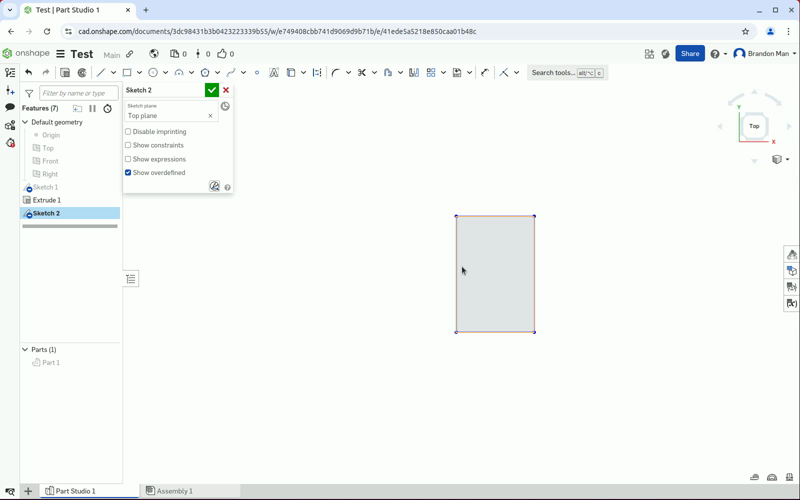
scroll(6)
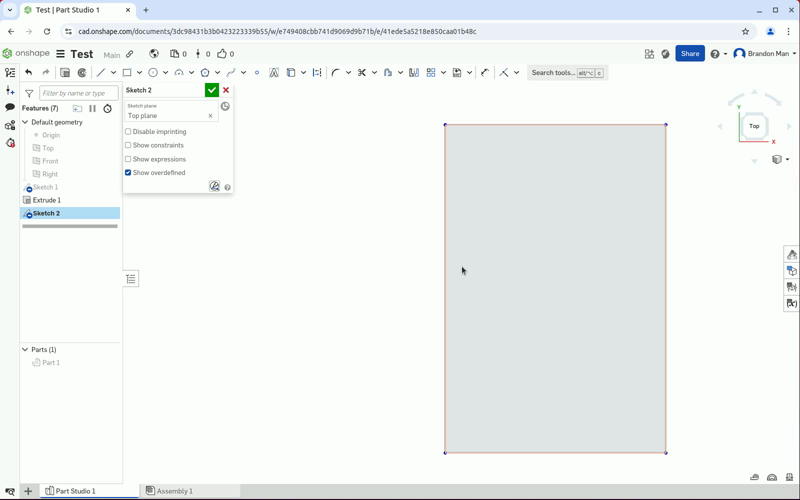
click(462, 266)
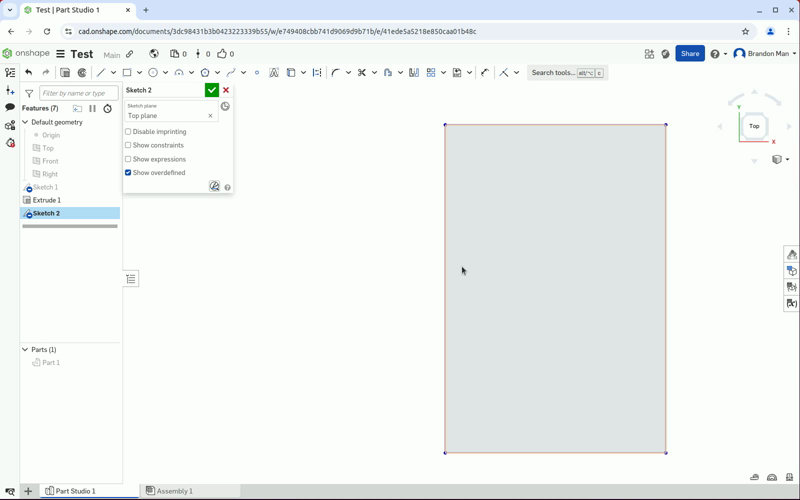
scroll(-6)
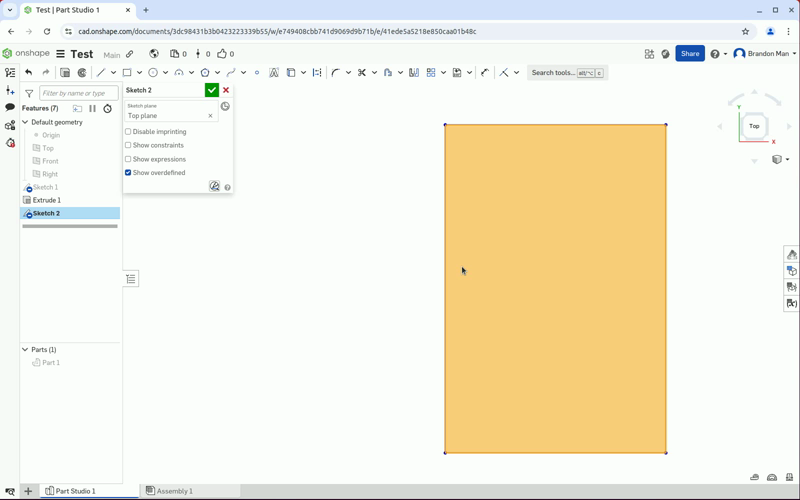
scroll(-6)
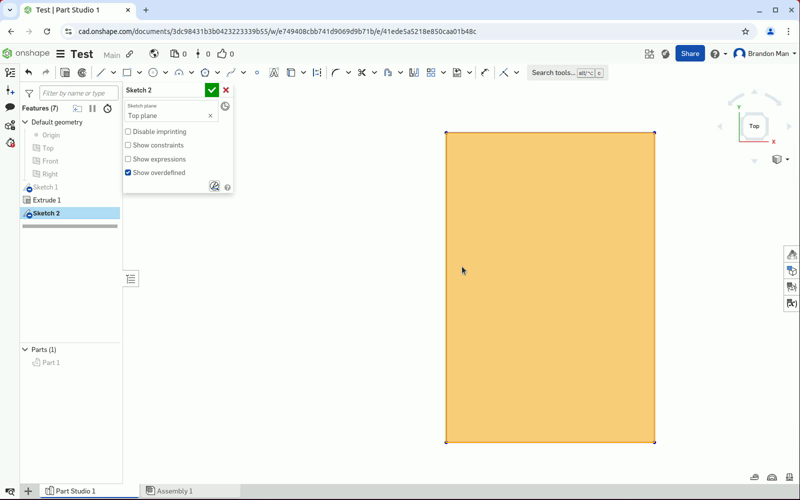
scroll(-6)
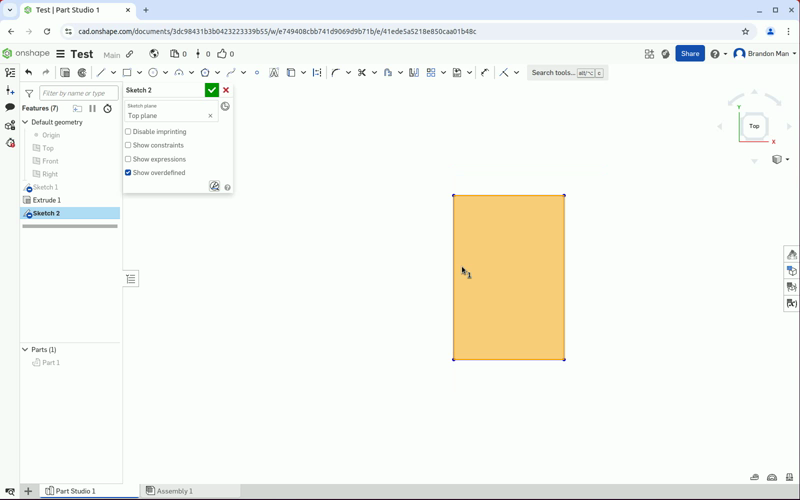
scroll(-6)
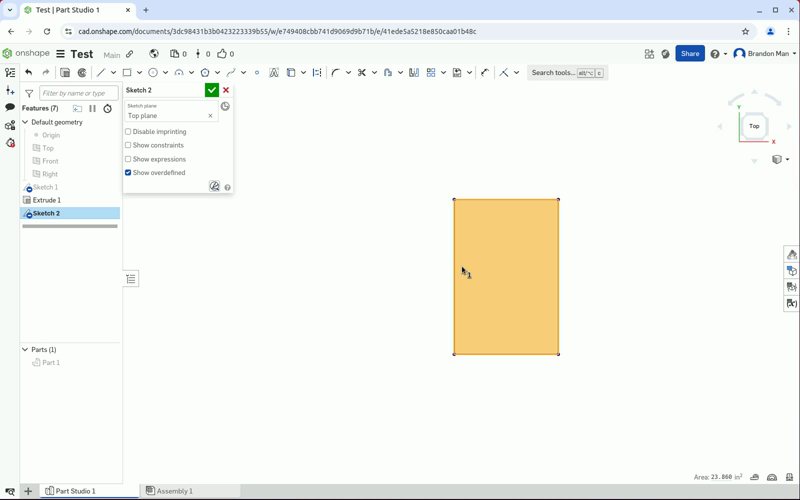
scroll(-6)
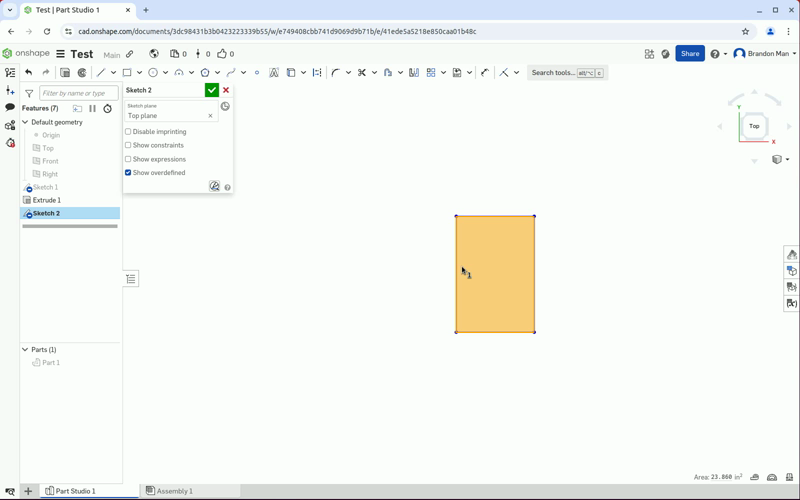
scroll(-6)
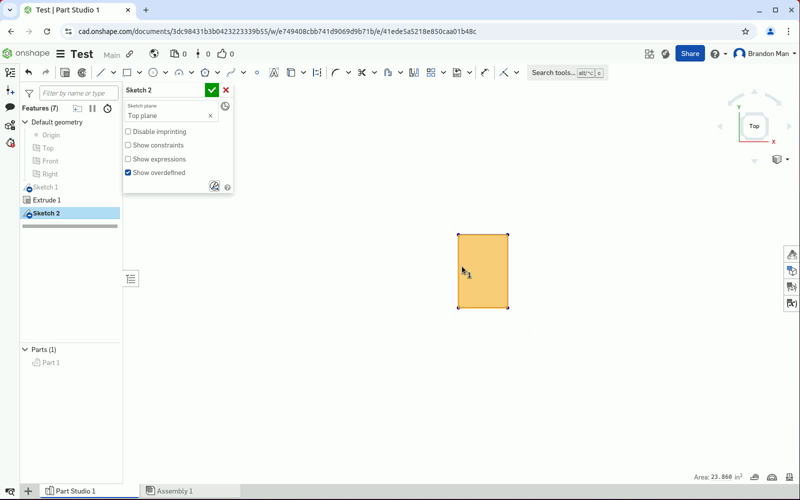
scroll(-6)
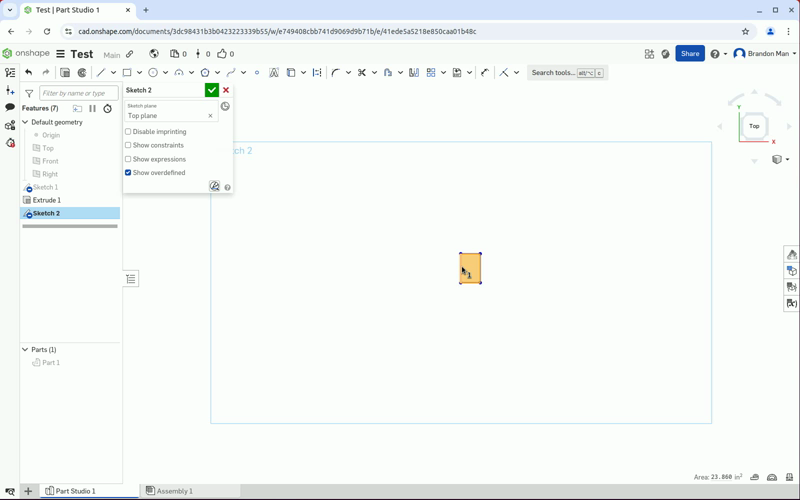
mouse_move(73, 352)
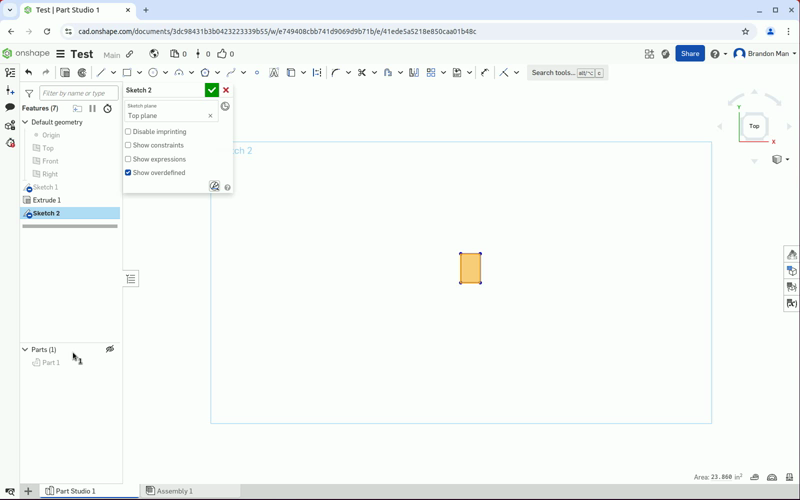
key(shift+y)
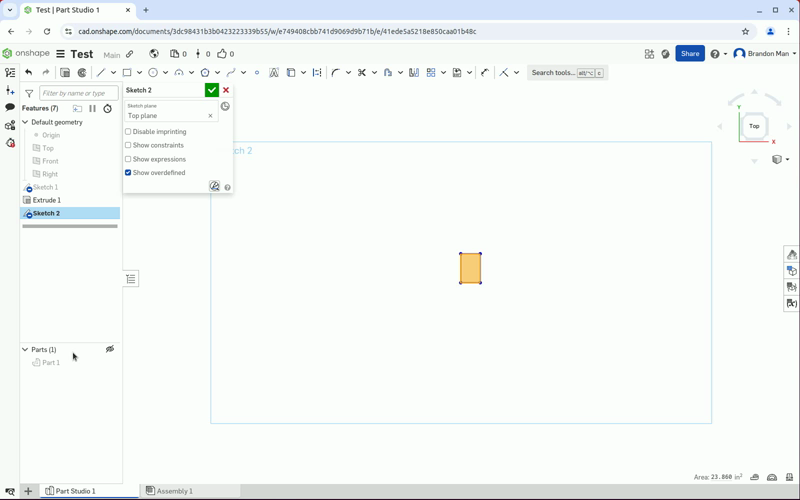
key(shift+e)
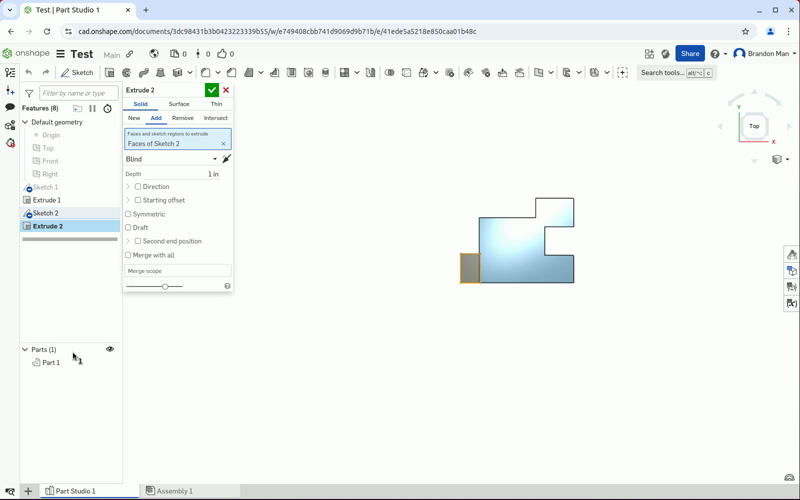
mouse_move(143, 106)
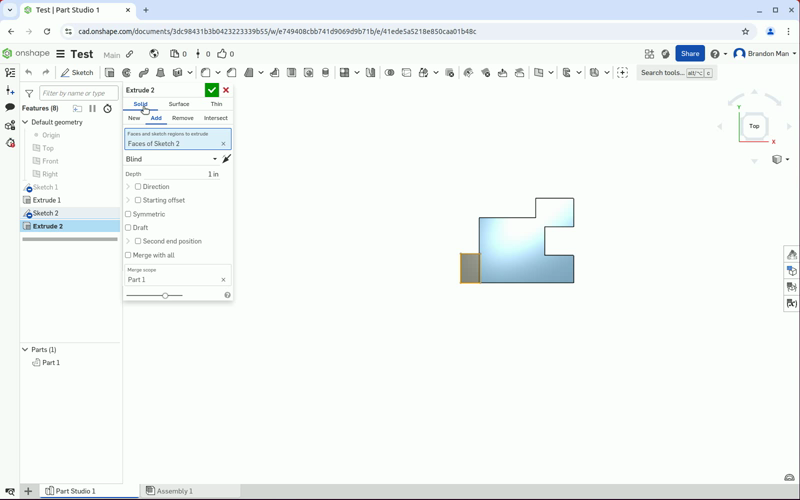
click(143, 106)
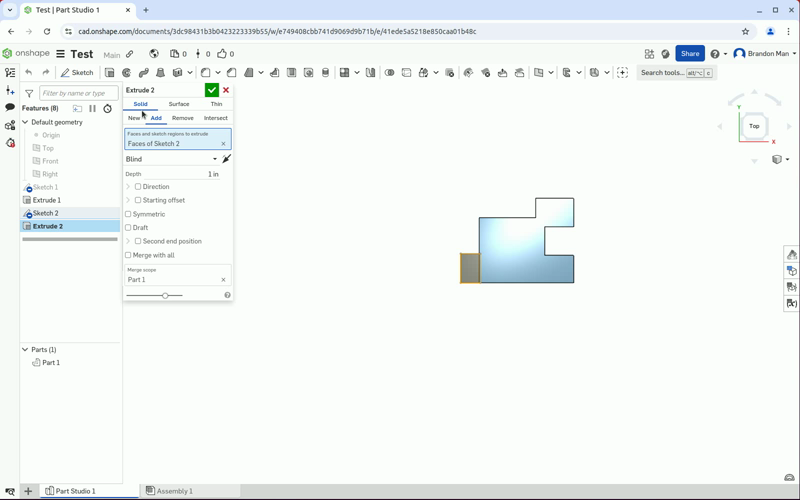
mouse_move(137, 120)
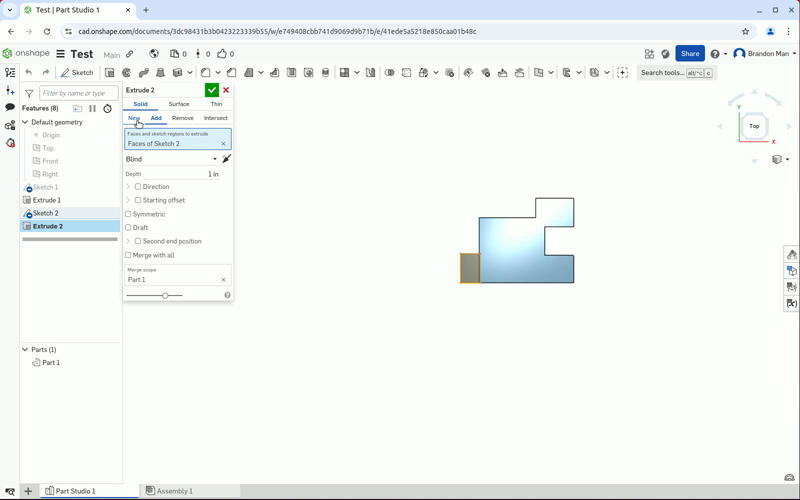
click(137, 120)
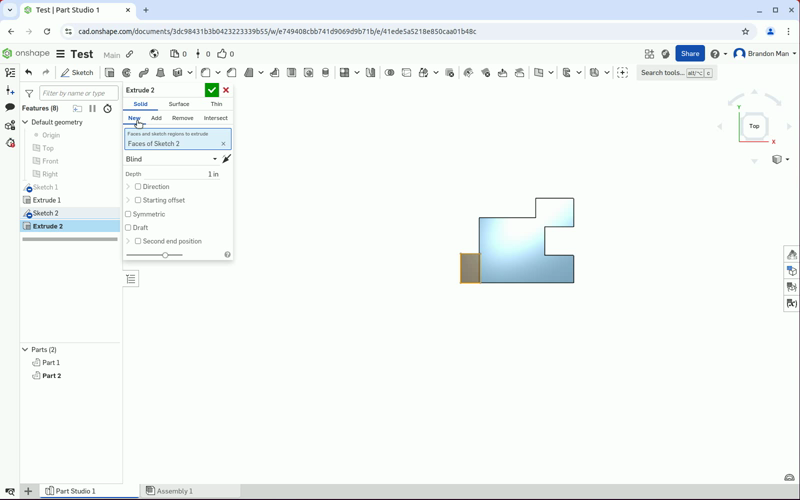
key(tab, 4)
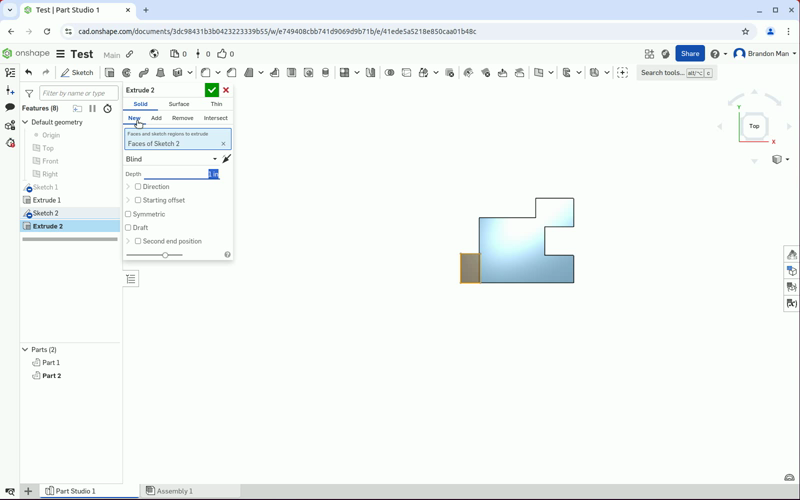
text(7.703)
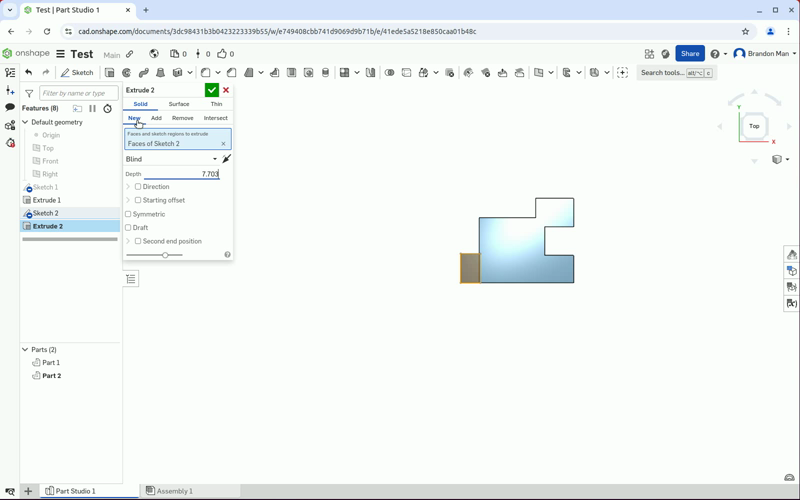
key(enter)
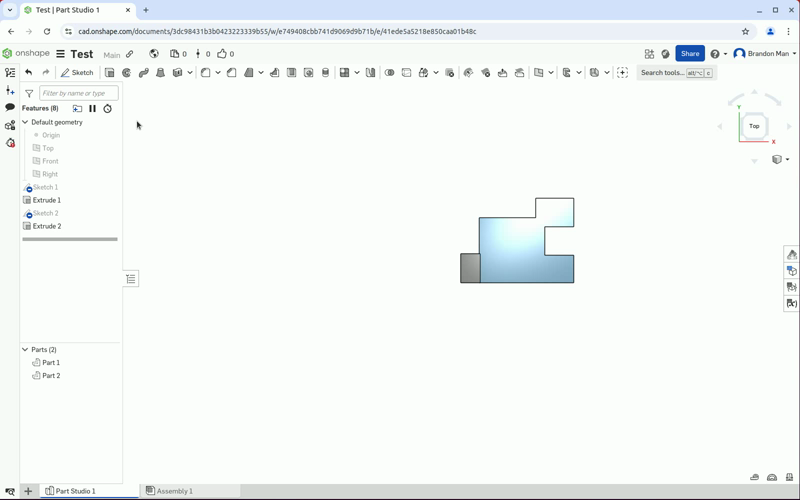
key(shift+h)
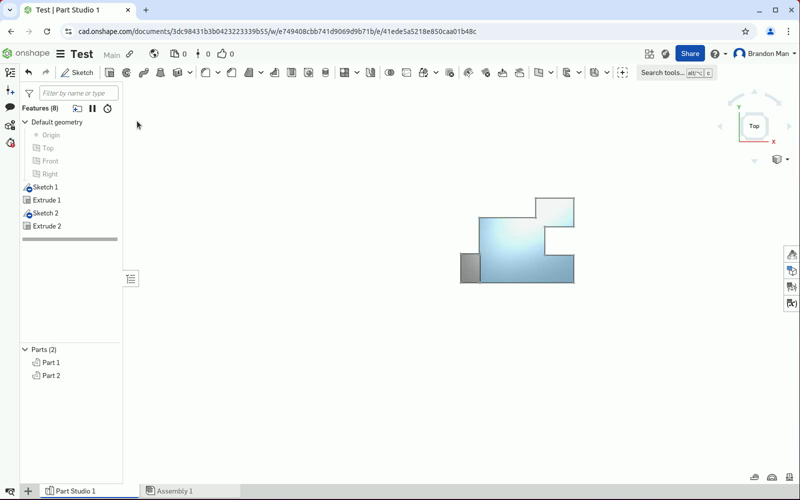
key(shift+h)
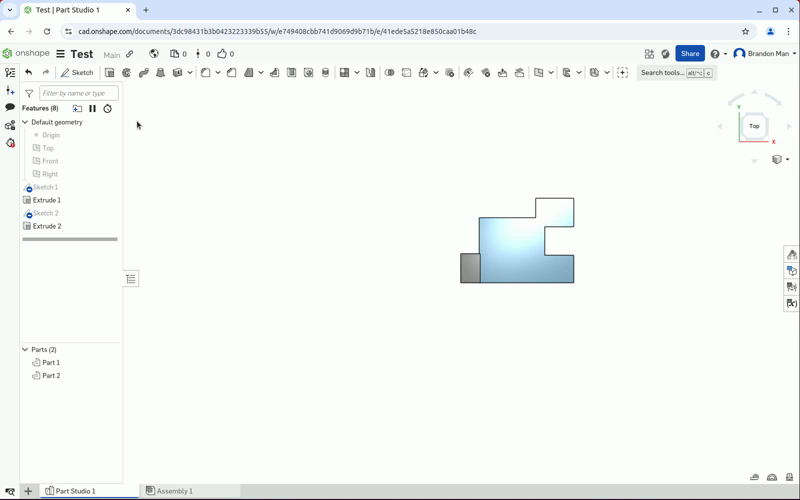
mouse_move(73, 189)
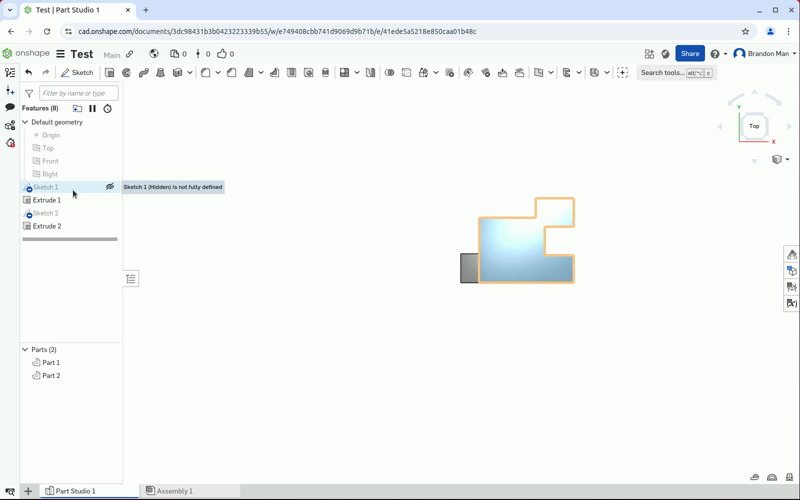
click(73, 189)
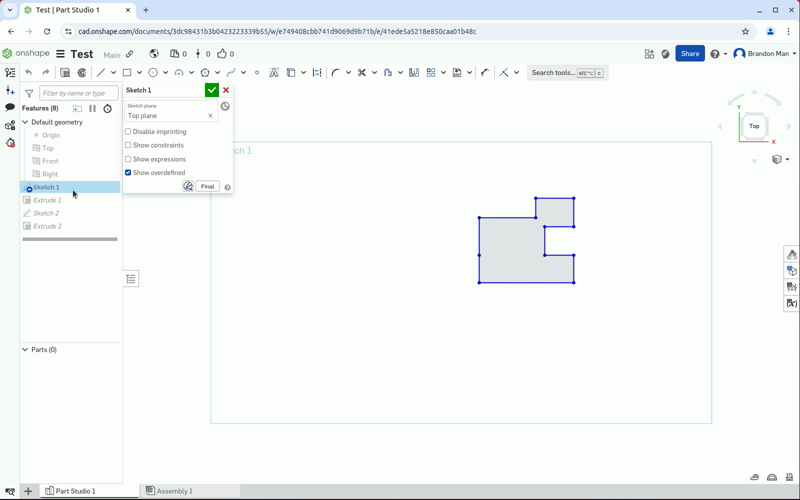
mouse_move(229, 92)
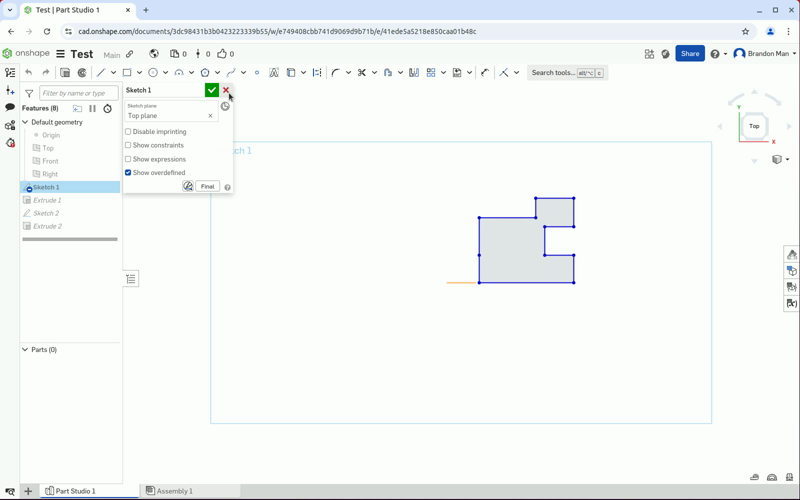
click(229, 92)
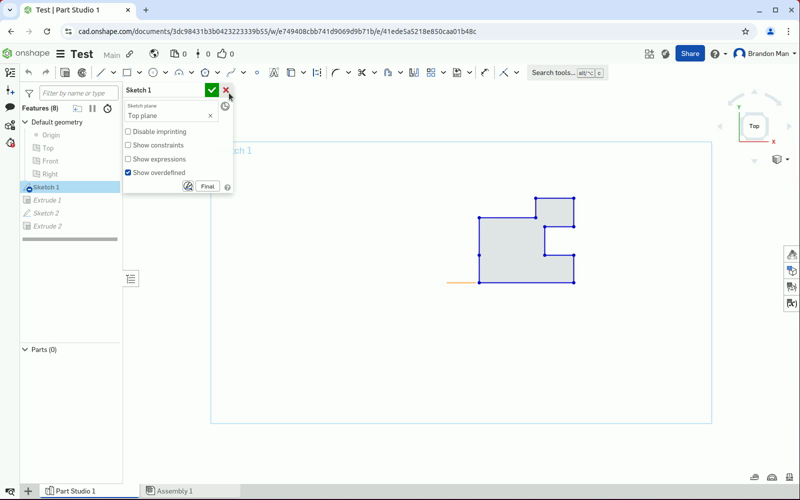
key(shift+s)
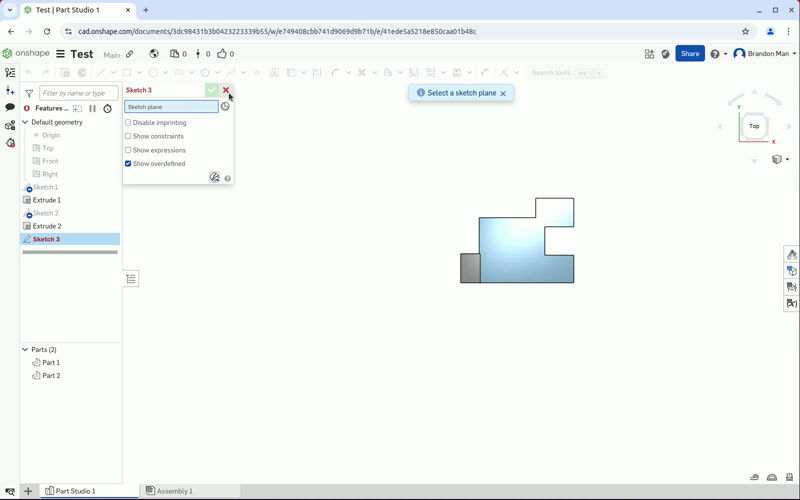
mouse_move(73, 150)
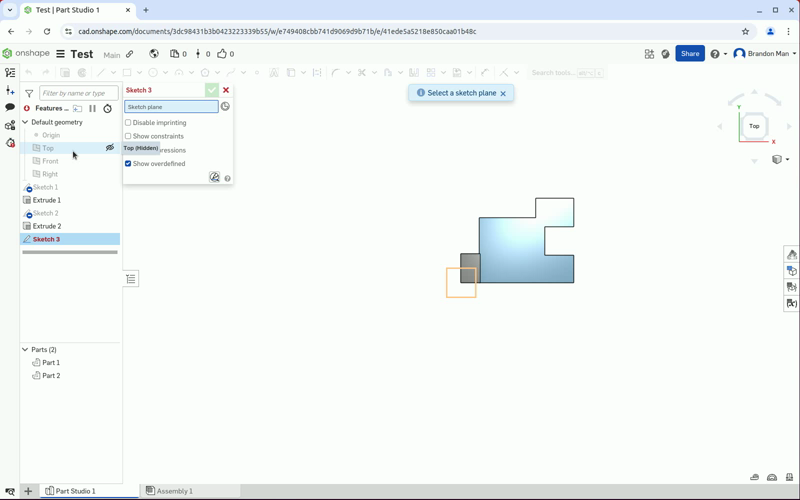
click(73, 150)
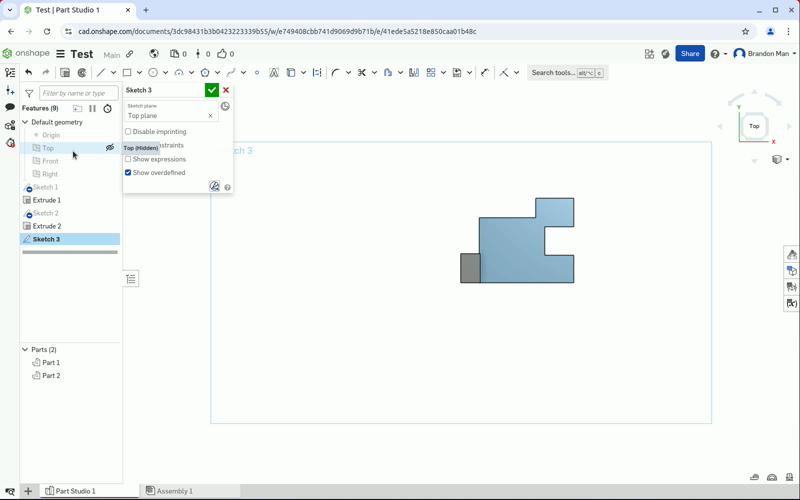
mouse_move(73, 352)
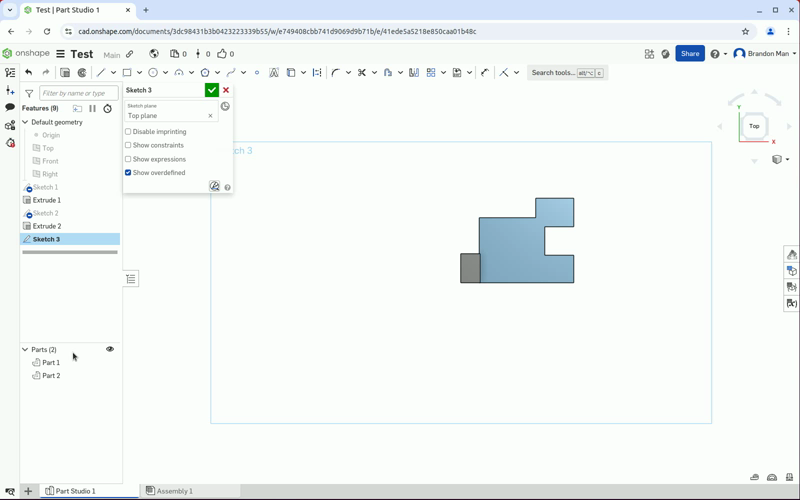
key(y)
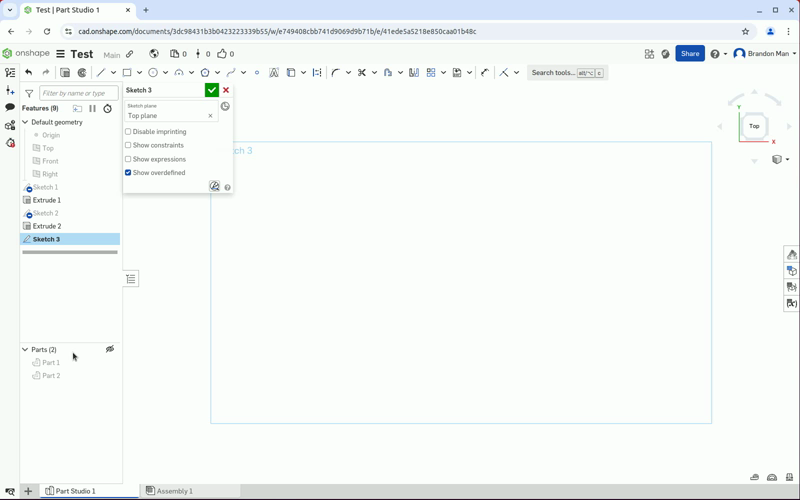
key(l)
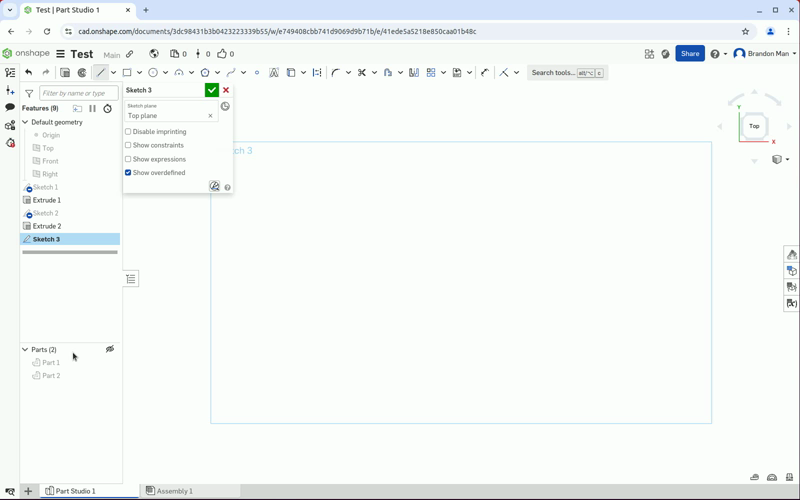
key_down(shift)
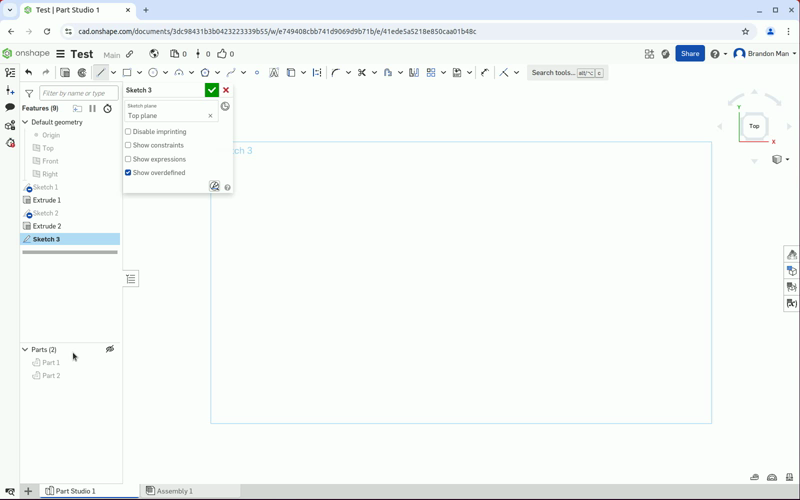
mouse_move(460, 254)
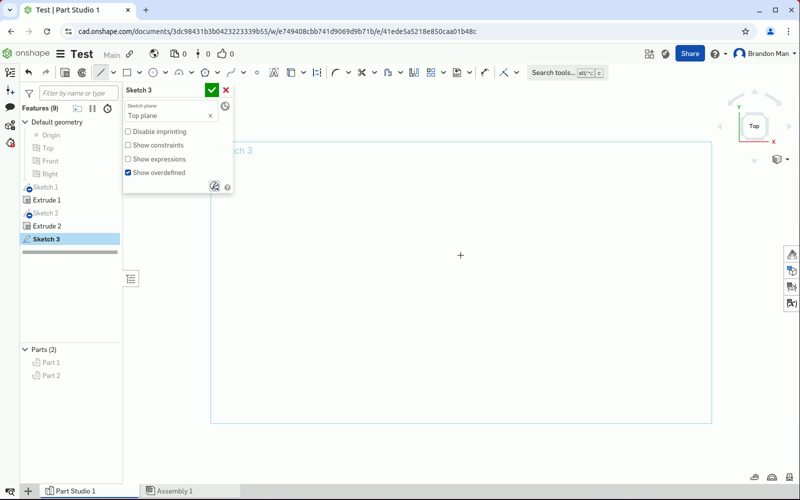
click(460, 254)
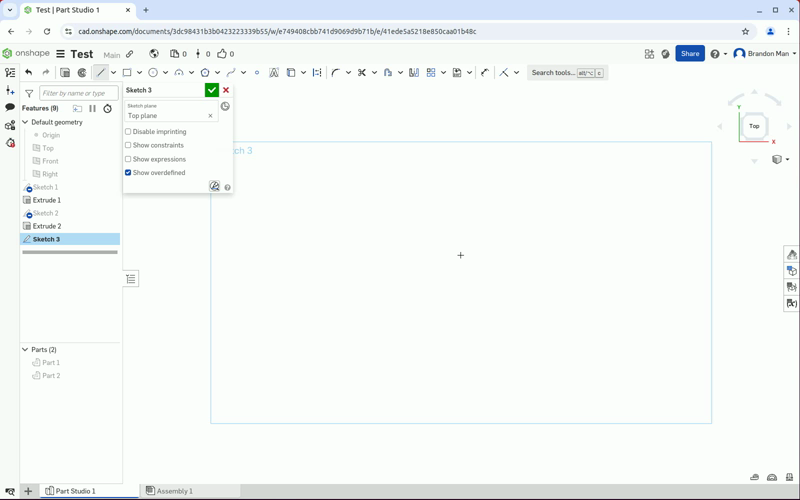
key_up(shift)
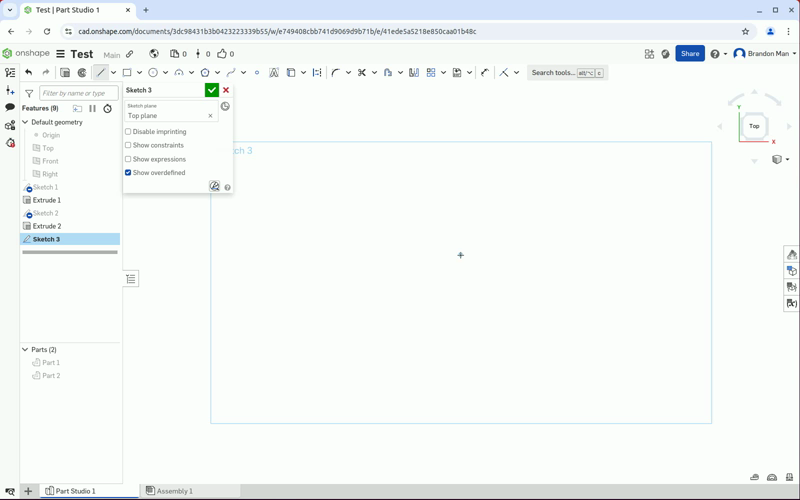
key_down(shift)
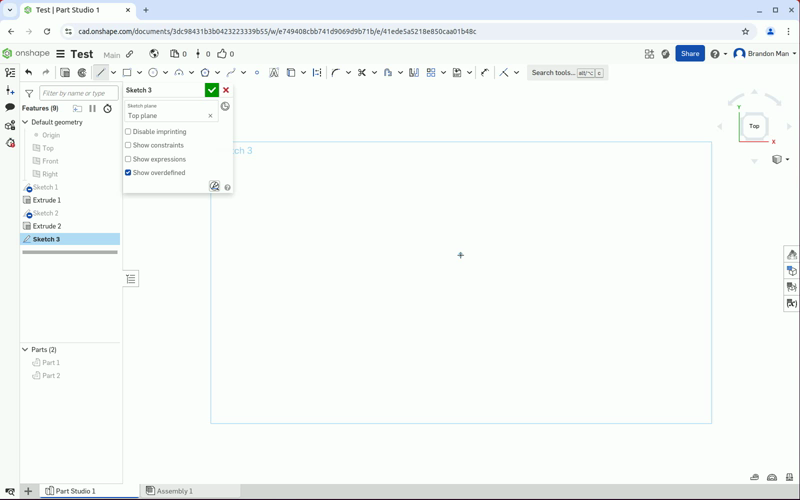
mouse_move(490, 254)
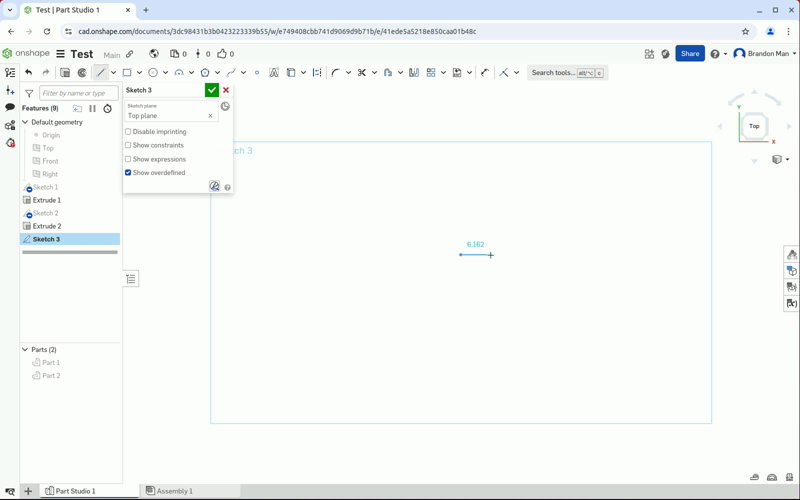
mouse_move(479, 254)
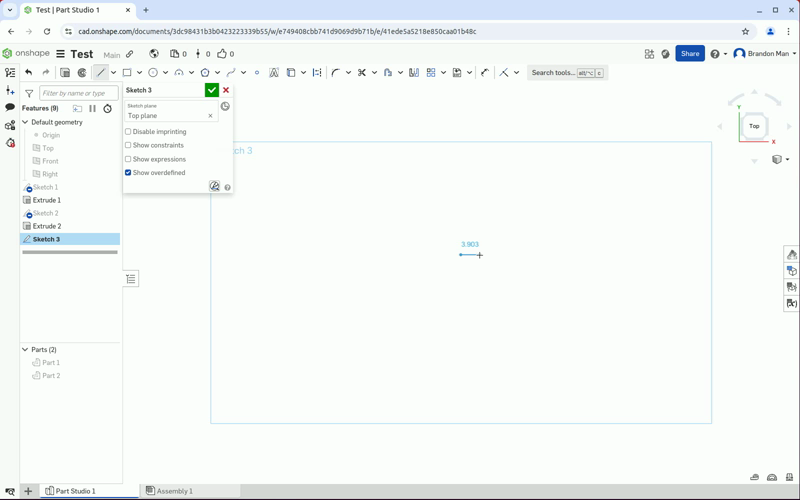
click(479, 254)
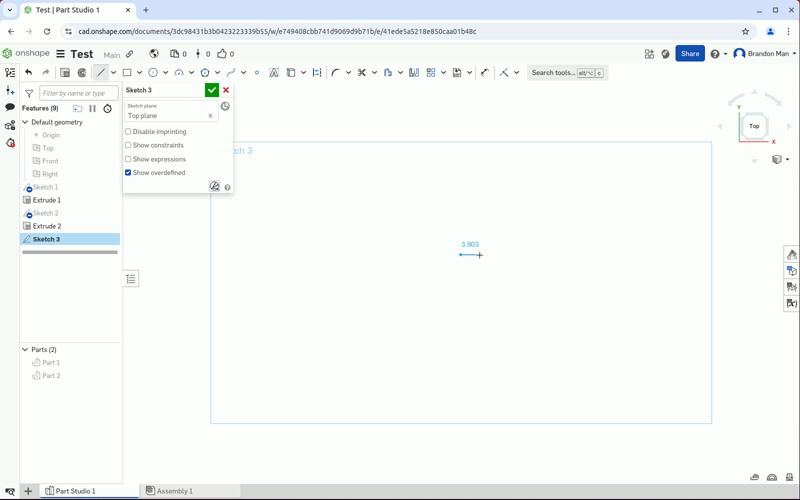
key_up(shift)
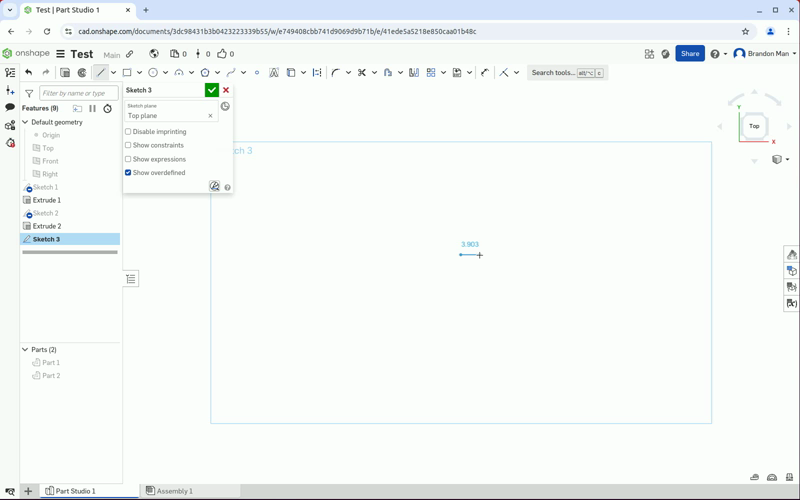
key_down(shift)
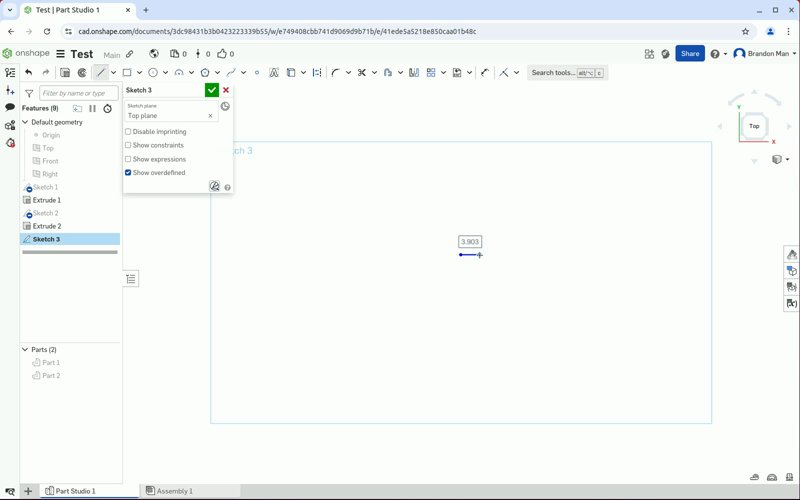
mouse_move(509, 254)
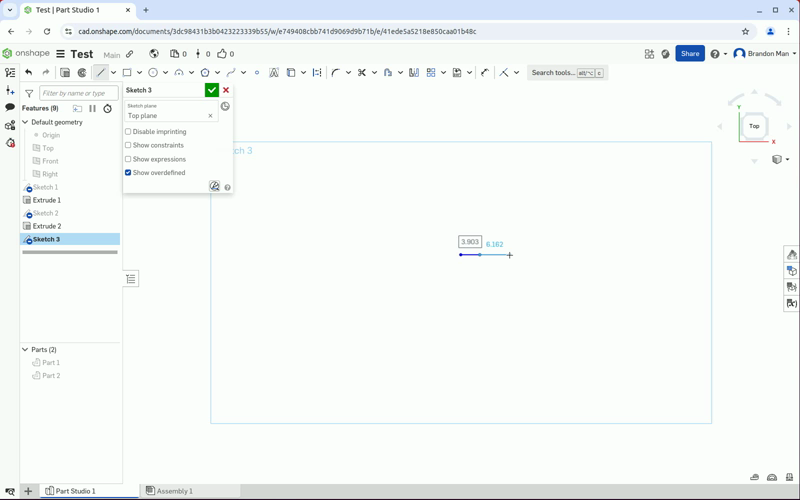
mouse_move(479, 216)
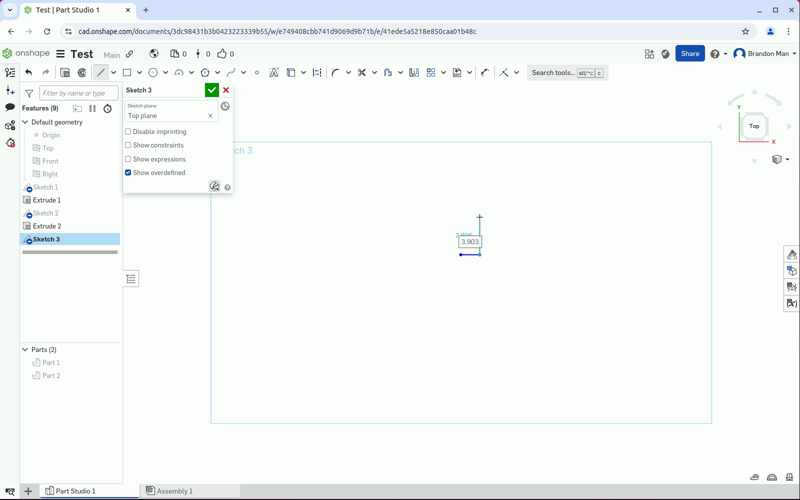
click(479, 216)
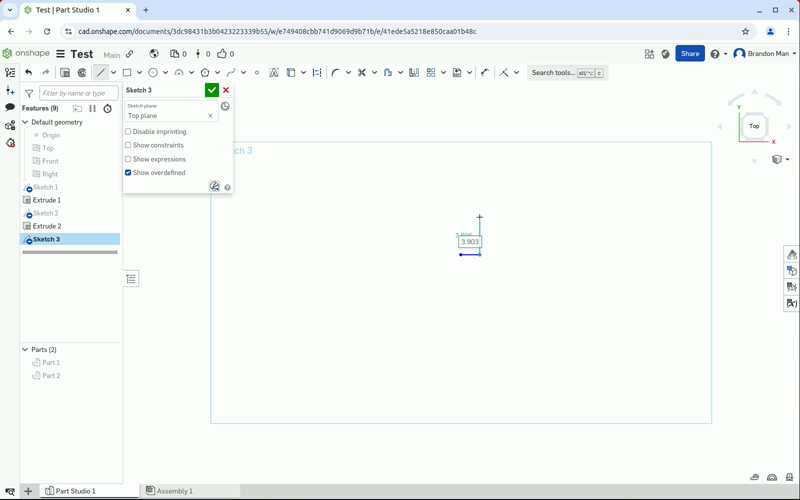
key_up(shift)
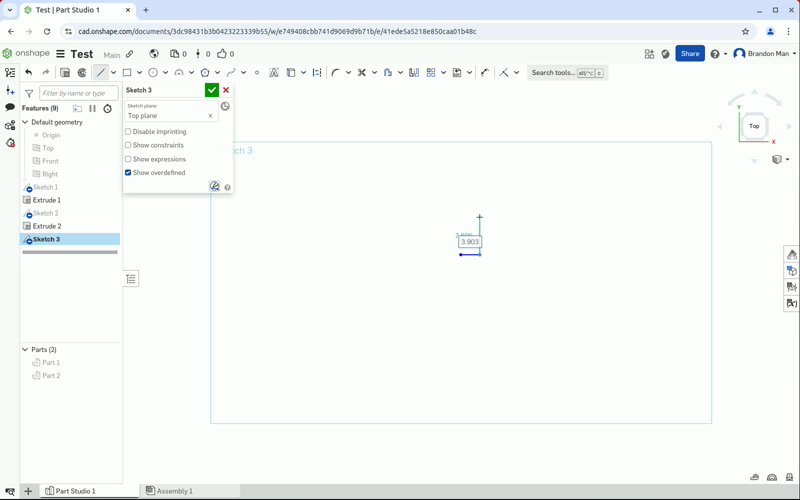
key_down(shift)
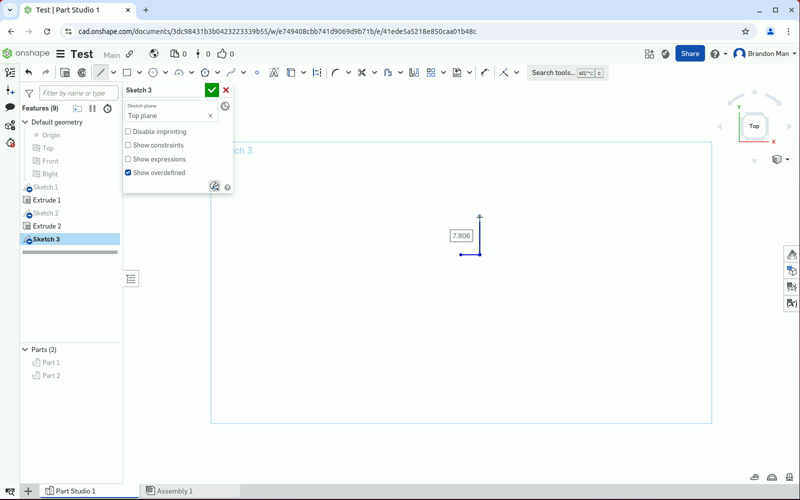
mouse_move(509, 216)
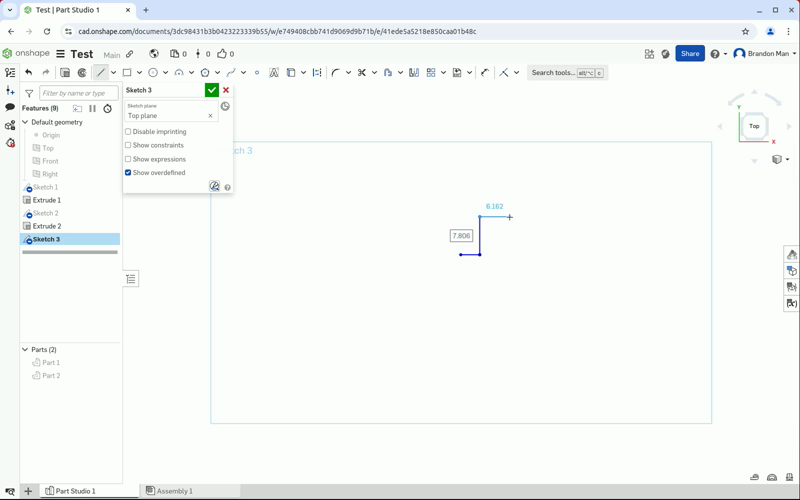
mouse_move(536, 216)
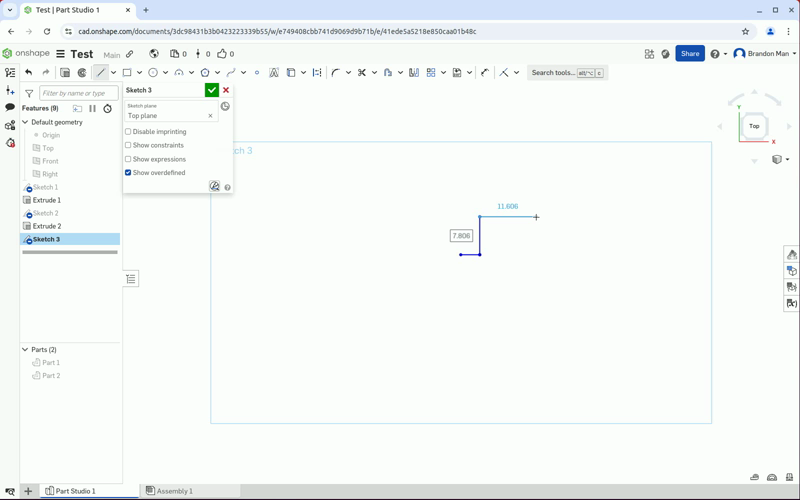
click(536, 216)
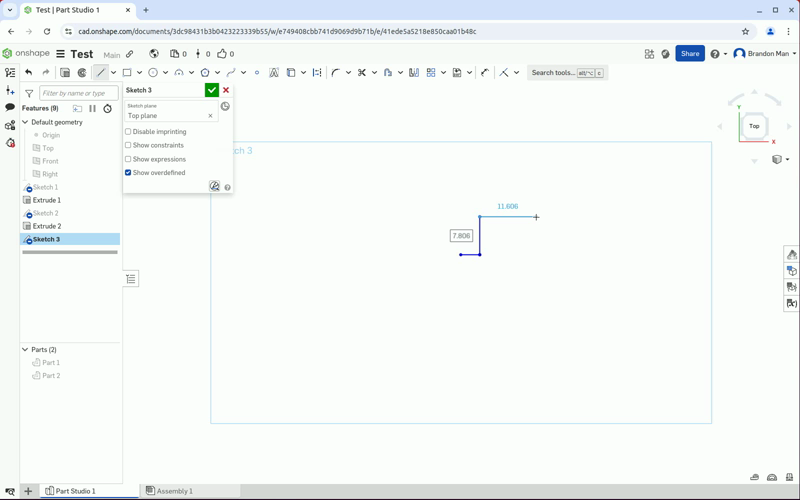
key_up(shift)
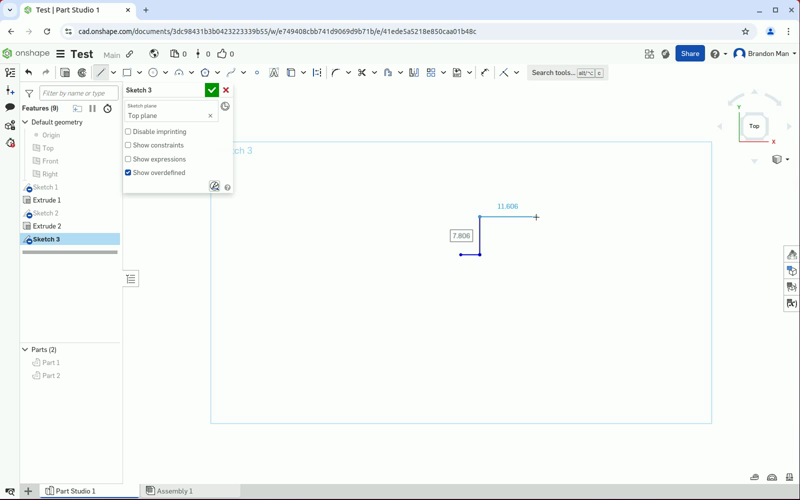
key_down(shift)
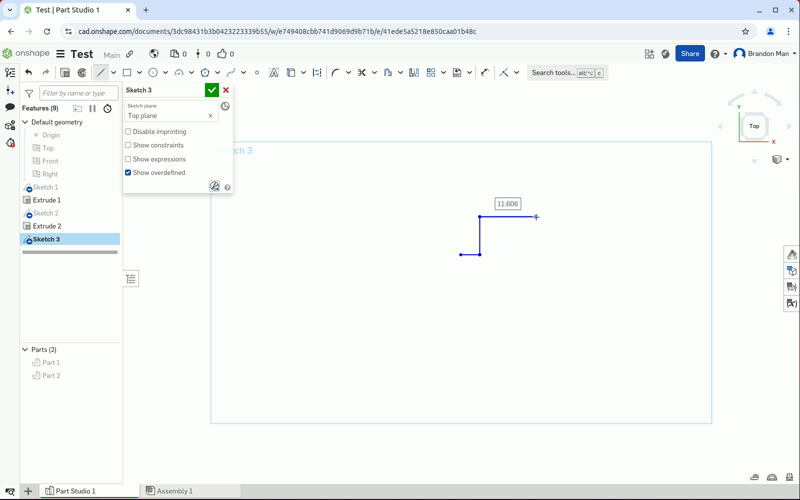
mouse_move(566, 216)
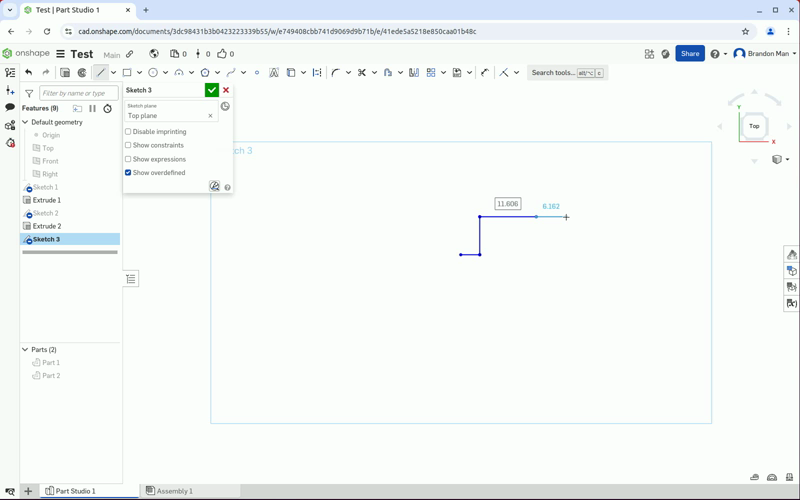
mouse_move(536, 198)
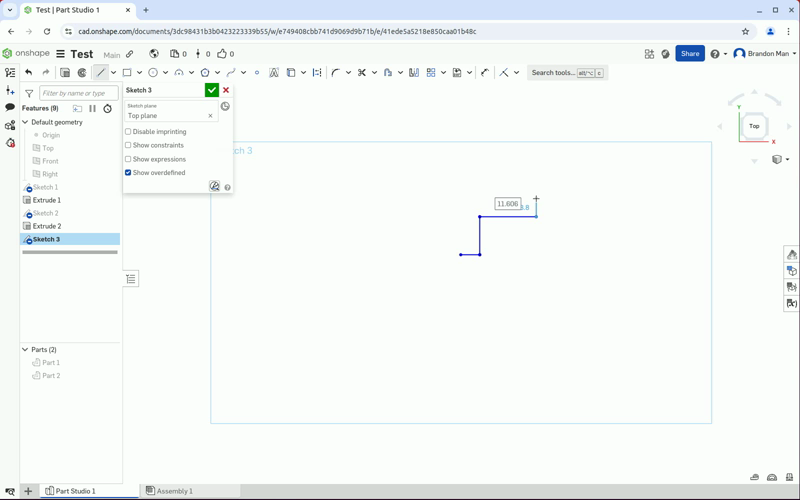
click(536, 198)
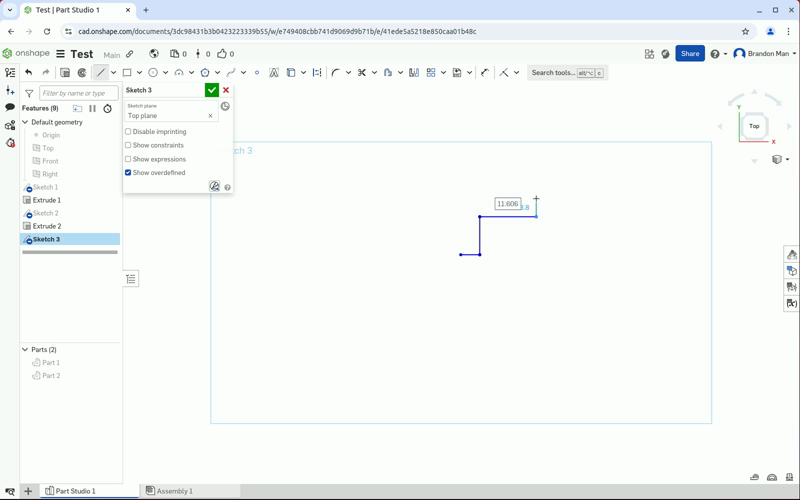
key_up(shift)
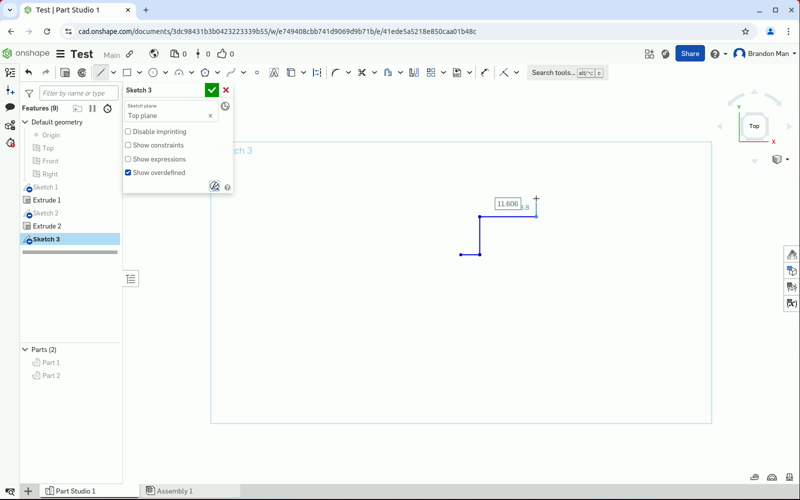
key_down(shift)
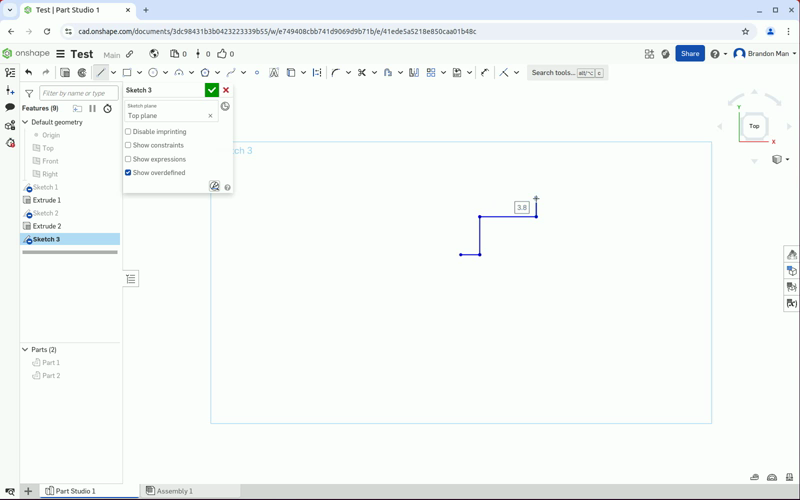
mouse_move(460, 198)
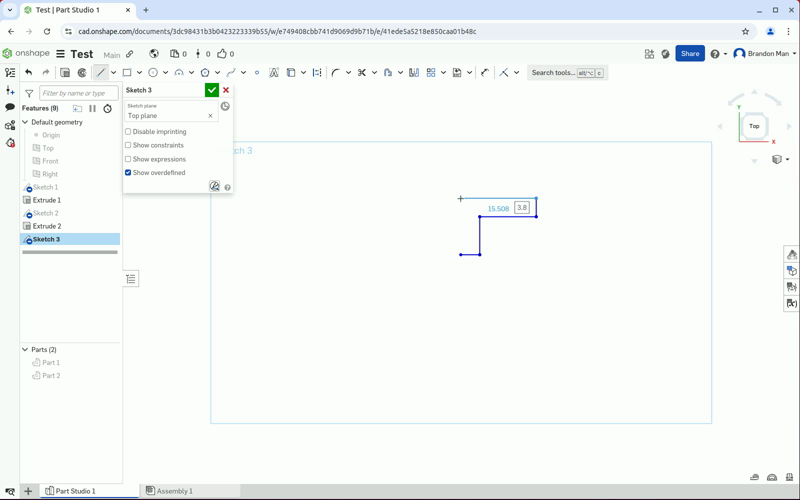
click(460, 198)
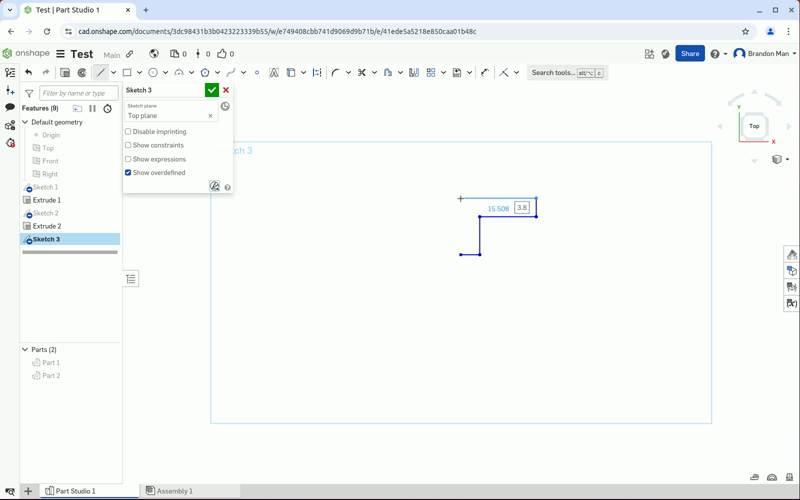
key_up(shift)
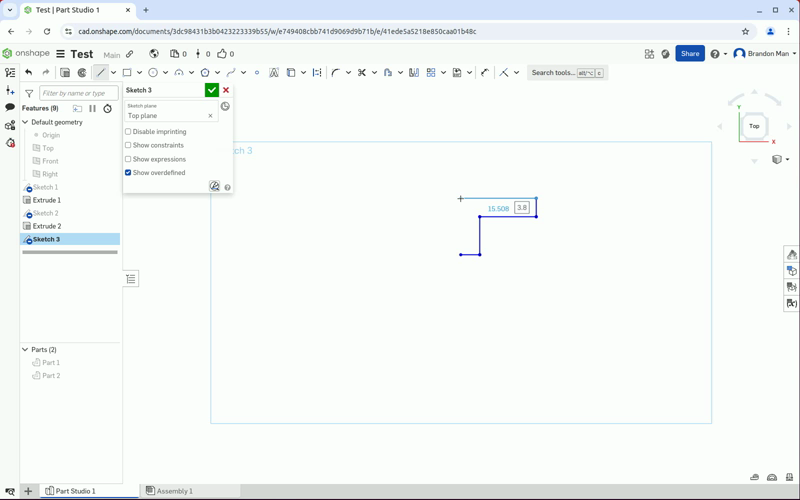
mouse_move(490, 198)
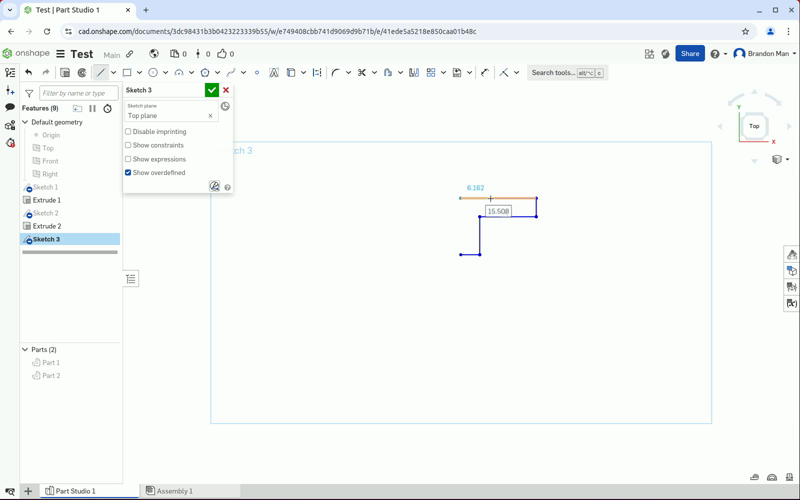
key_down(shift)
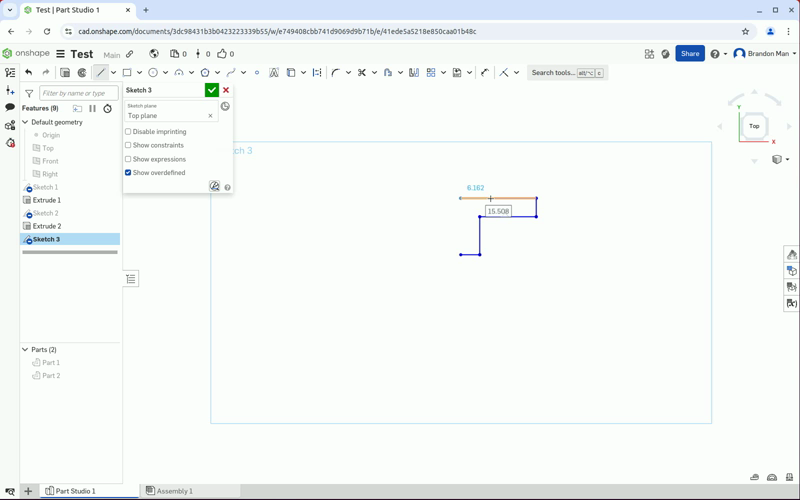
mouse_move(460, 254)
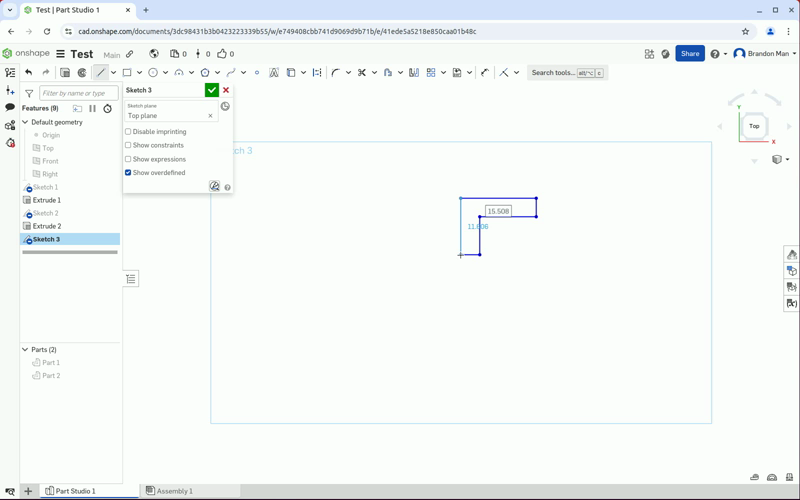
key_up(shift)
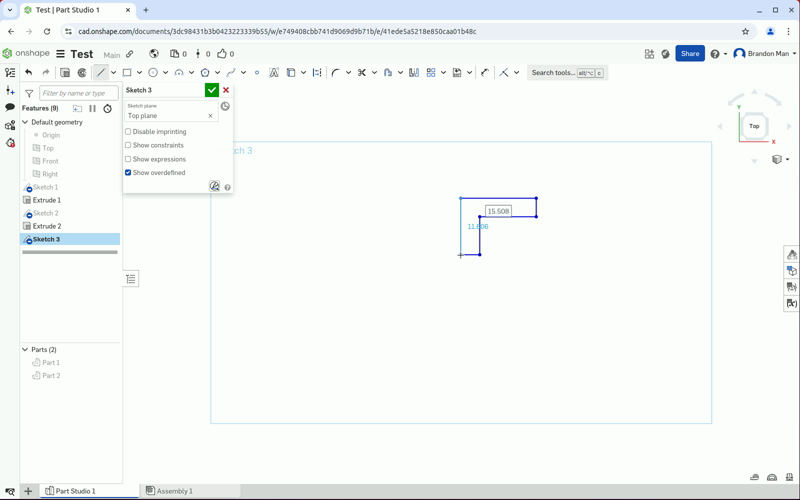
click(460, 254)
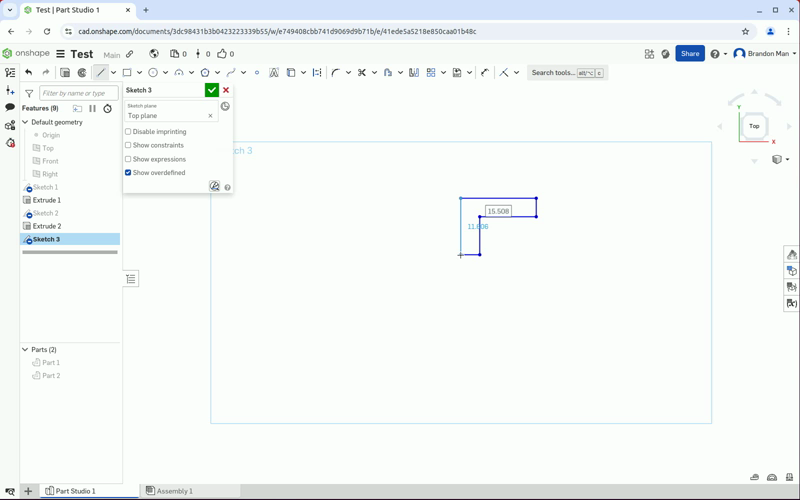
key(esc)
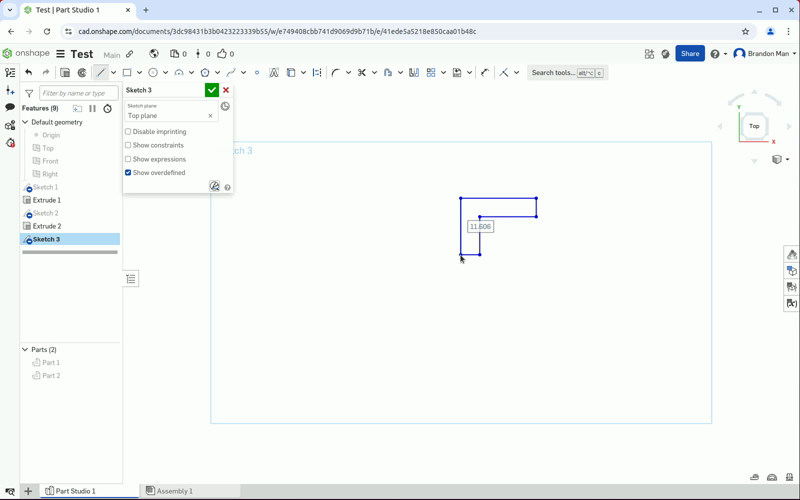
mouse_move(498, 208)
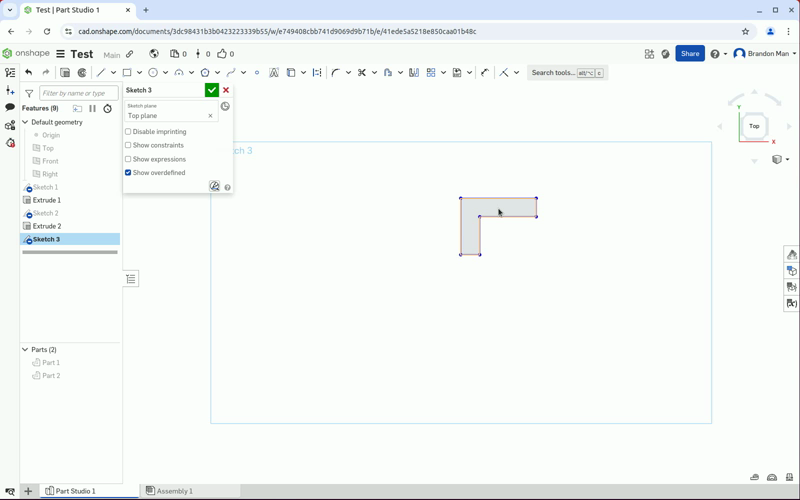
click(498, 208)
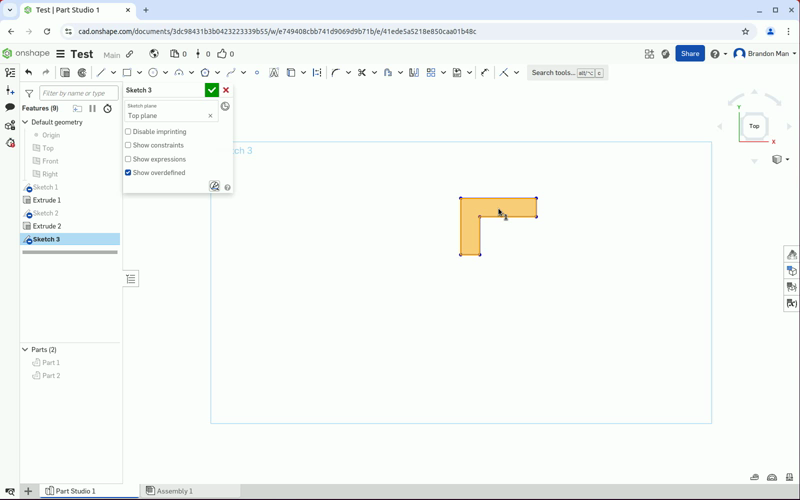
mouse_move(73, 352)
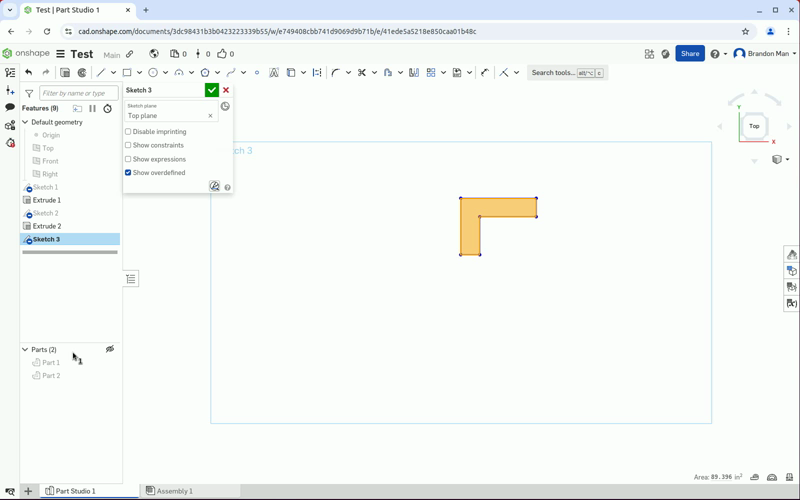
key(shift+y)
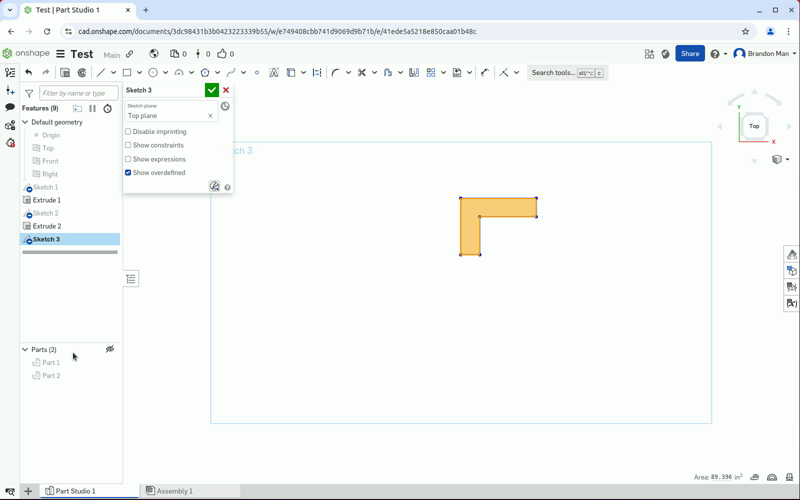
key(shift+e)
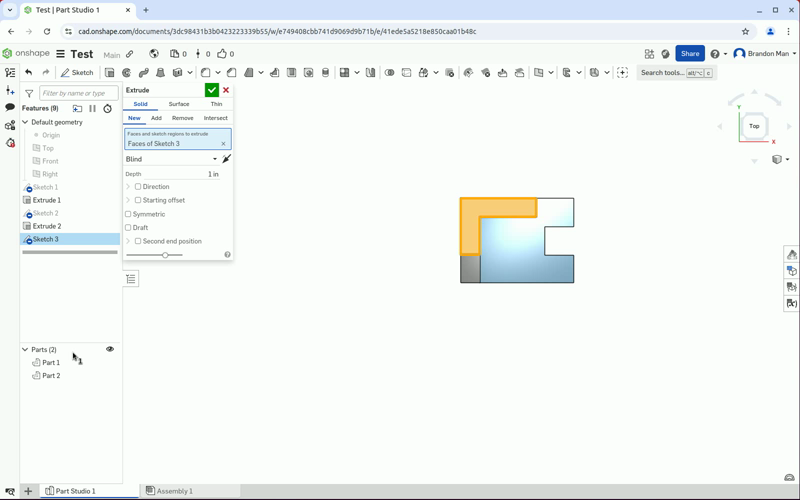
mouse_move(143, 106)
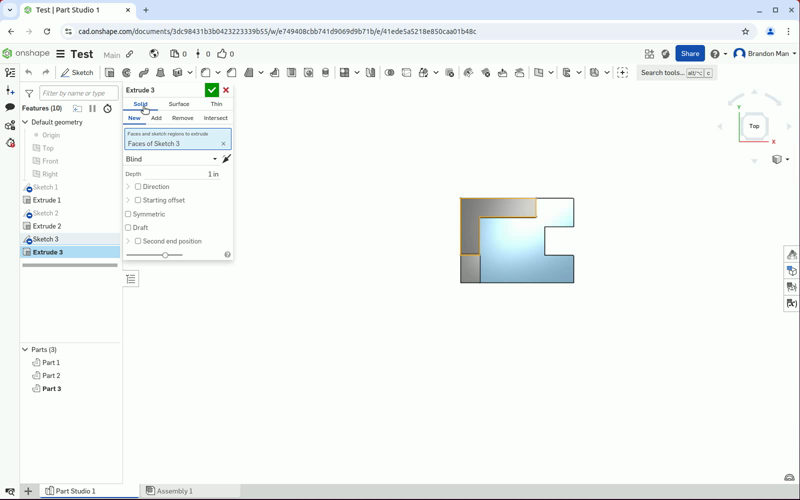
click(143, 106)
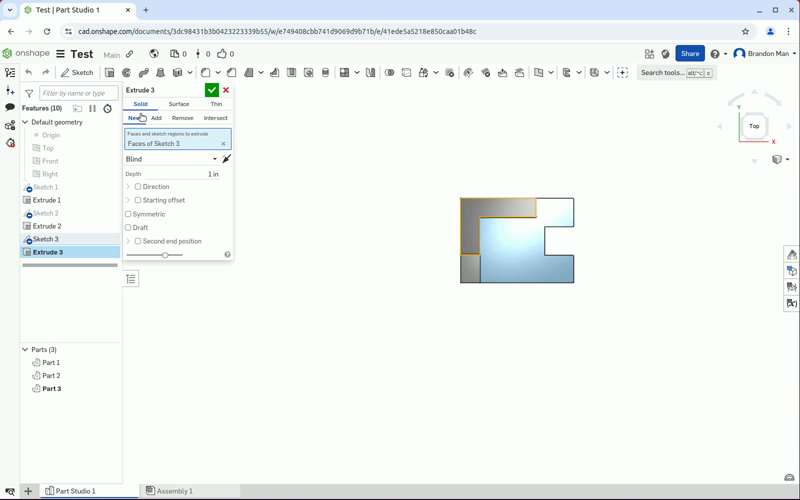
mouse_move(137, 120)
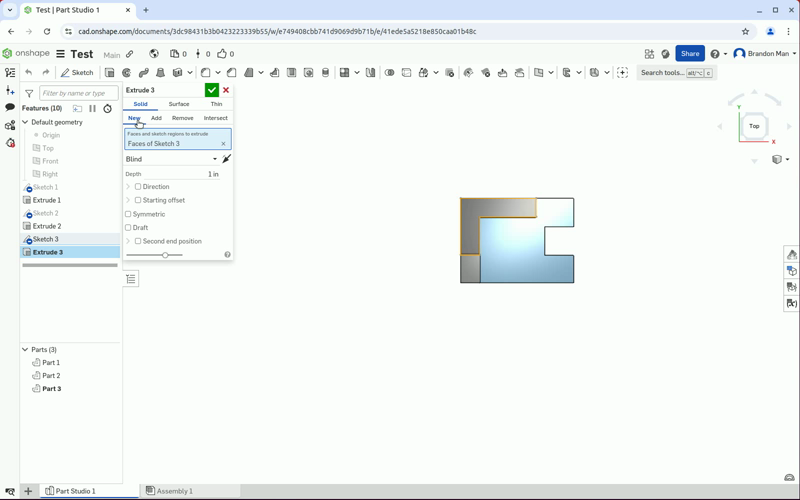
click(137, 120)
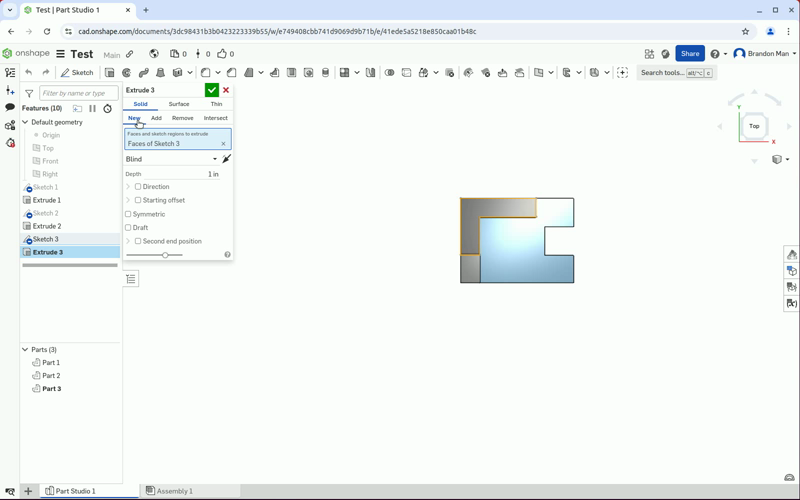
key(tab, 4)
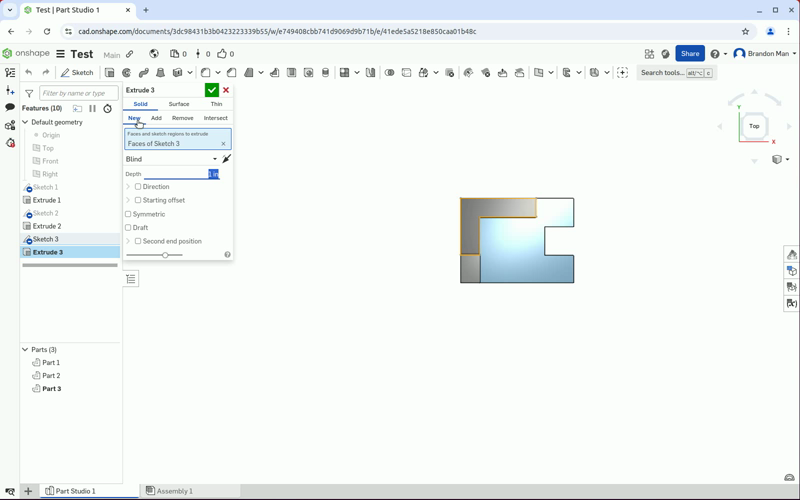
text(11.554)
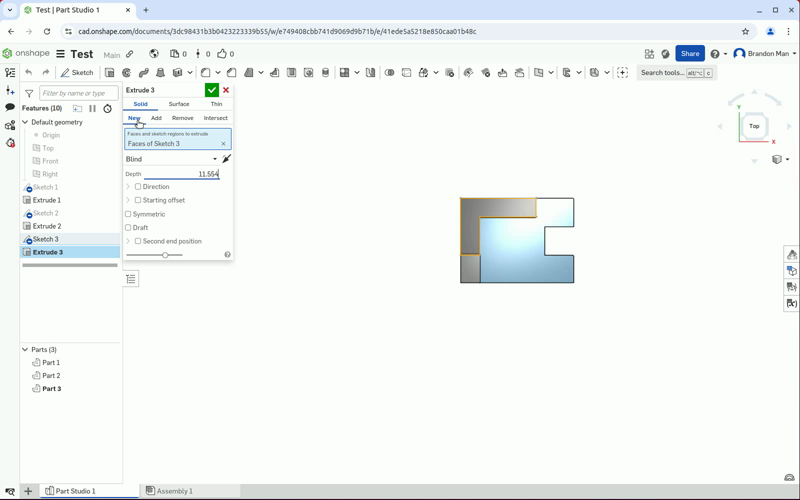
key(enter)
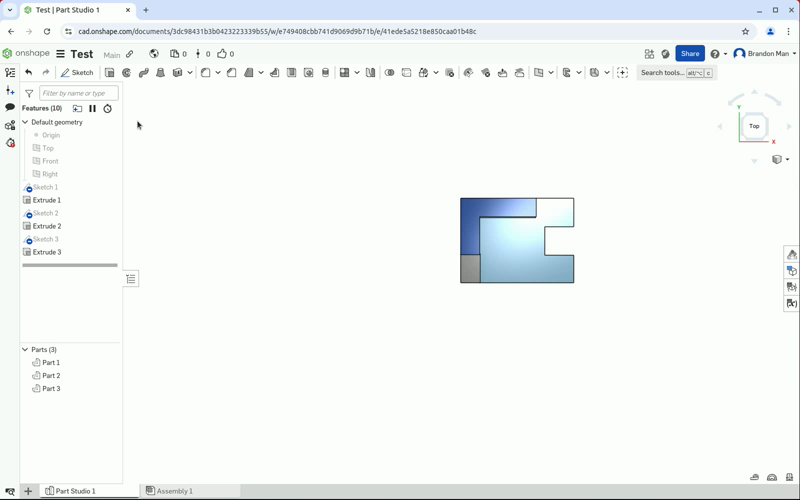
key(shift+h)
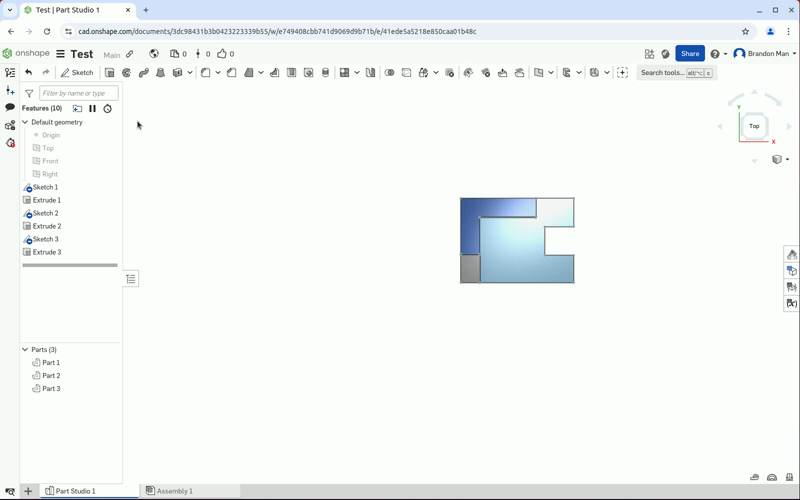
key(shift+h)
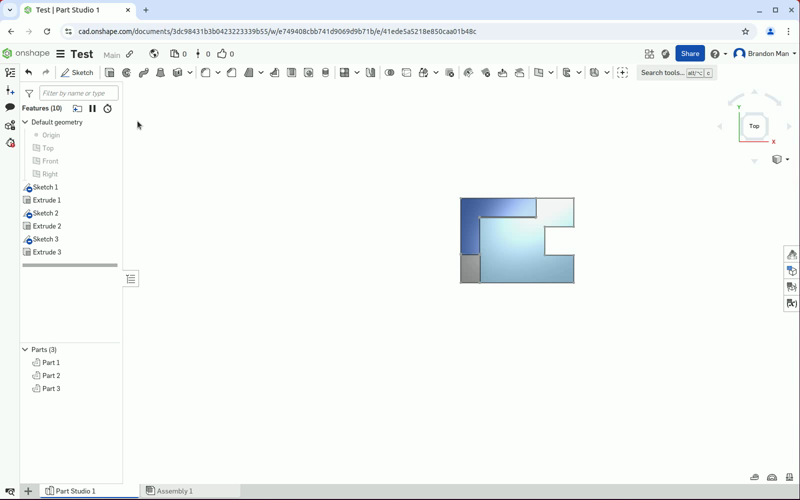
key(shift+7)
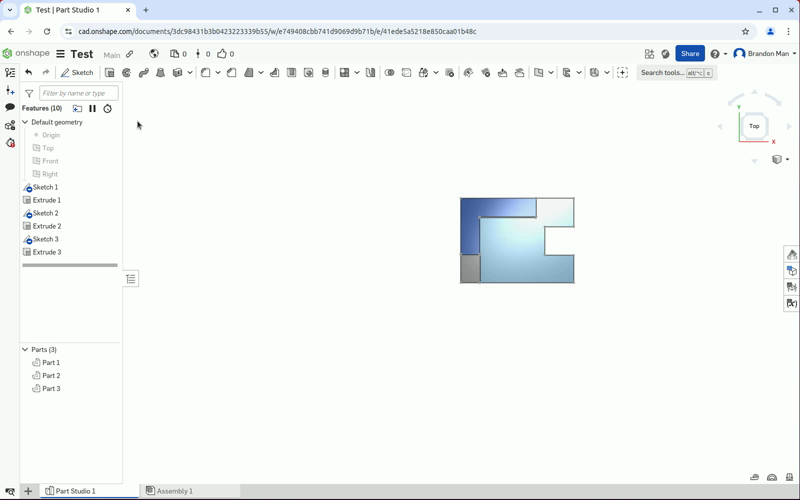
key(up, 3)
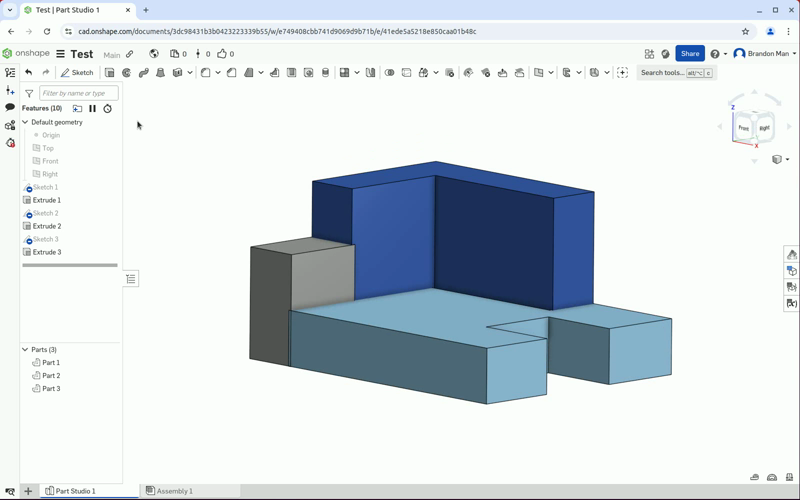
key(left, 3)
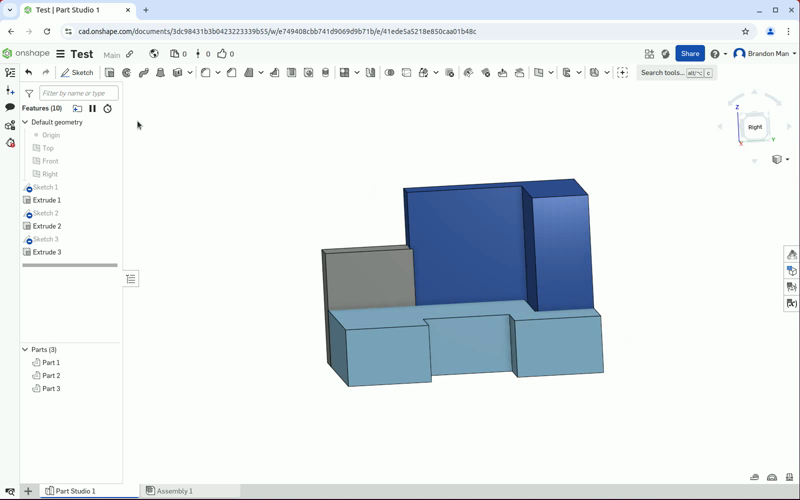
key(right, 3)
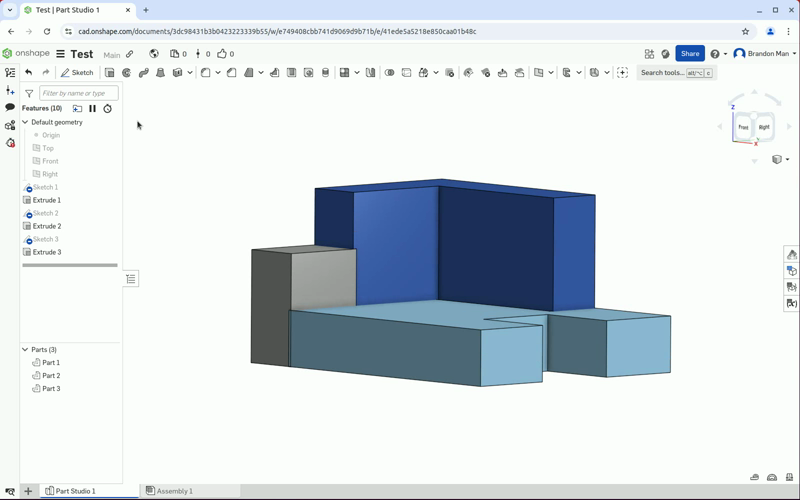
key(down, 3)
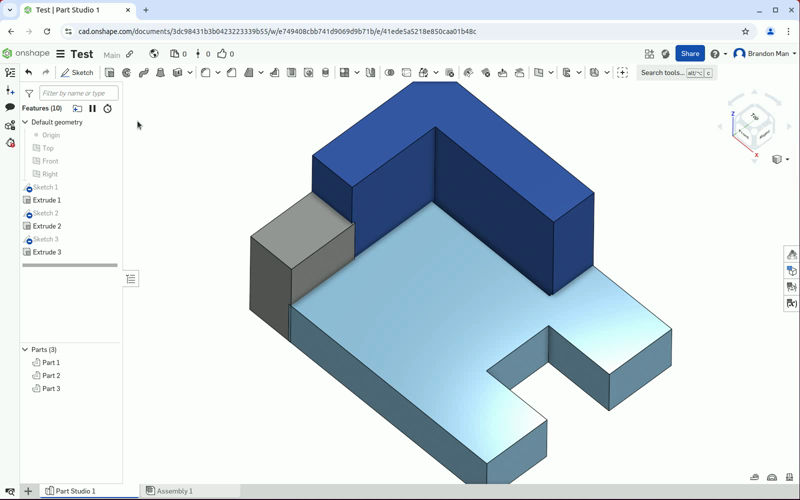
mouse_move(73, 189)
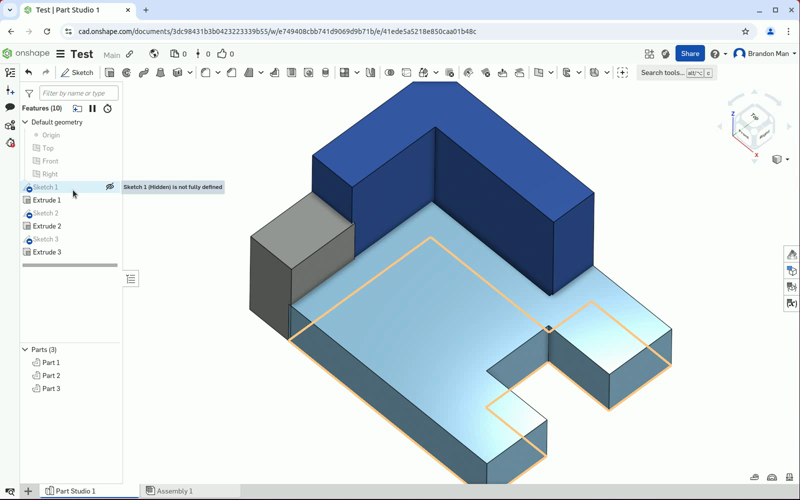
click(73, 189)